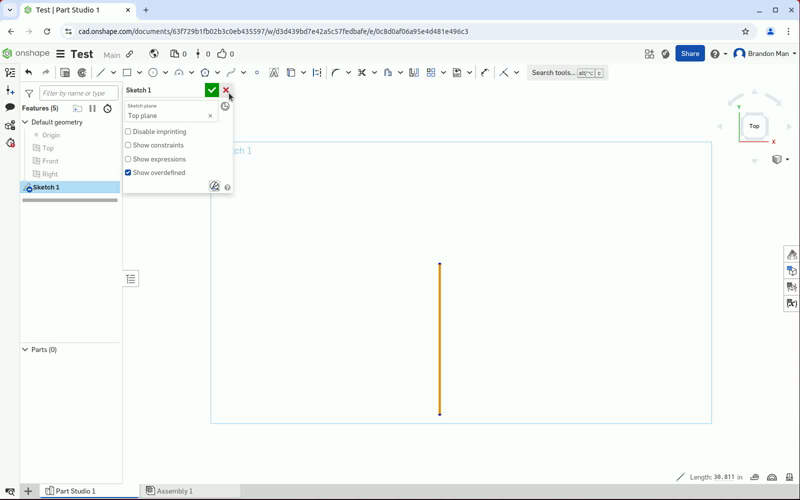
key(shift+h)
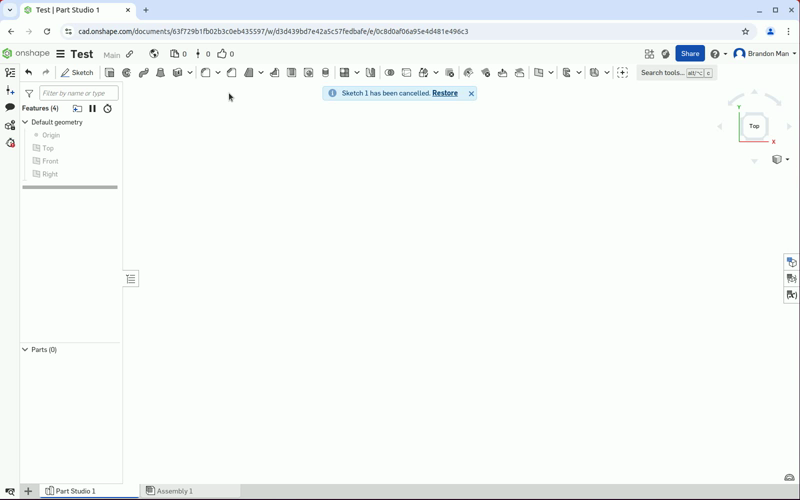
mouse_move(73, 352)
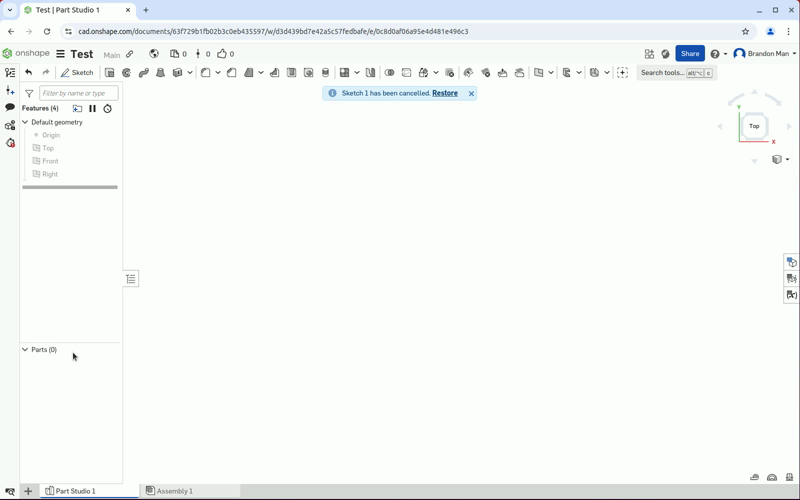
key(y)
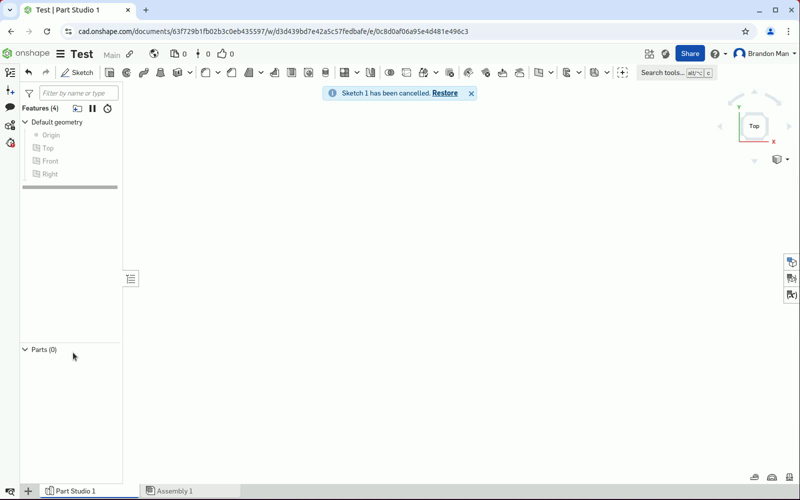
key(shift+p)
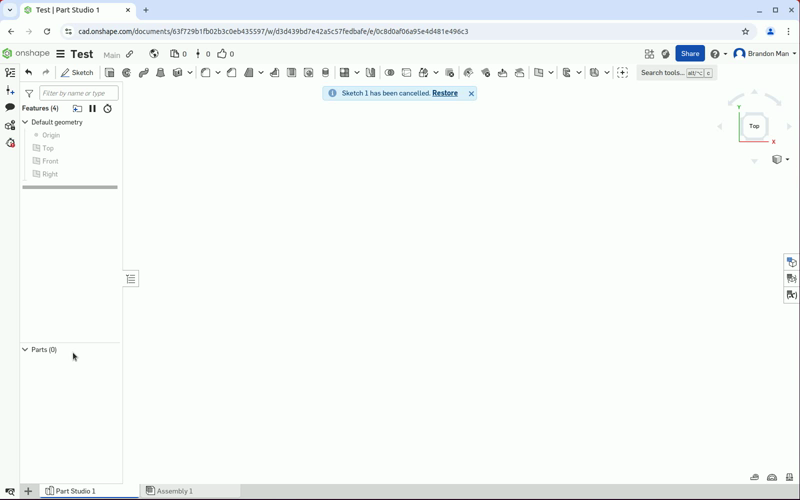
key(space)
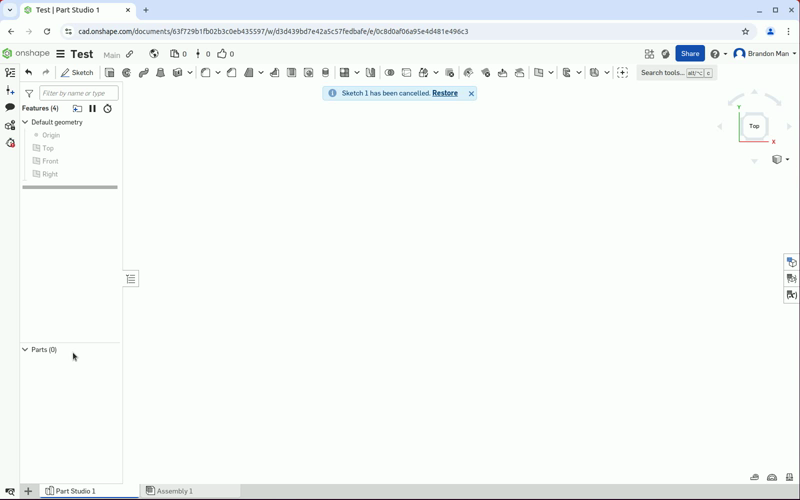
key_down(shift)
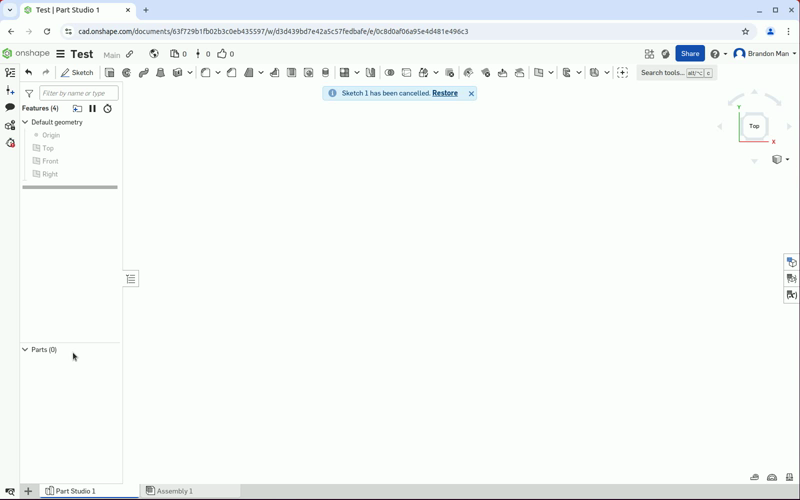
key(up)
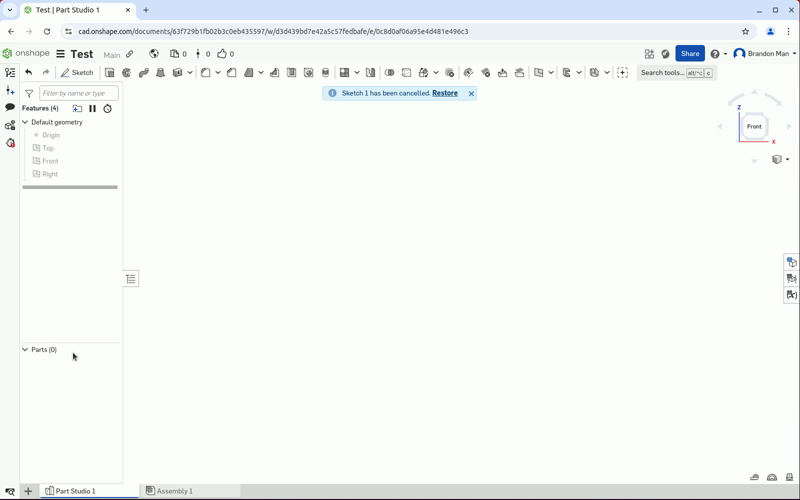
key_up(shift)
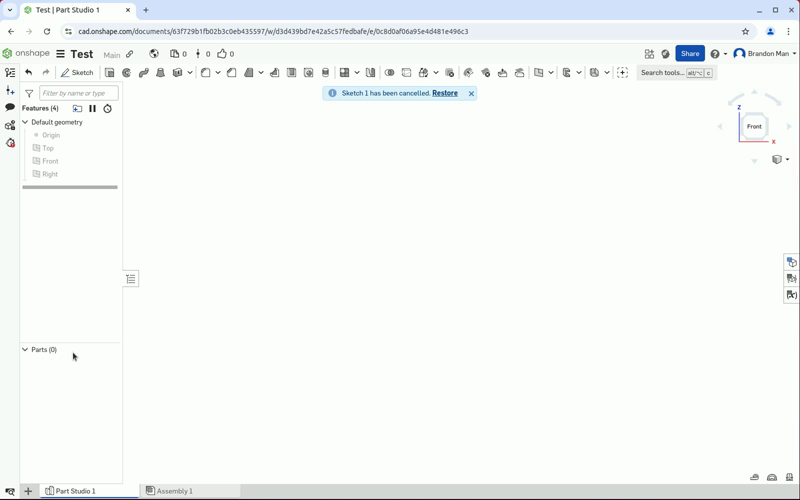
key(space)
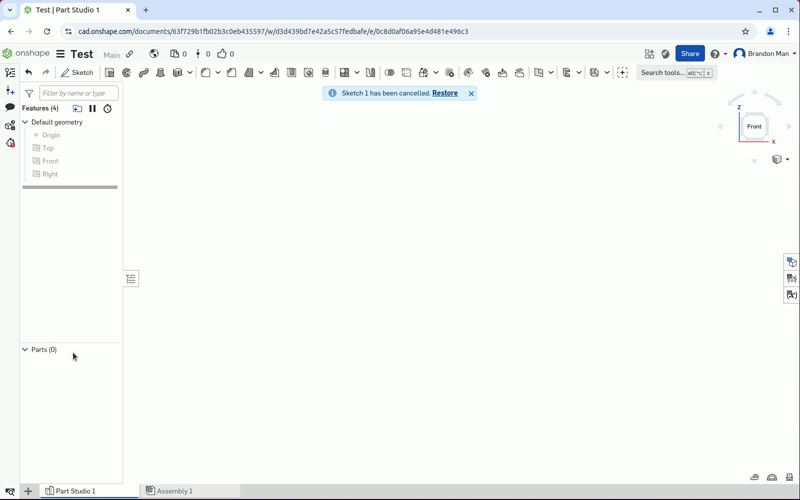
key_down(shift)
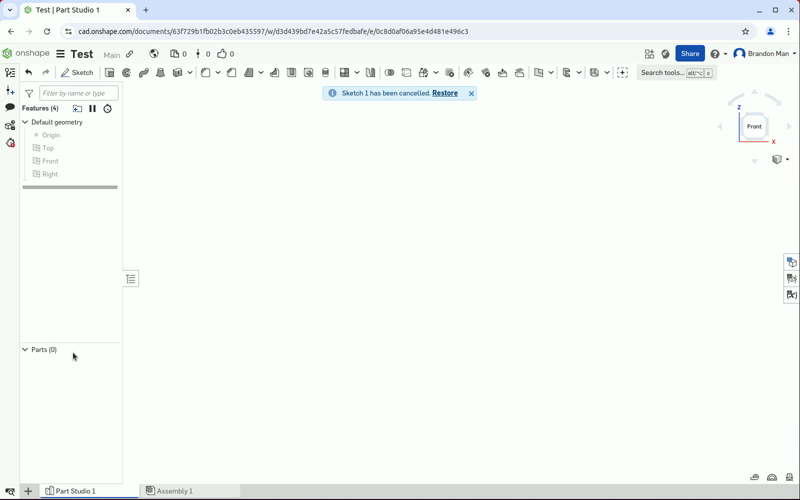
key(left)
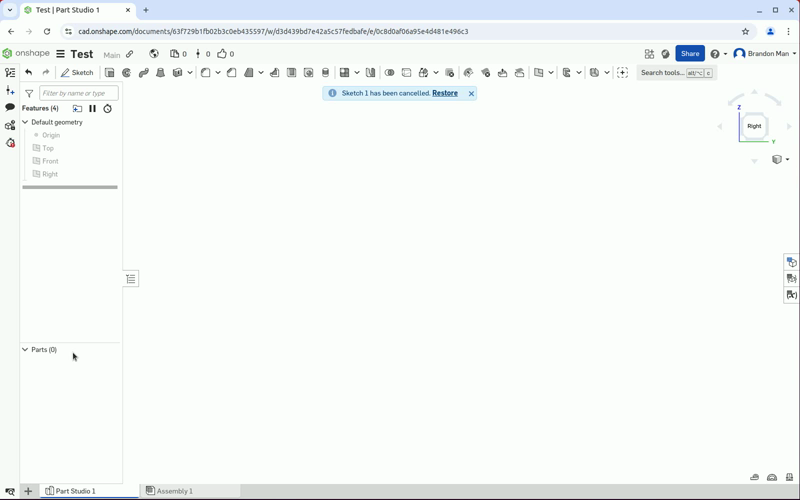
key_up(shift)
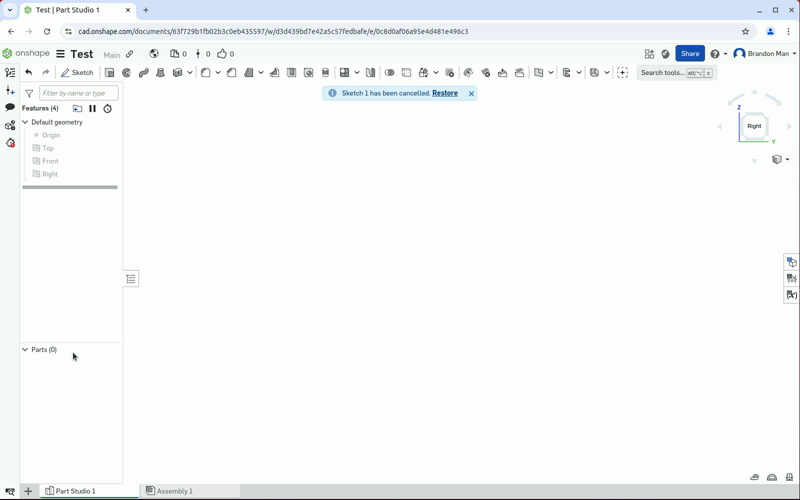
mouse_move(73, 352)
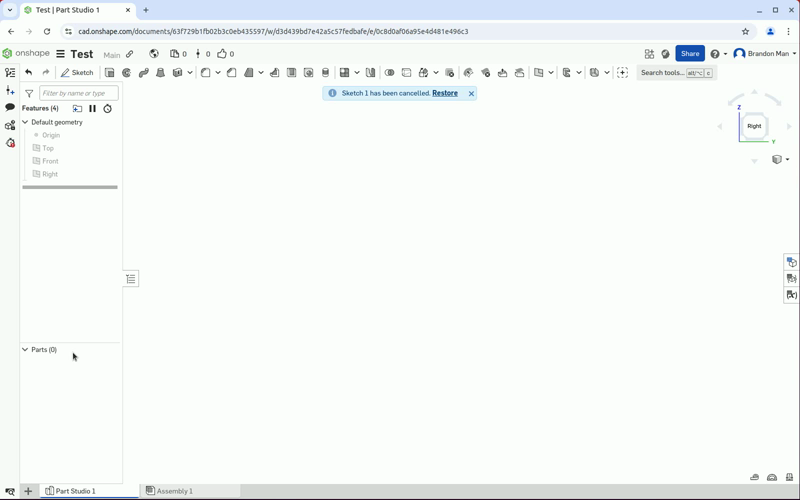
key(shift+y)
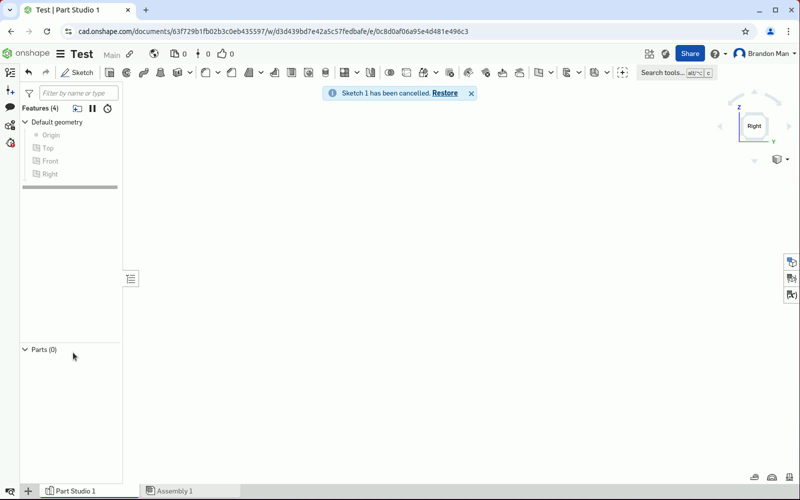
key(shift+s)
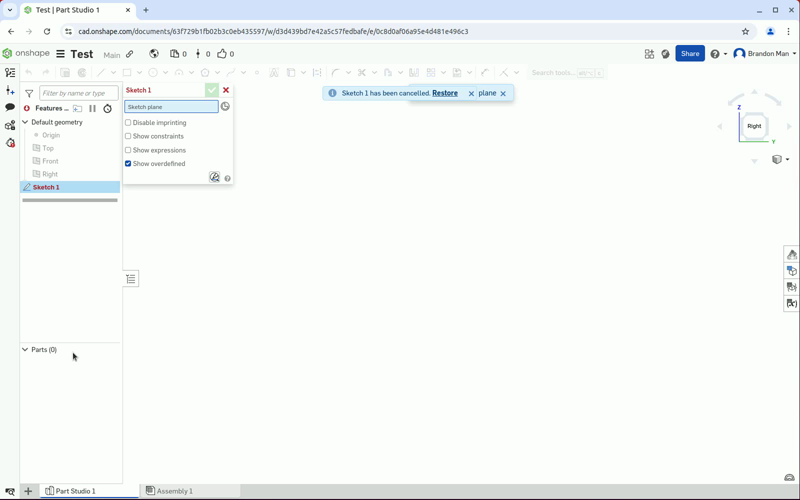
mouse_move(73, 176)
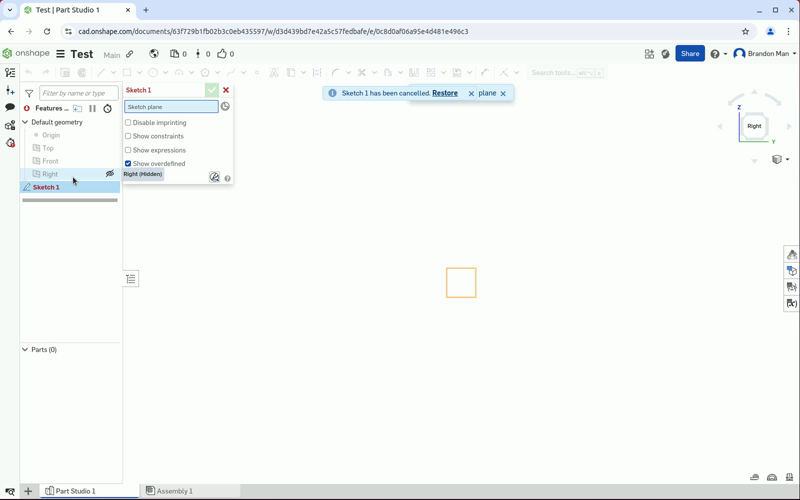
click(73, 176)
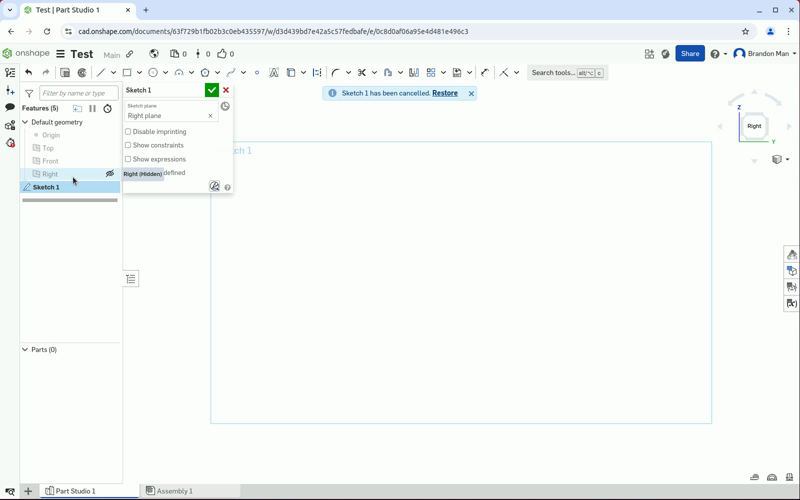
mouse_move(73, 352)
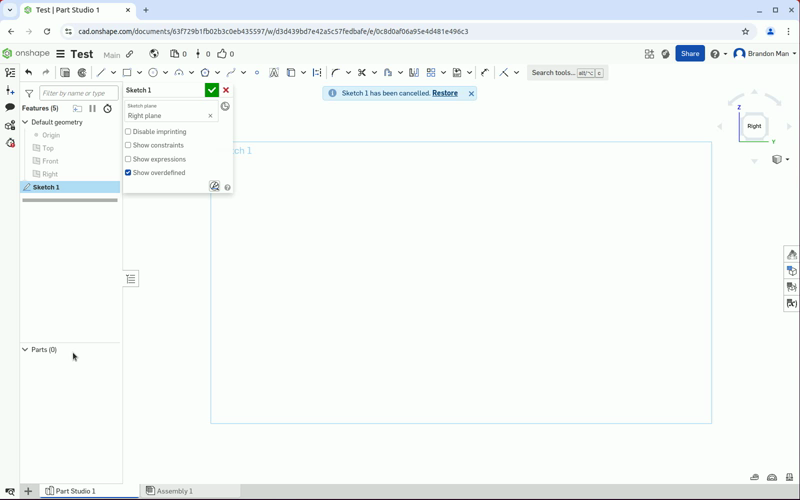
key(y)
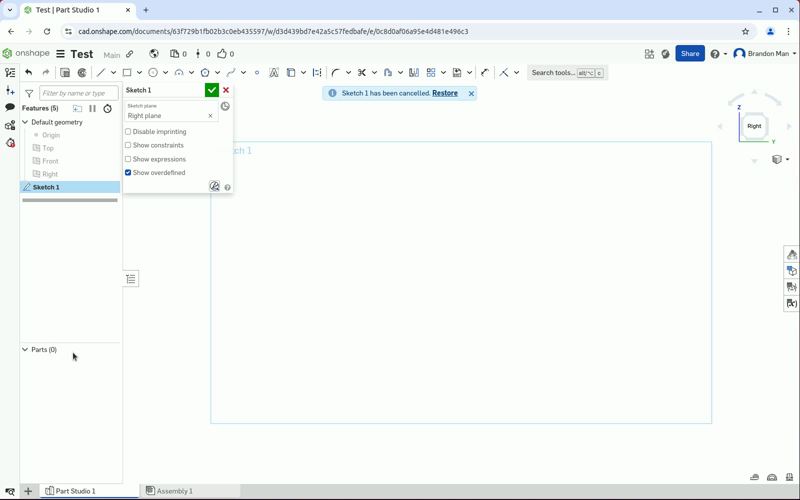
key(a)
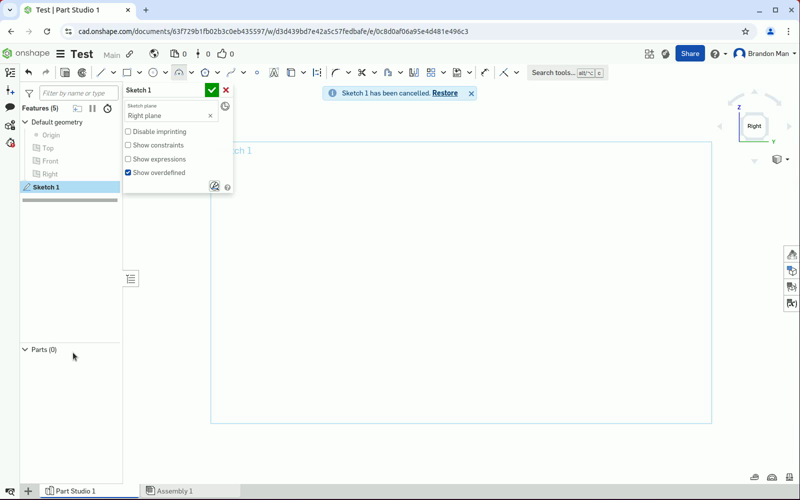
key_down(shift)
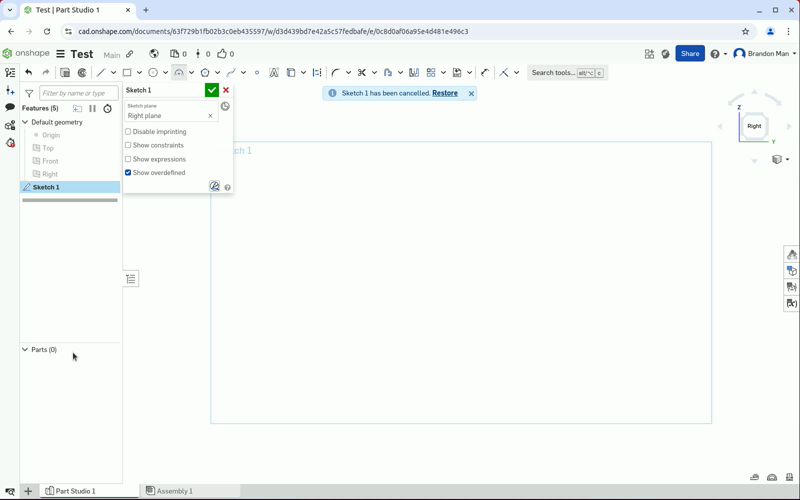
mouse_move(492, 211)
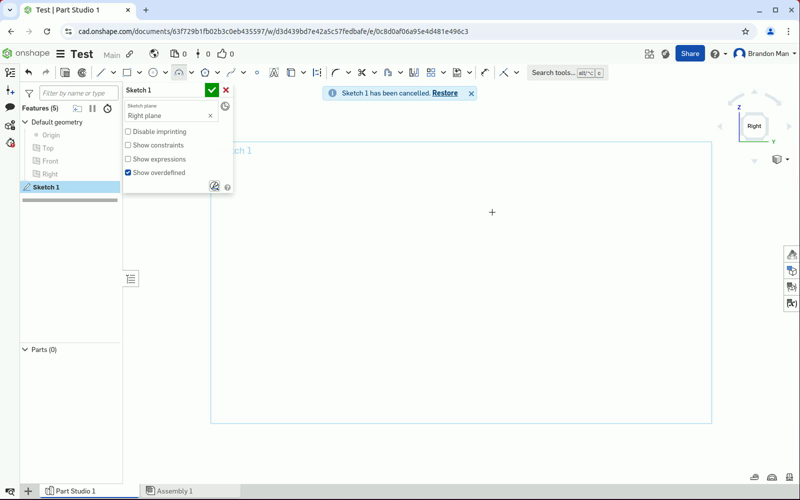
click(492, 211)
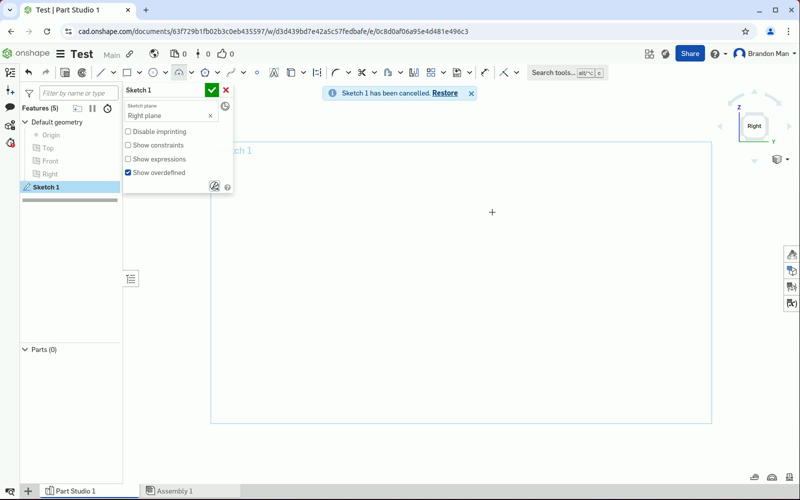
key_up(shift)
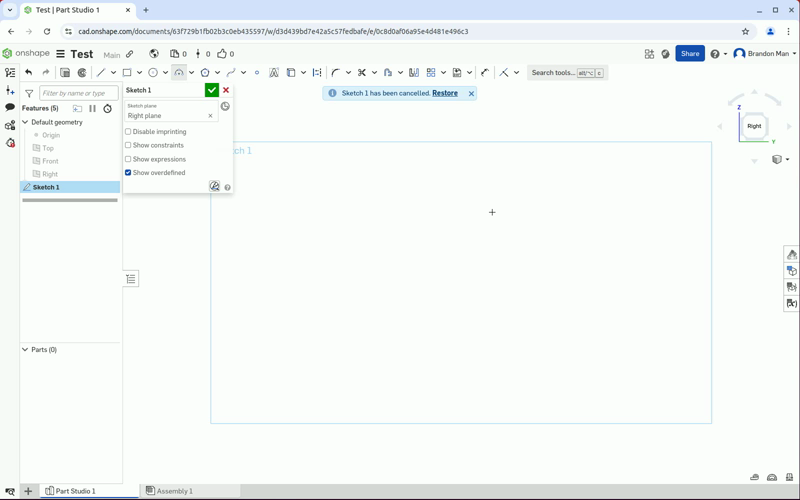
key_down(shift)
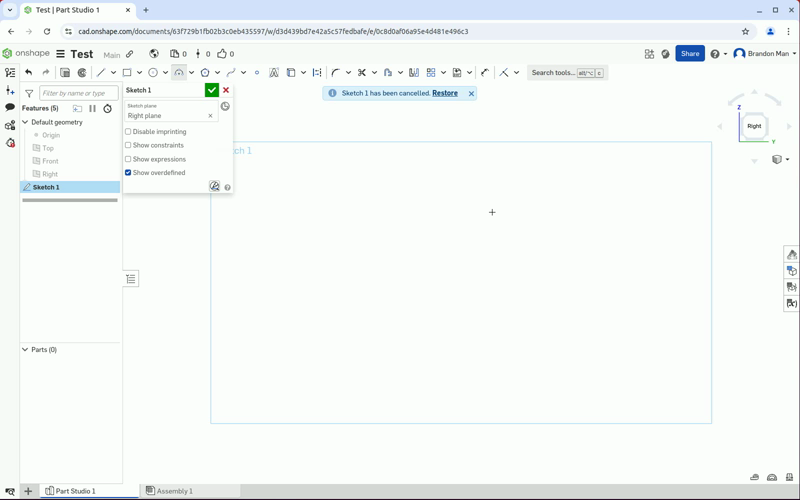
mouse_move(524, 233)
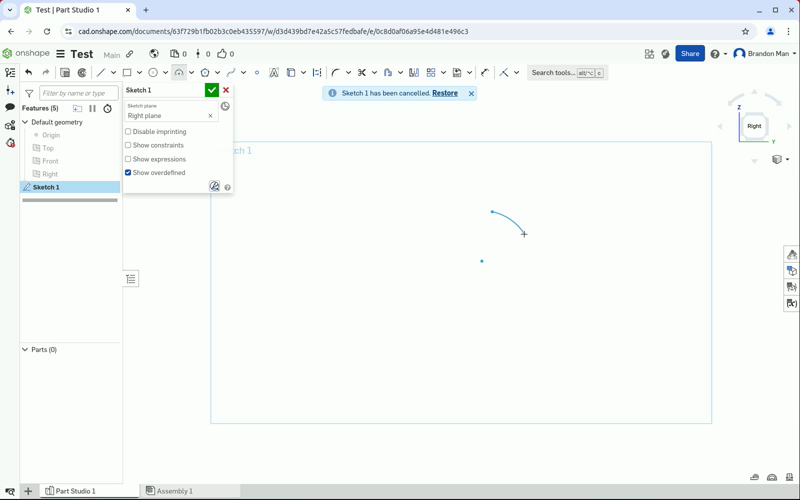
click(524, 233)
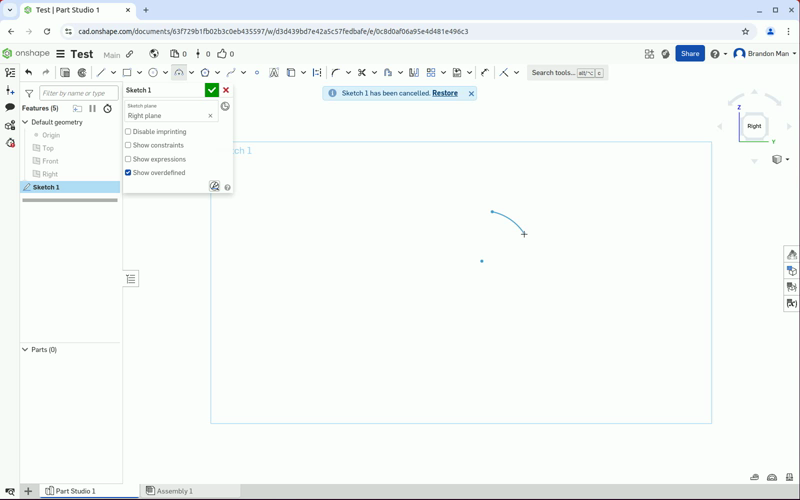
mouse_move(509, 220)
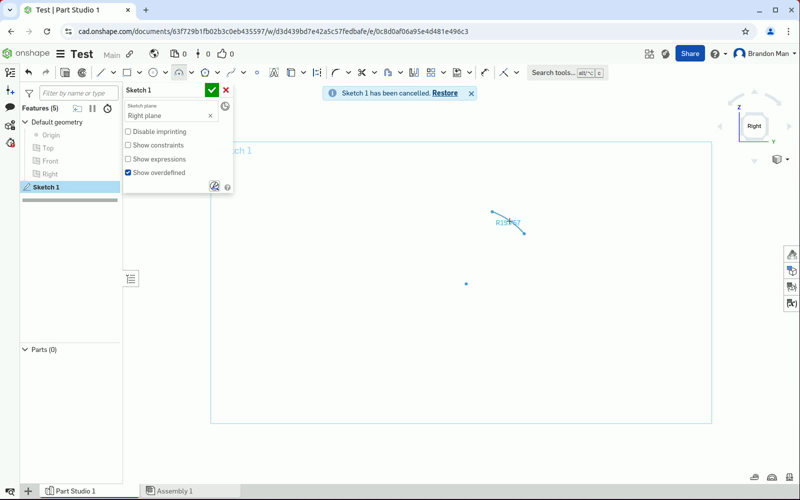
click(509, 220)
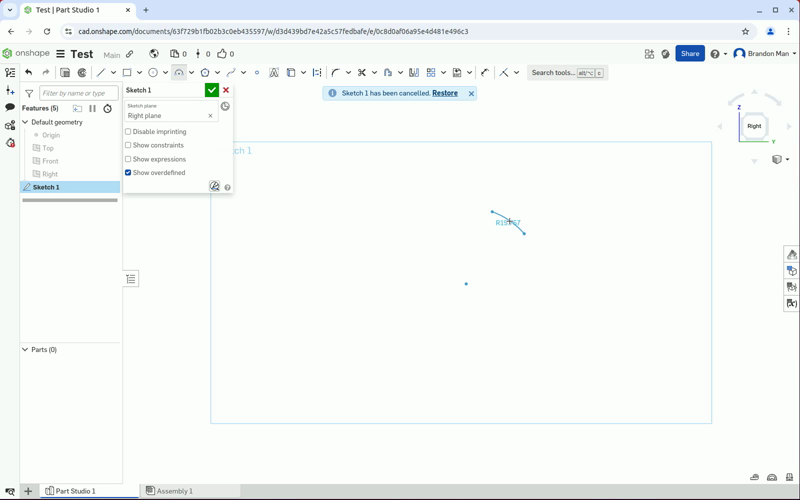
key_up(shift)
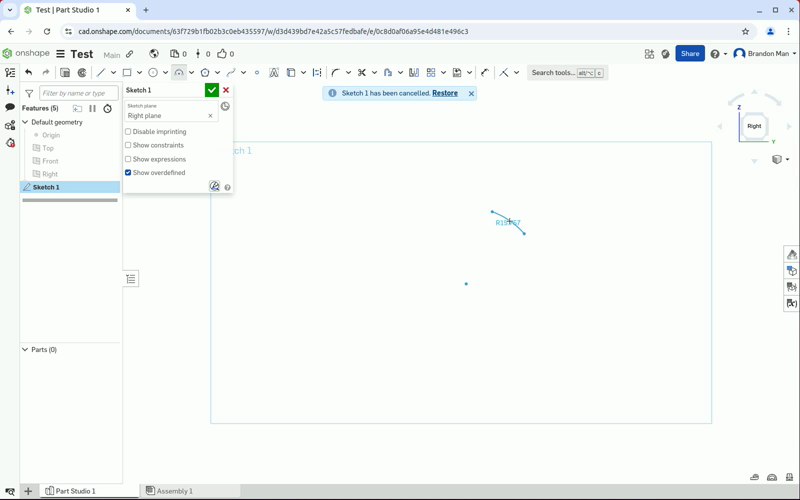
key(esc)
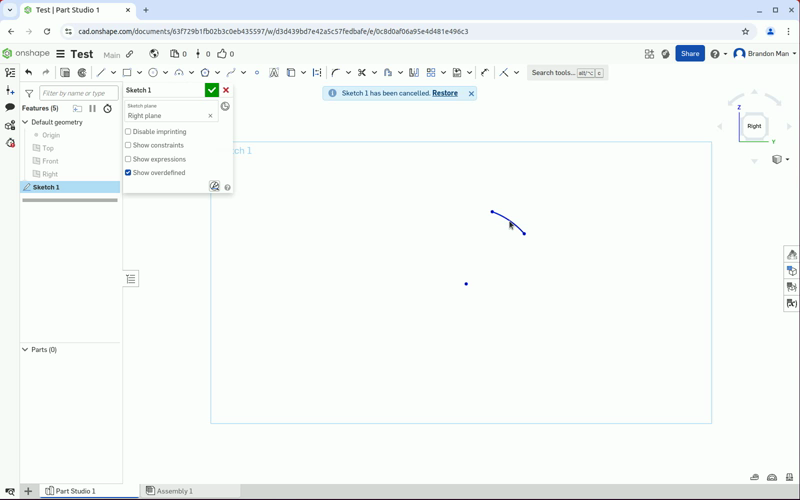
key(l)
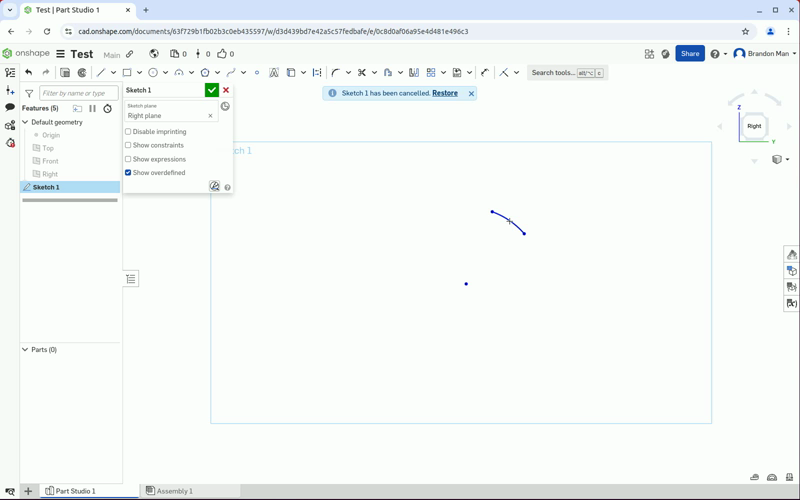
mouse_move(524, 233)
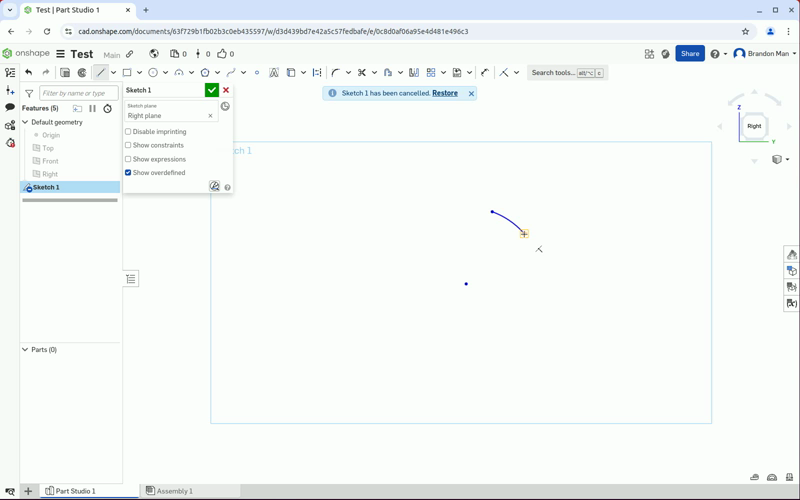
click(524, 233)
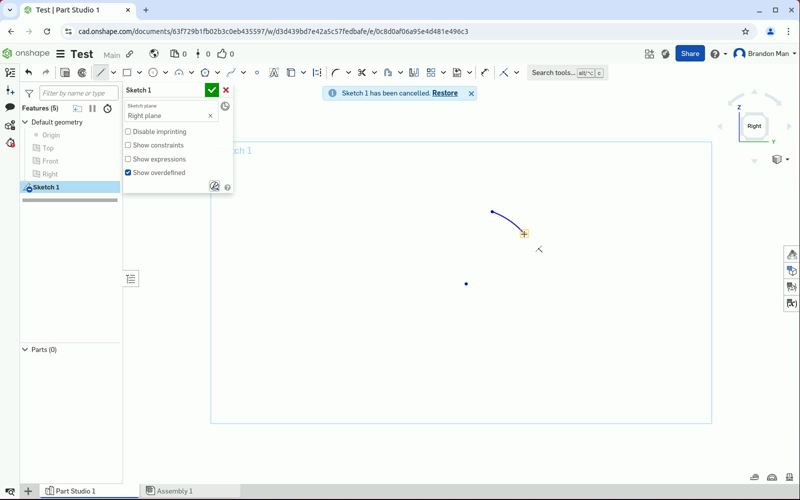
key_down(shift)
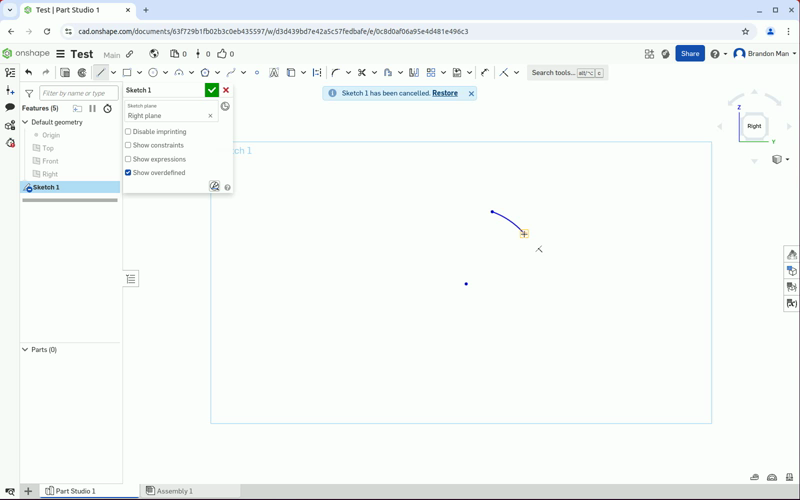
mouse_move(554, 233)
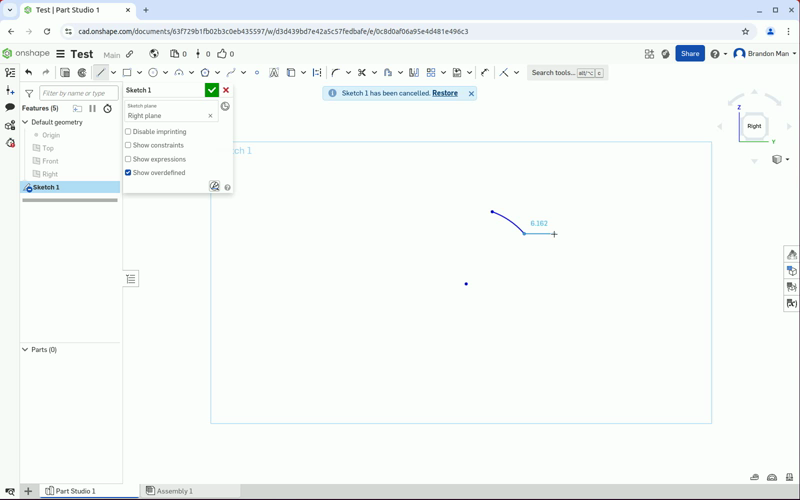
mouse_move(571, 233)
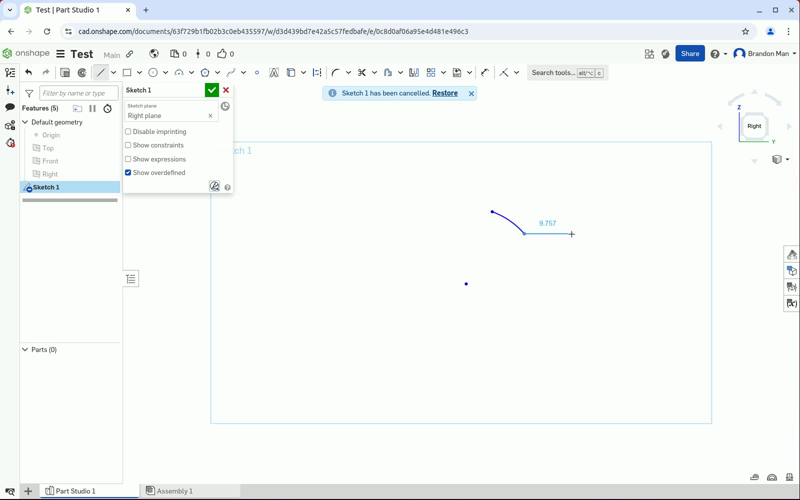
click(571, 233)
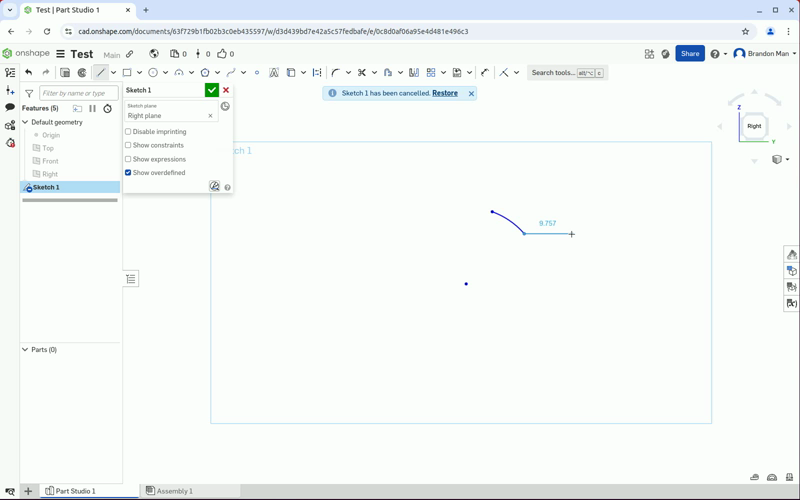
key_up(shift)
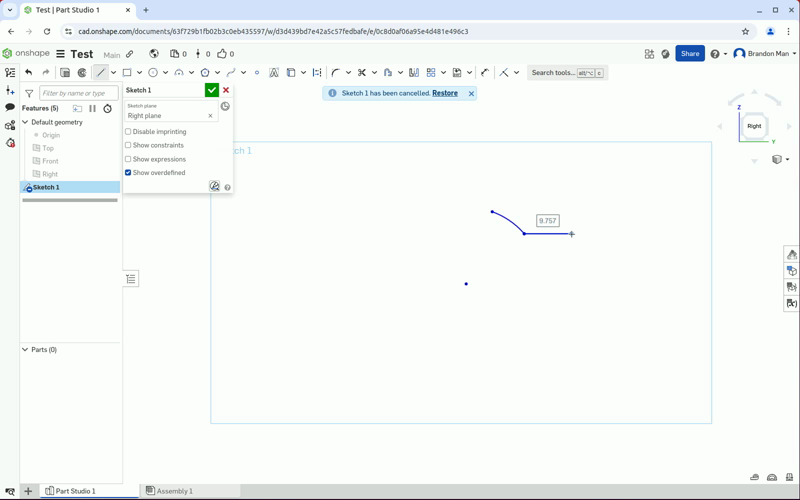
key_down(shift)
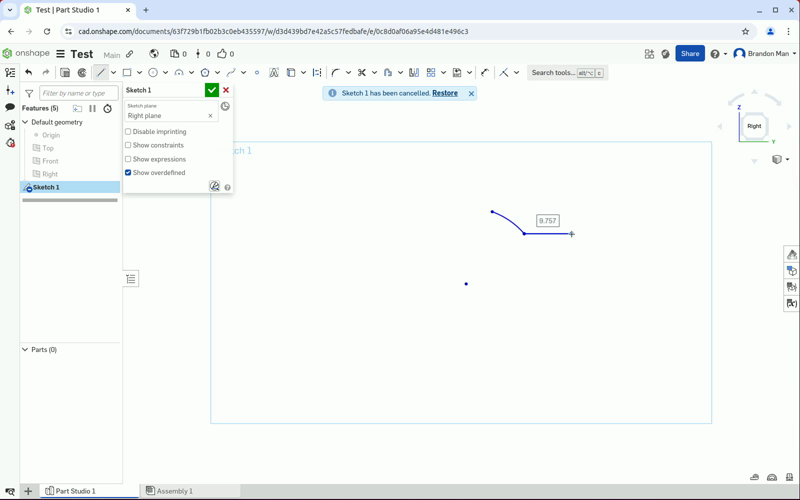
mouse_move(589, 233)
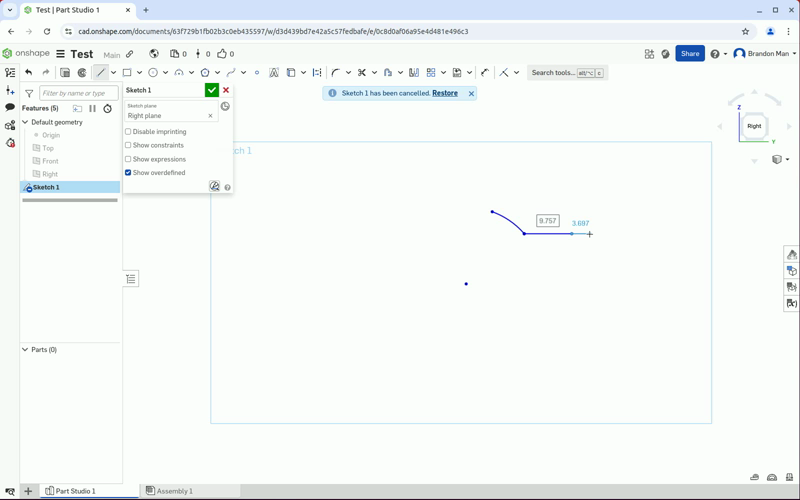
mouse_move(573, 177)
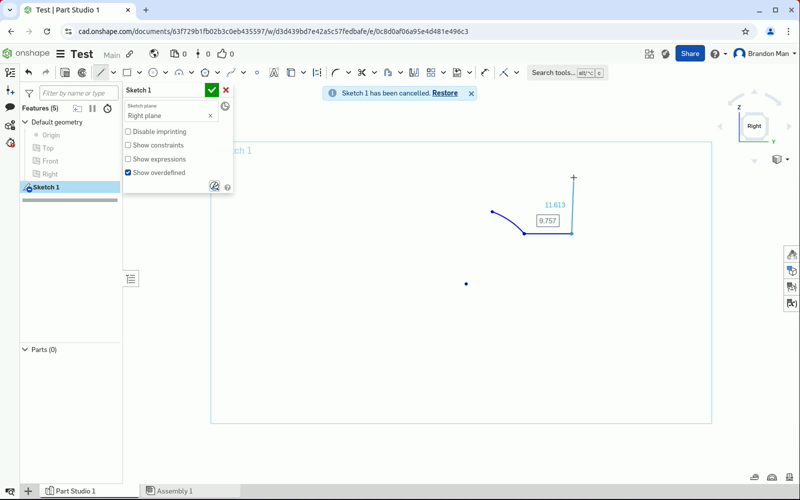
click(573, 177)
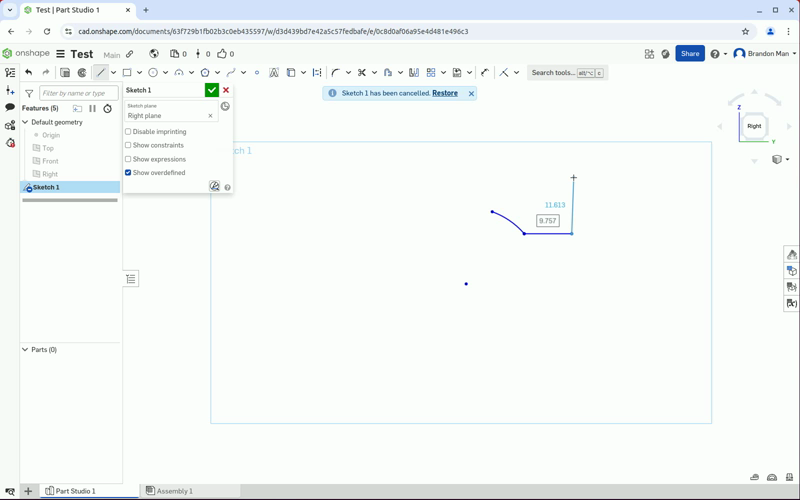
key_up(shift)
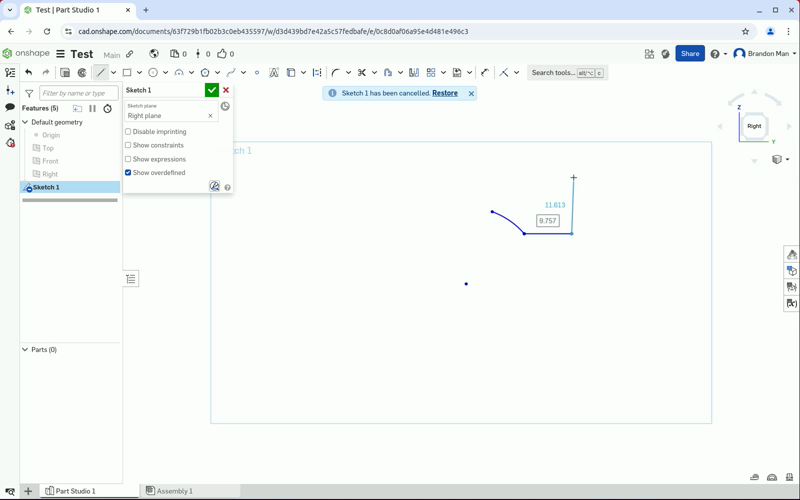
key_down(shift)
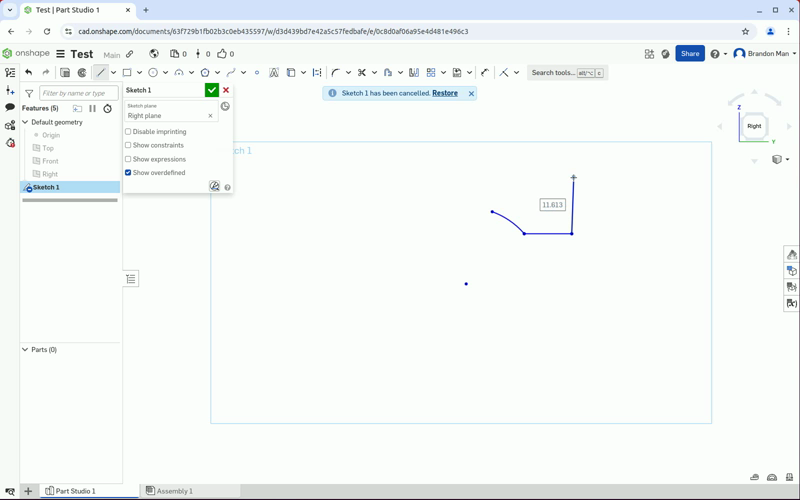
mouse_move(492, 175)
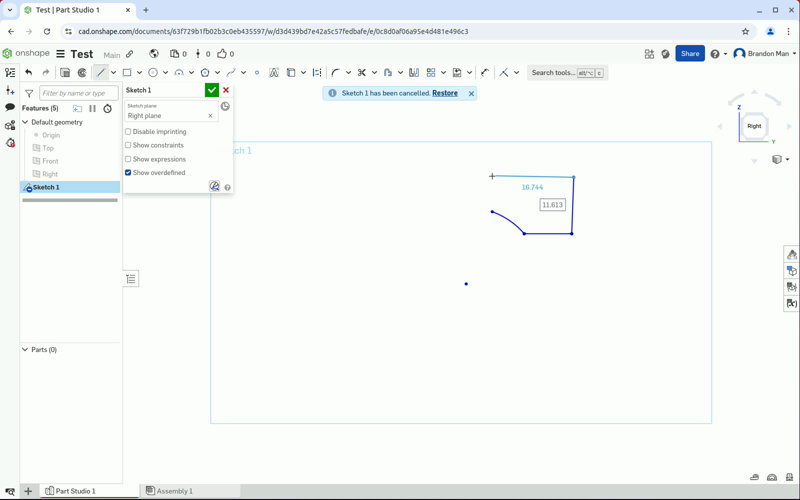
click(492, 175)
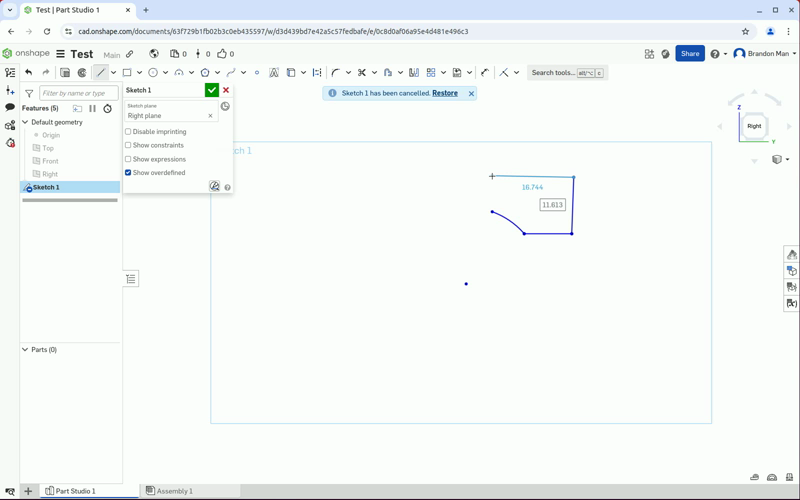
key_up(shift)
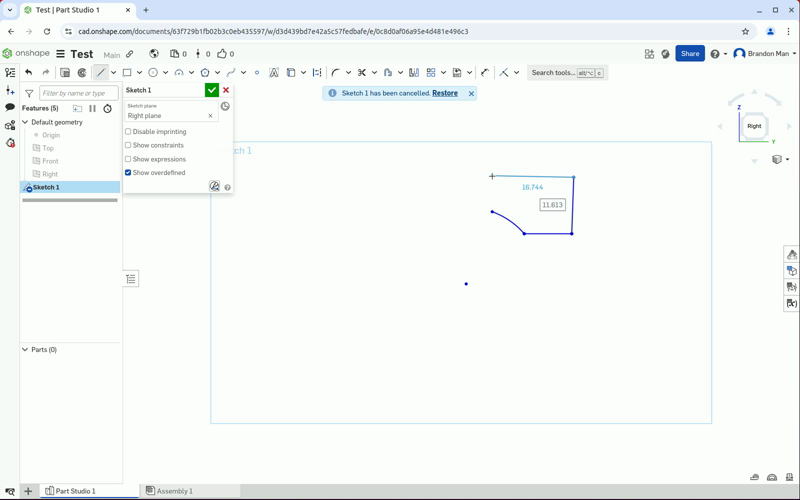
mouse_move(522, 175)
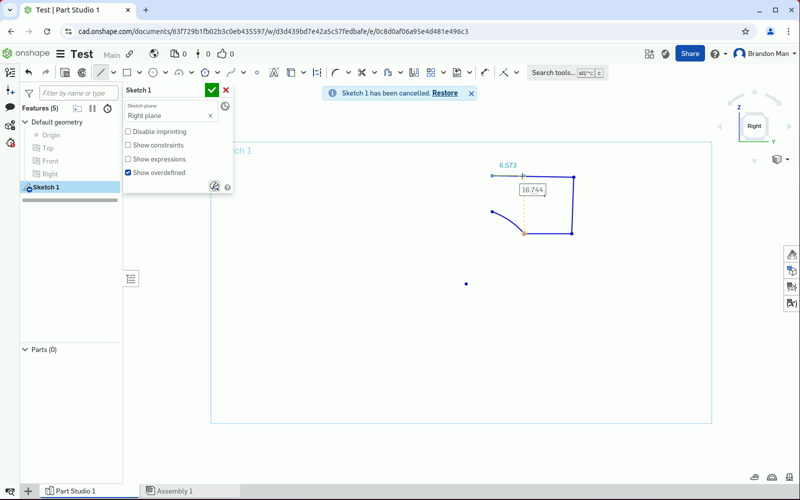
key_down(shift)
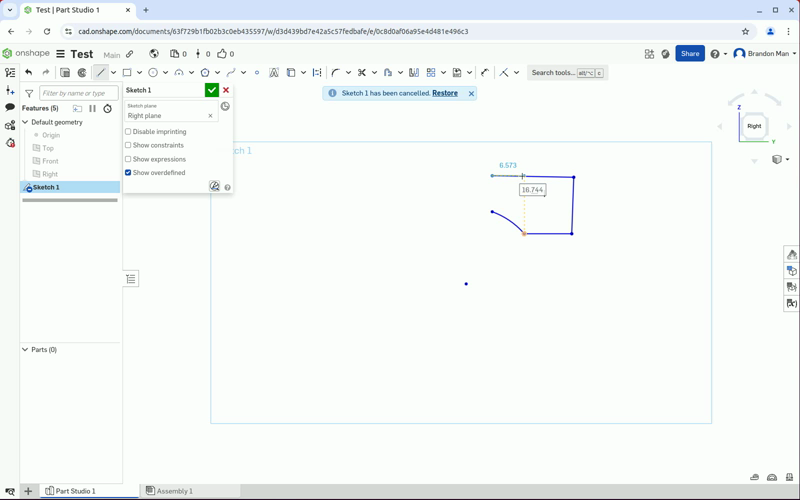
mouse_move(492, 211)
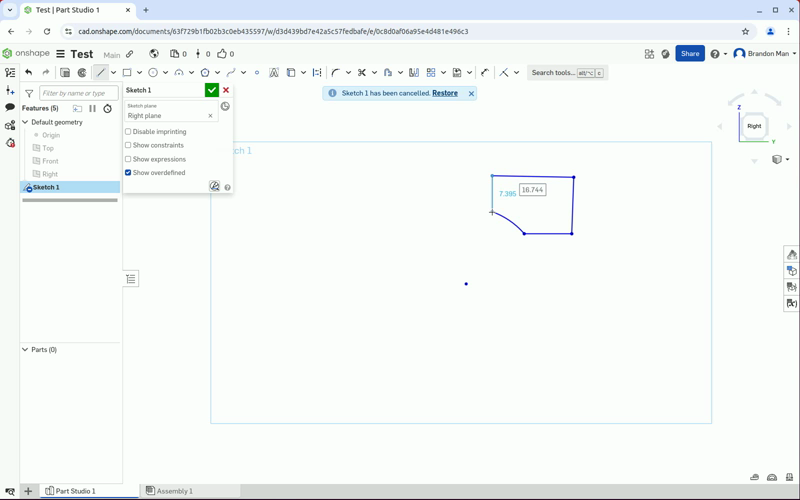
key_up(shift)
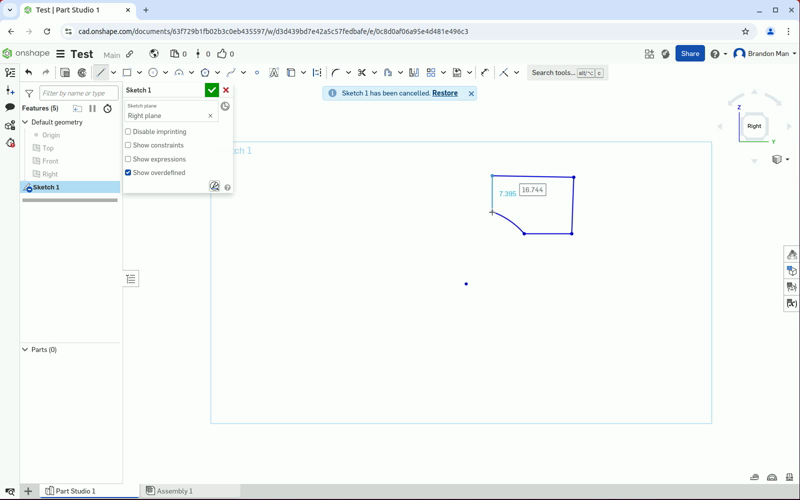
click(492, 211)
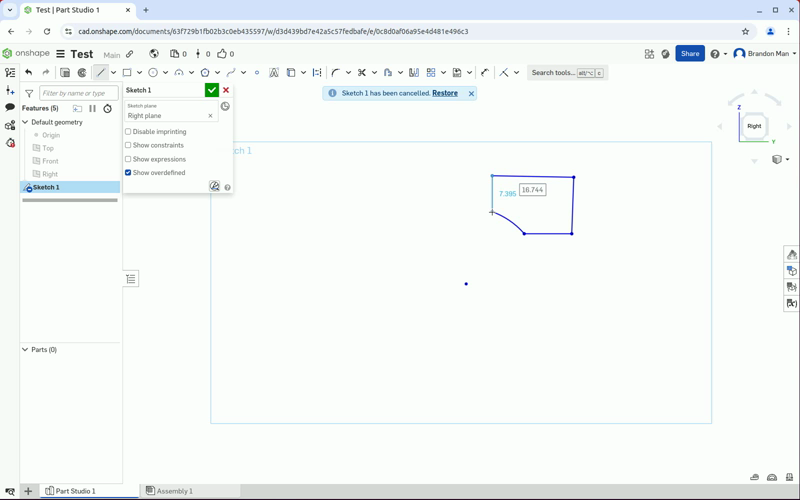
key(esc)
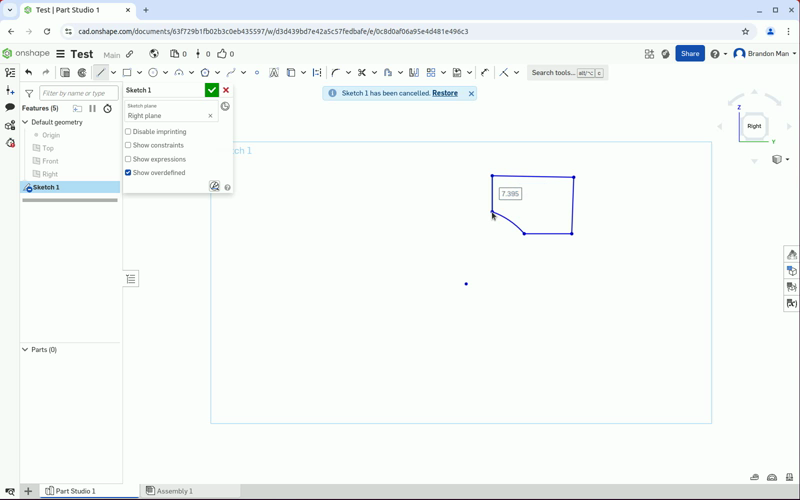
mouse_move(519, 179)
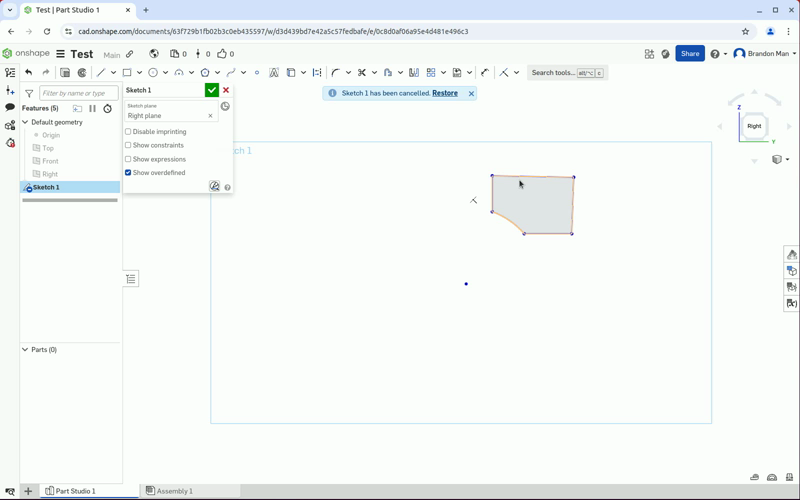
click(519, 179)
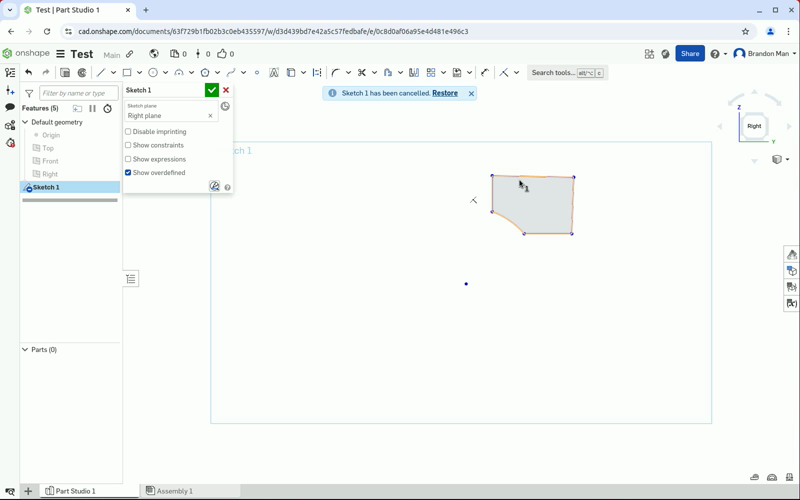
mouse_move(73, 352)
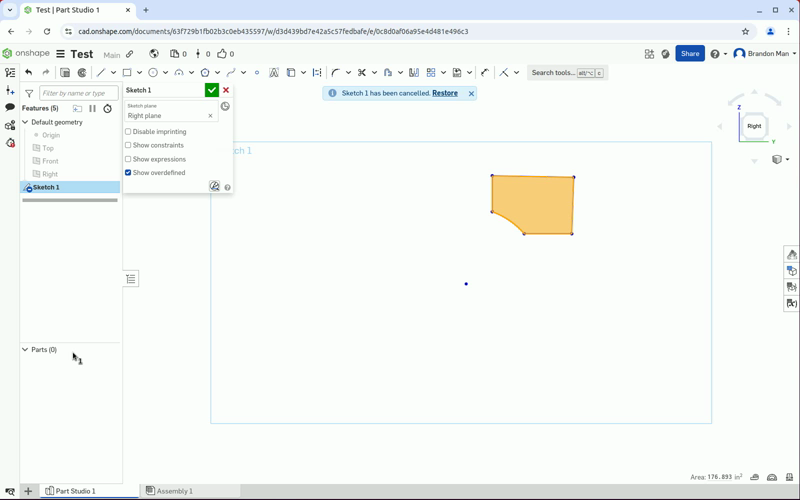
key(shift+y)
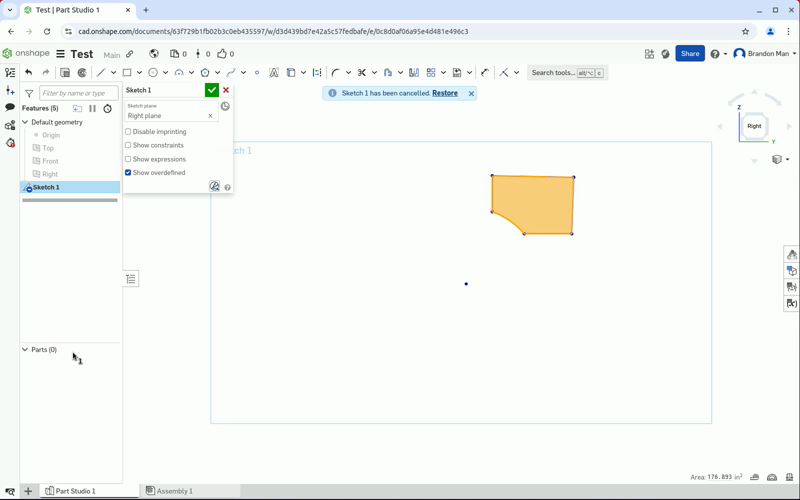
key(shift+e)
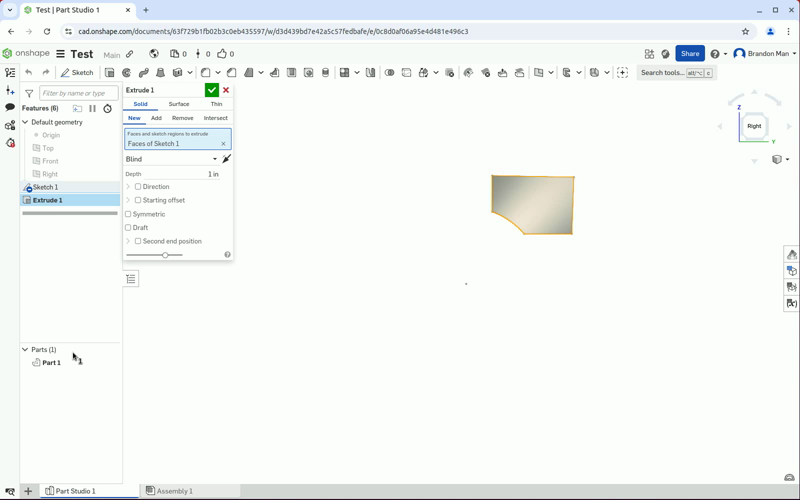
mouse_move(143, 106)
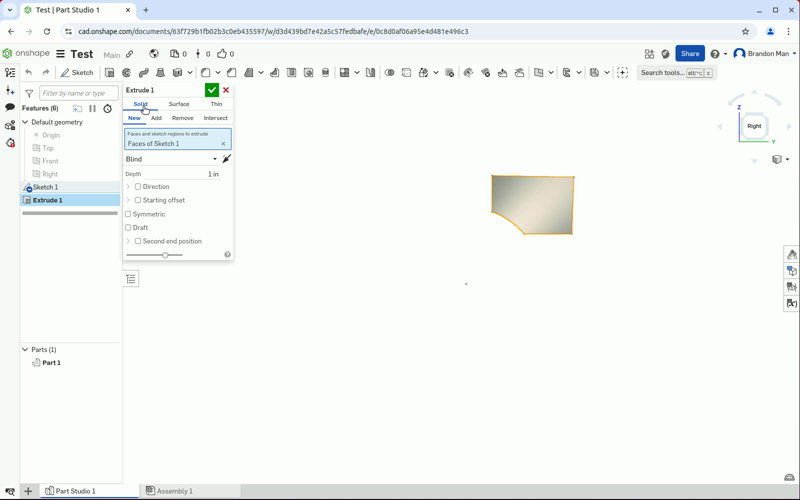
click(143, 106)
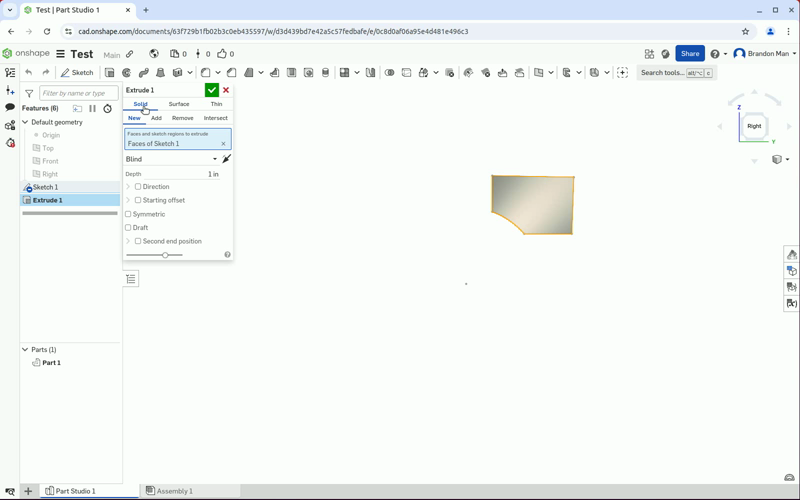
mouse_move(137, 120)
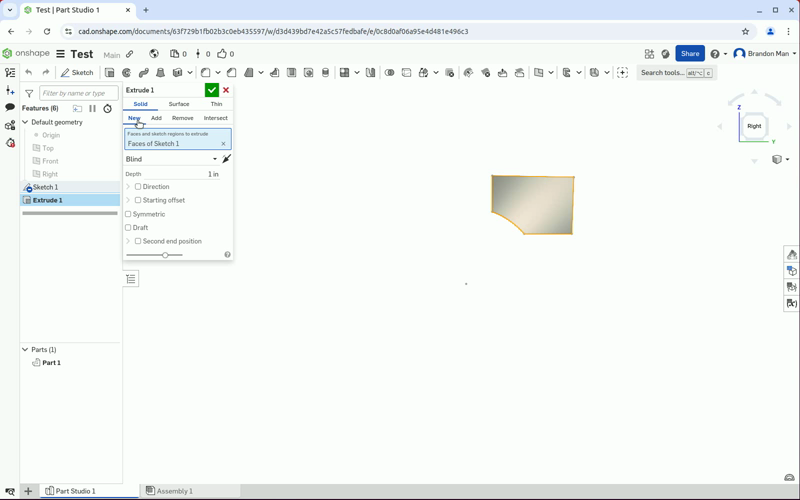
click(137, 120)
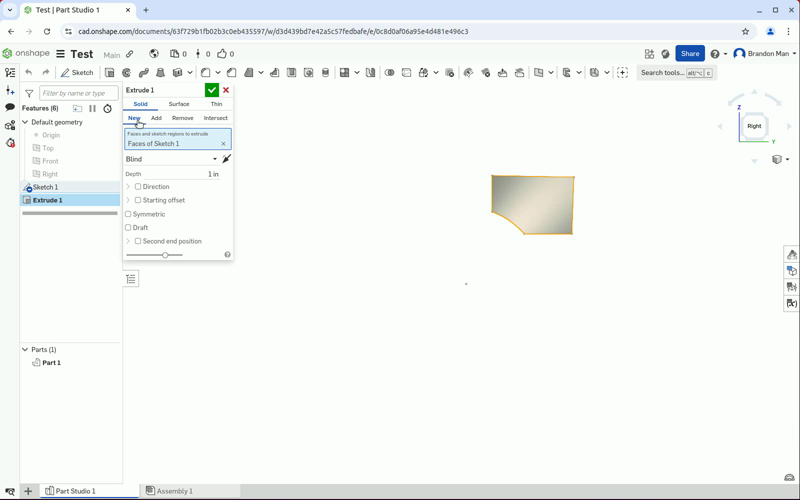
key(tab, 4)
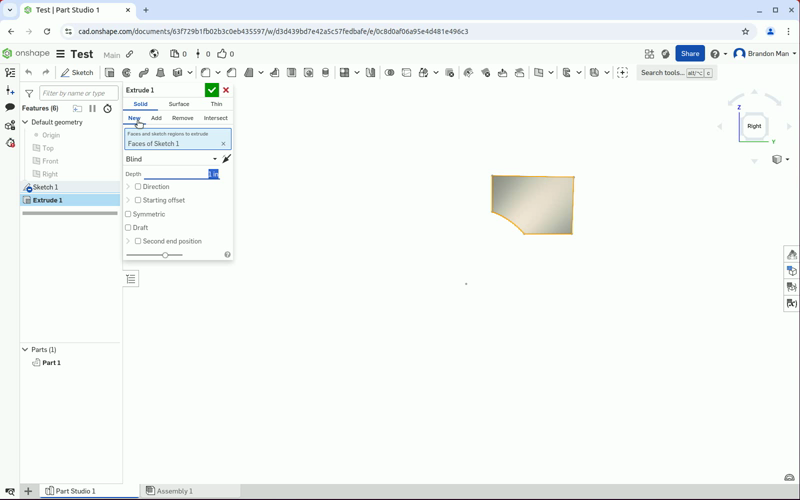
text(5.296)
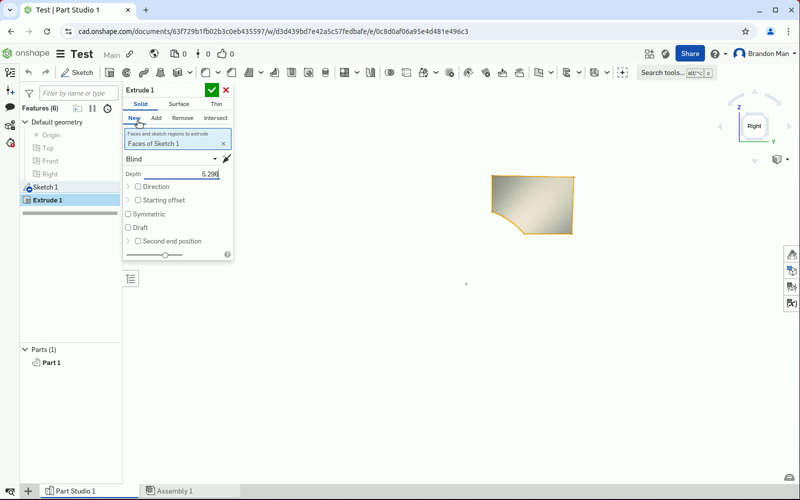
key(enter)
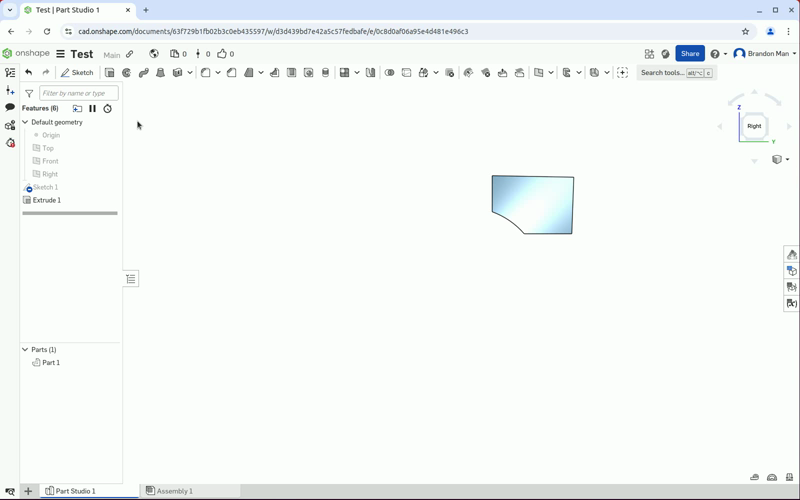
key(shift+h)
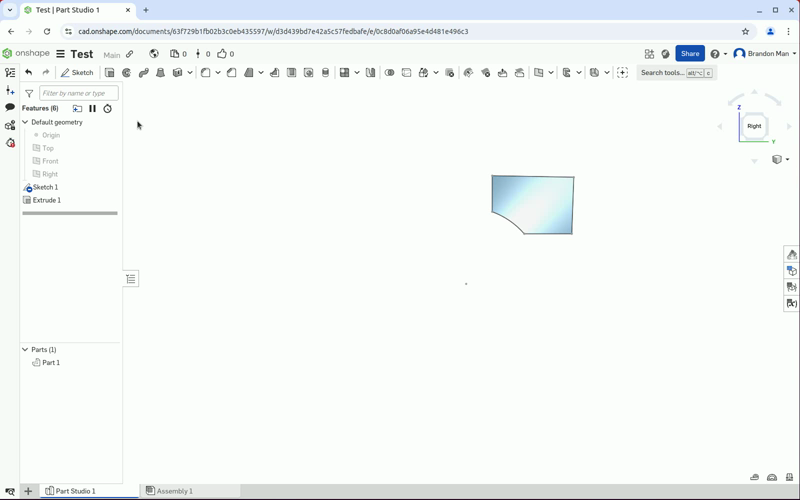
key(shift+h)
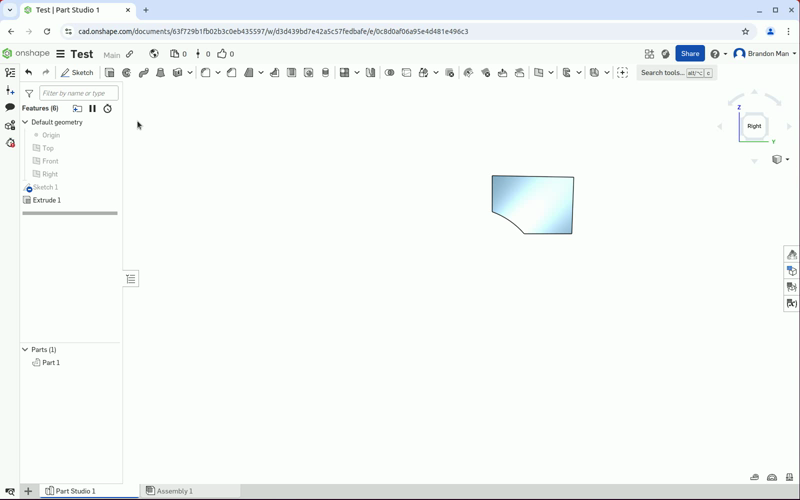
mouse_move(73, 189)
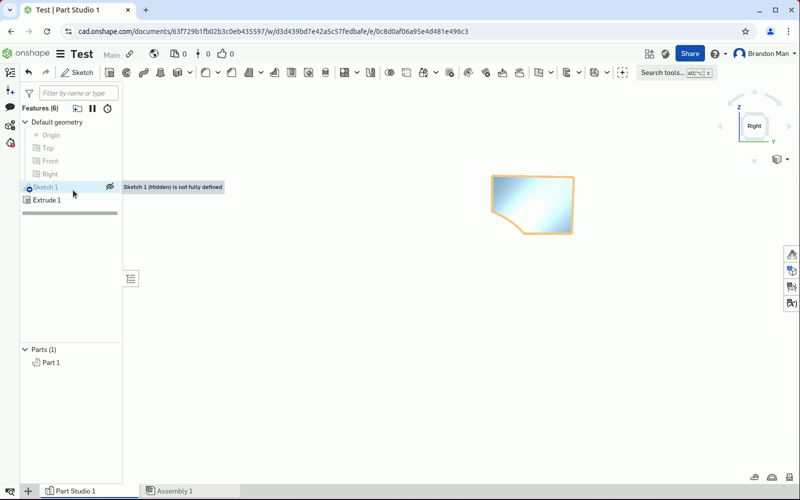
click(73, 189)
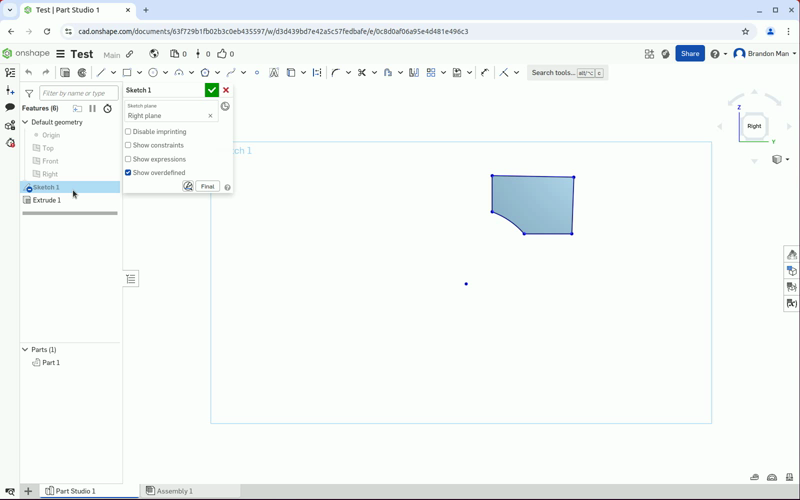
mouse_move(229, 92)
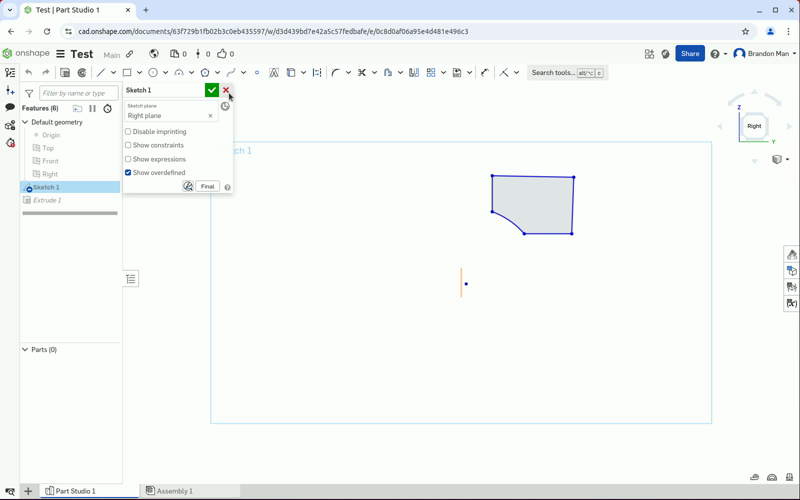
click(229, 92)
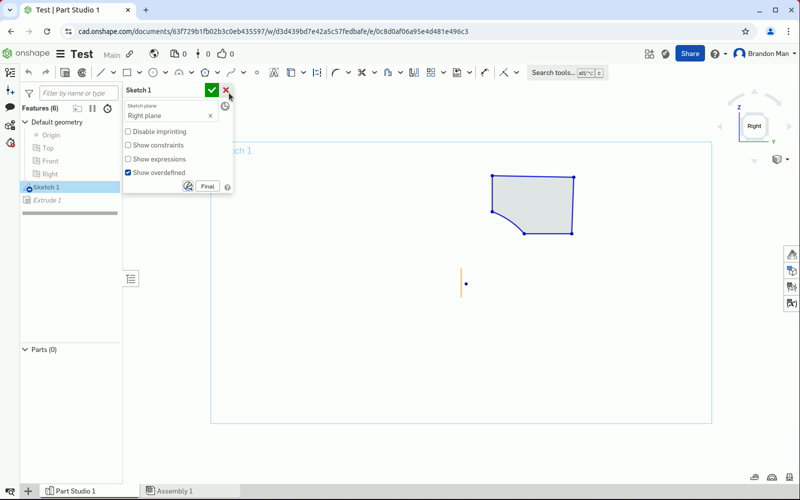
key(shift+s)
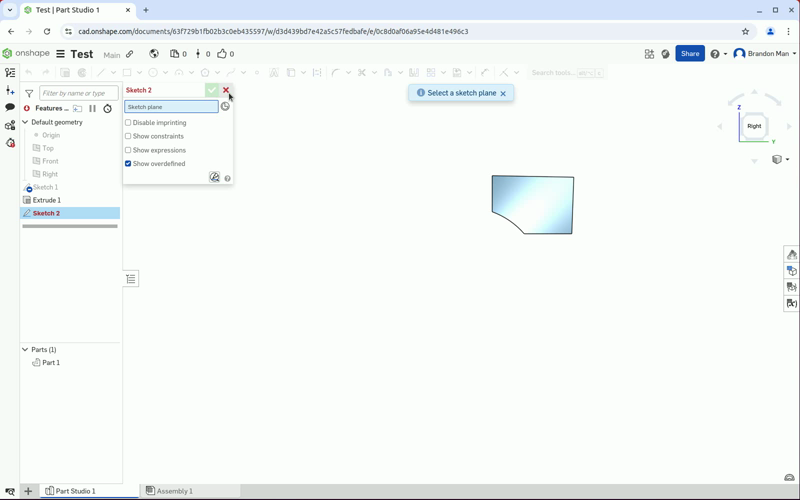
mouse_move(73, 176)
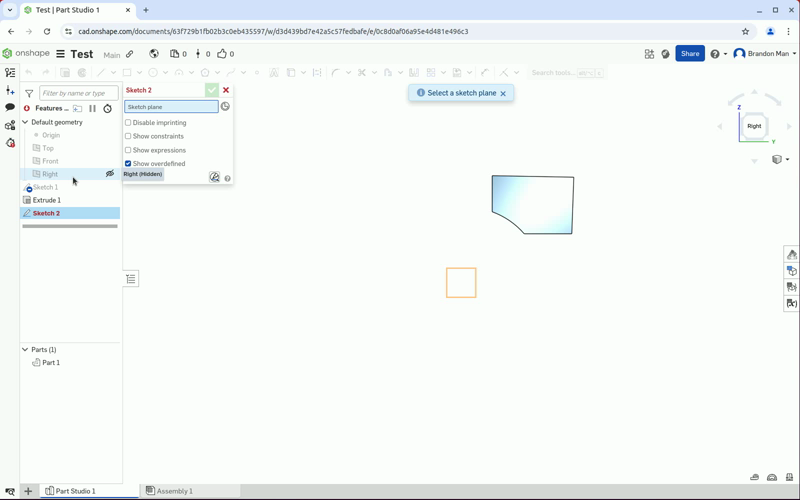
click(73, 176)
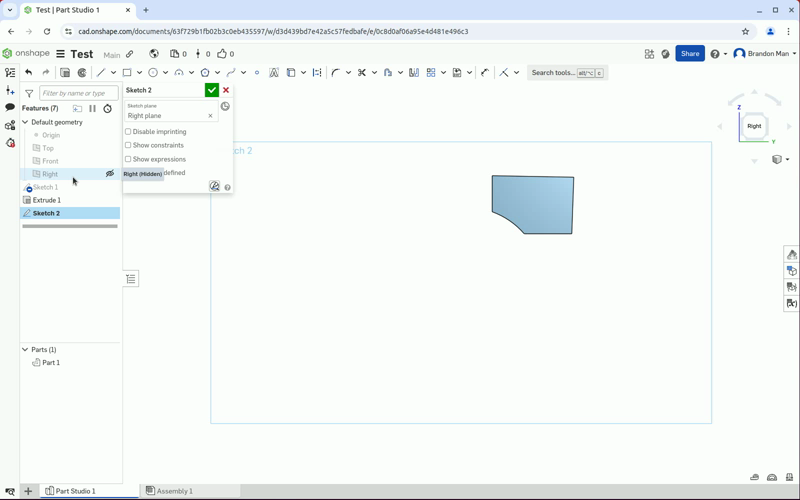
mouse_move(73, 352)
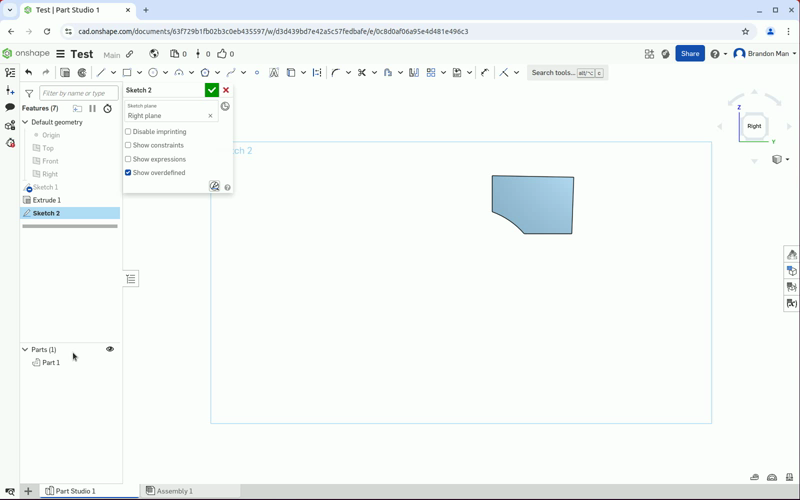
key(y)
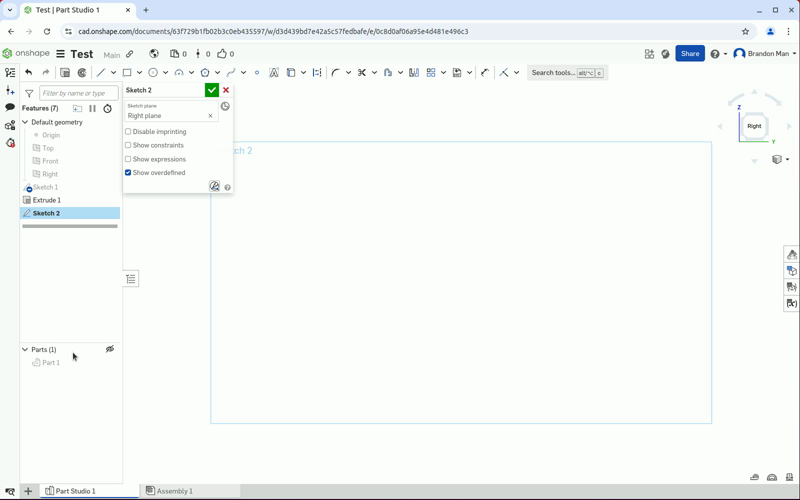
key(l)
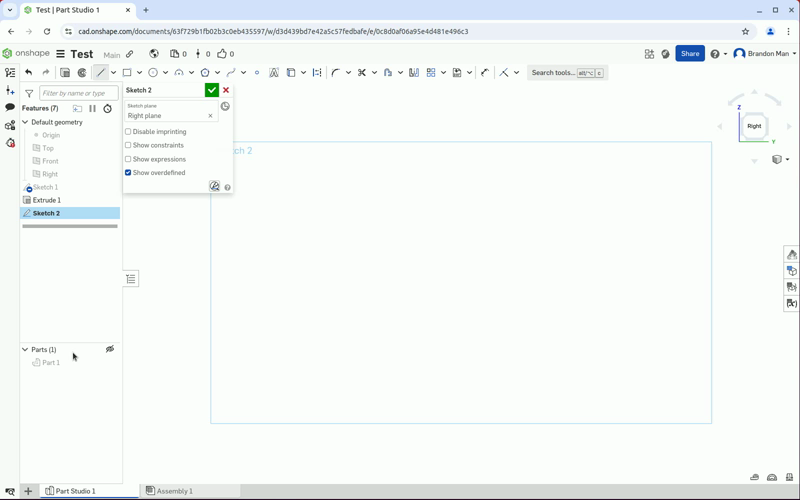
key_down(shift)
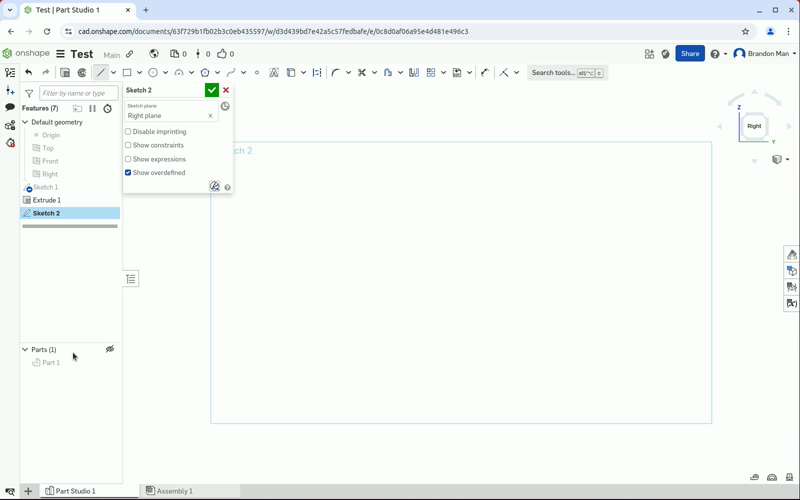
mouse_move(358, 233)
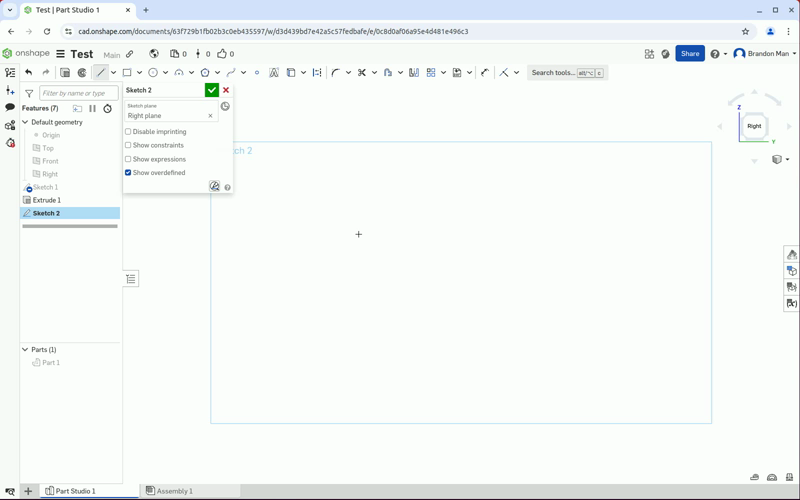
click(358, 233)
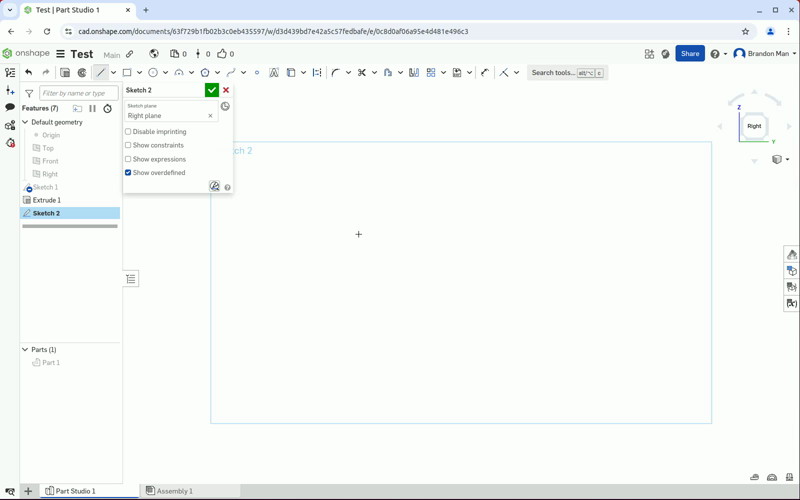
key_up(shift)
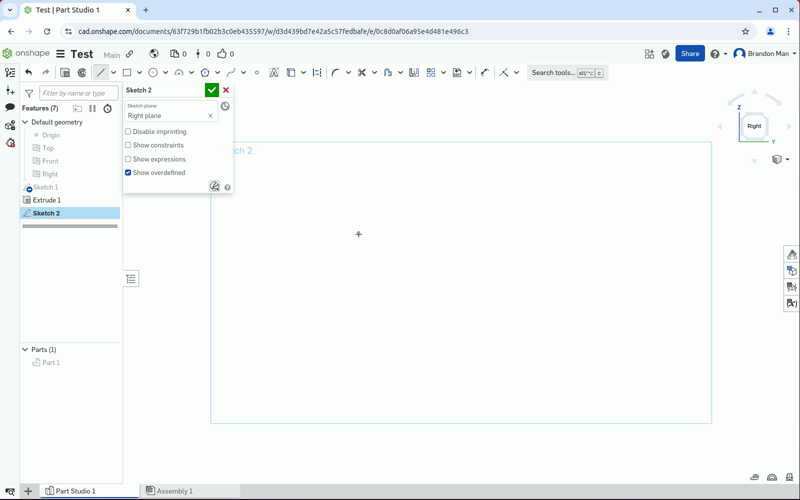
key_down(shift)
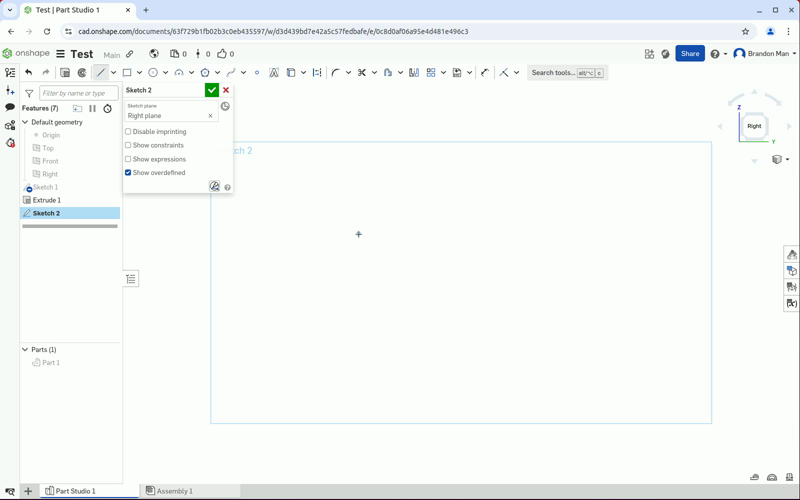
mouse_move(388, 233)
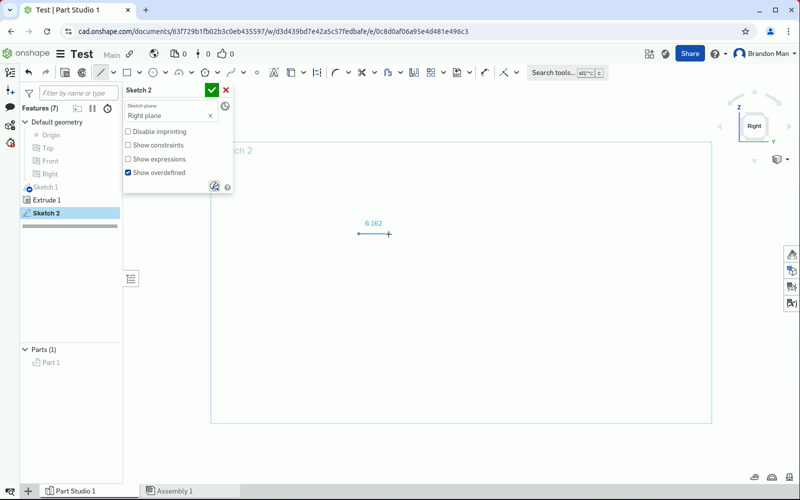
mouse_move(406, 233)
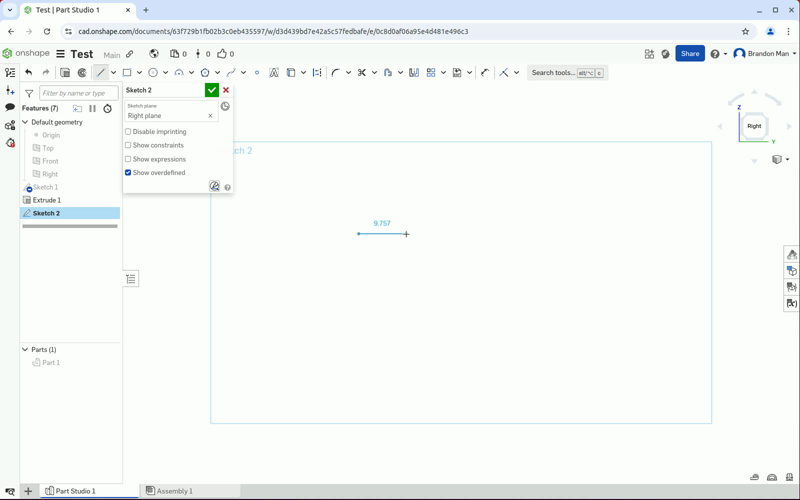
click(406, 233)
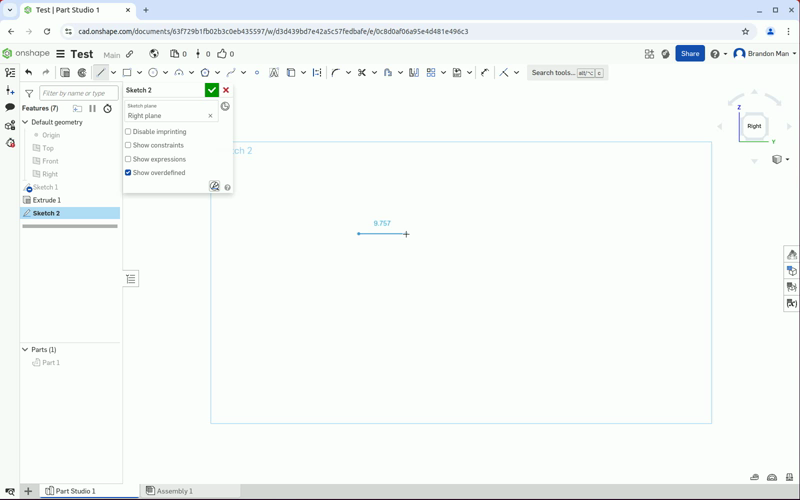
key_up(shift)
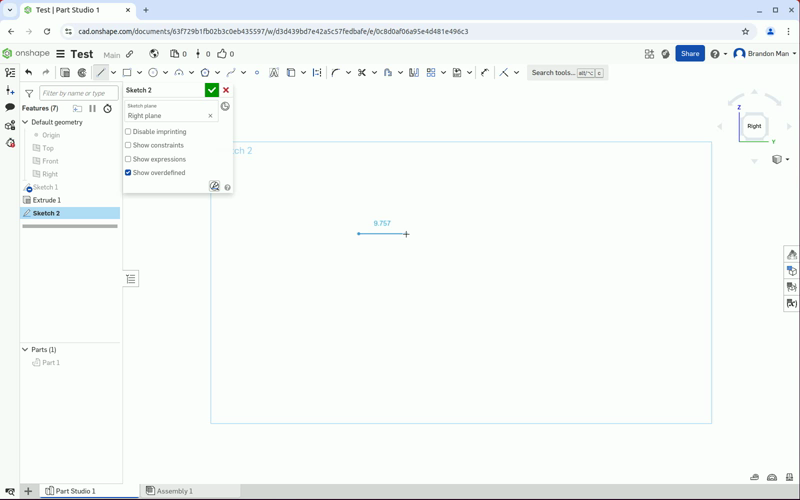
key(esc)
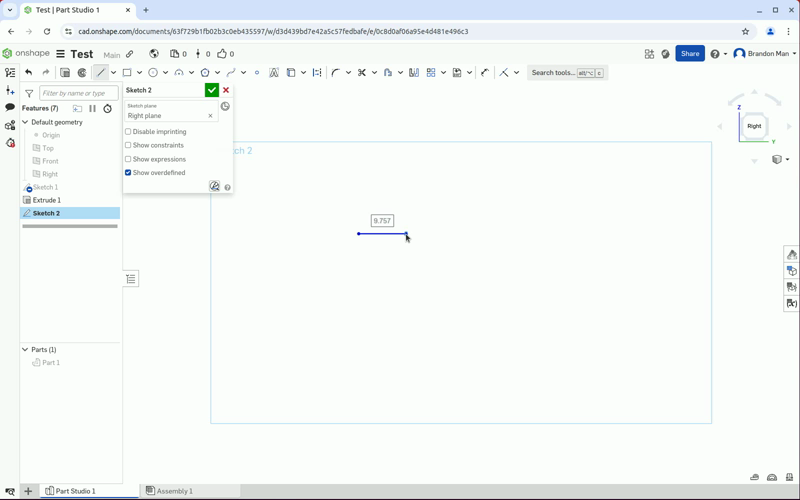
key(a)
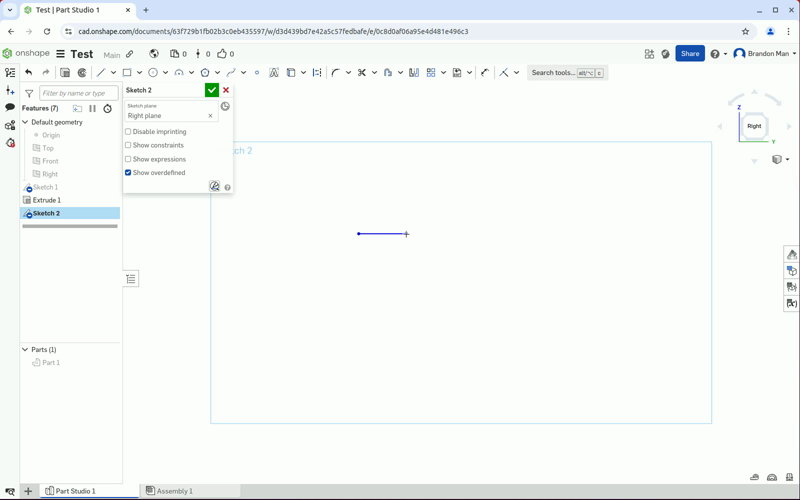
mouse_move(406, 233)
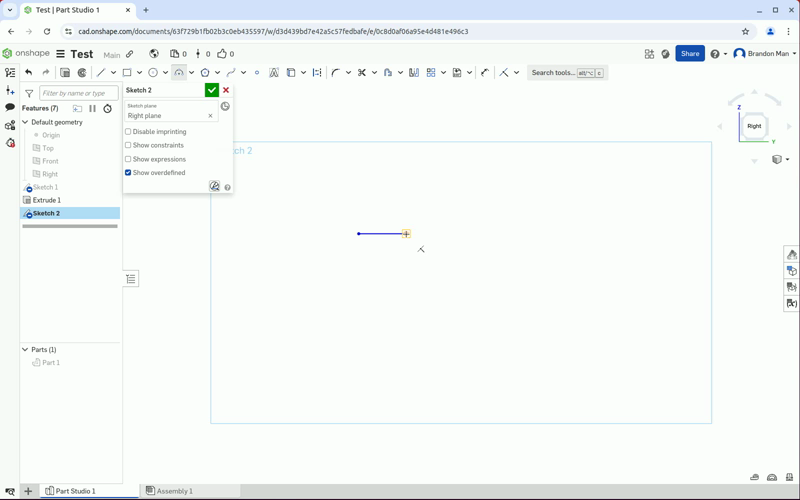
click(406, 233)
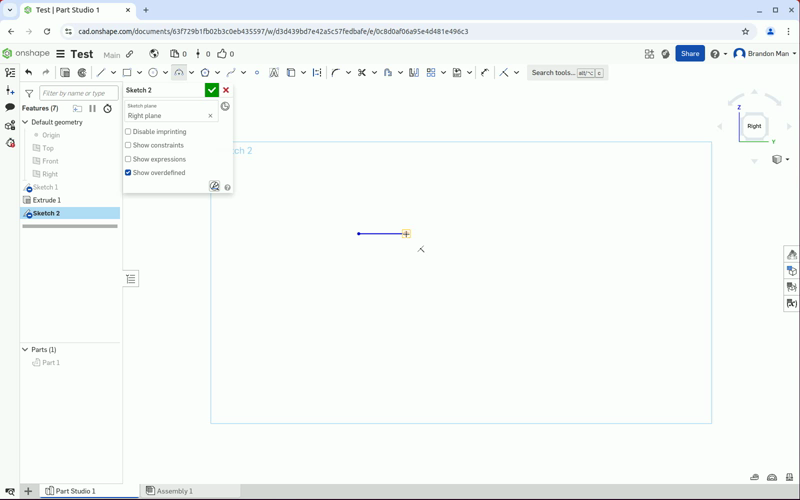
key_down(shift)
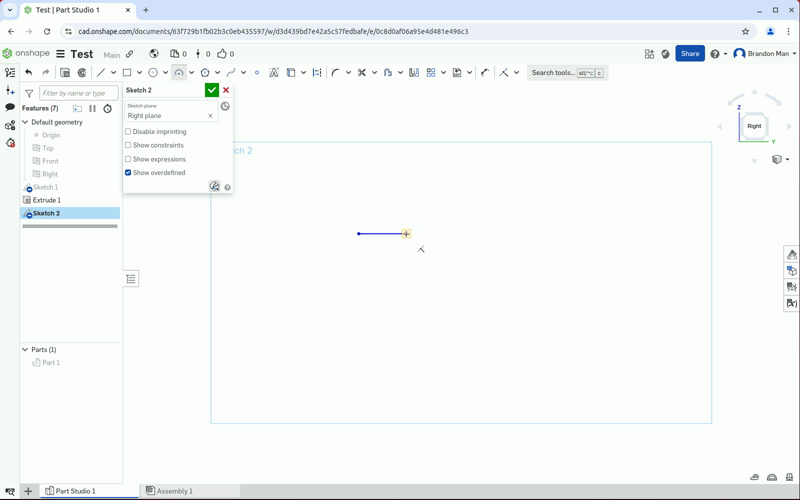
mouse_move(435, 212)
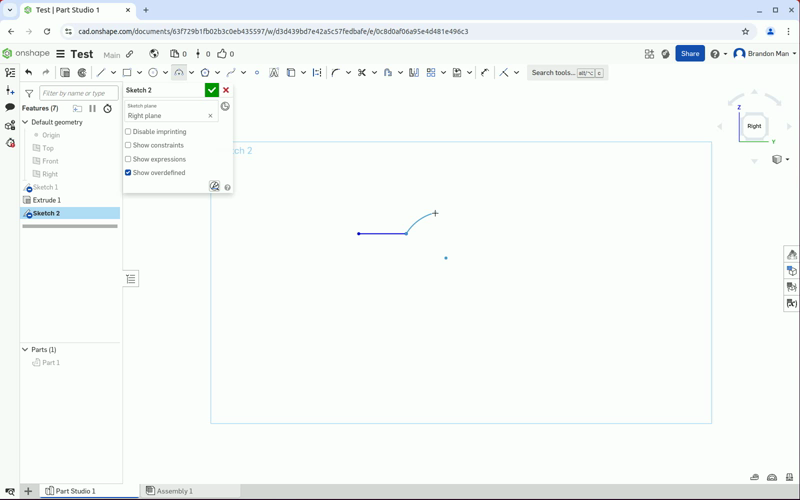
click(435, 212)
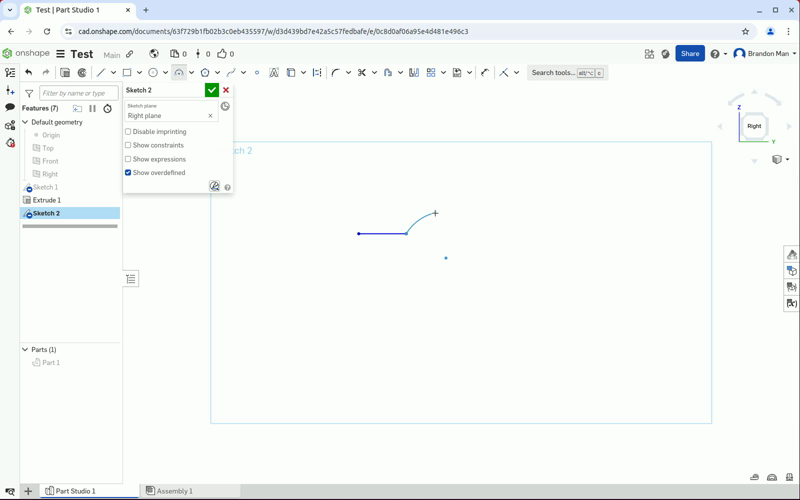
mouse_move(419, 221)
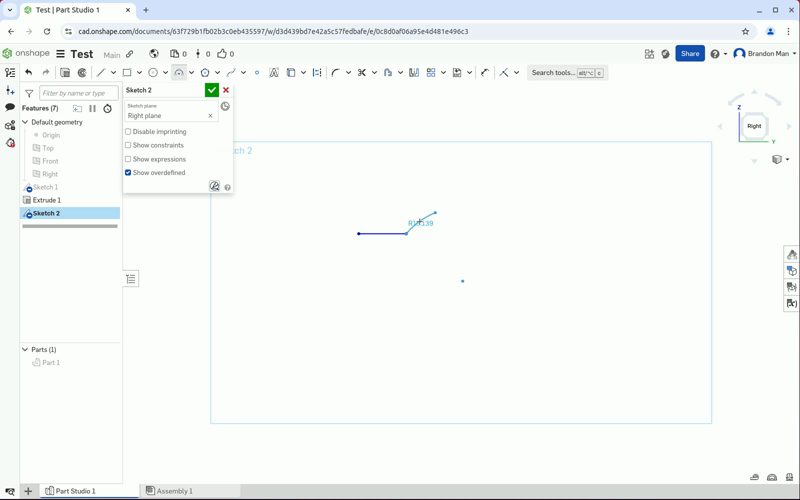
click(419, 221)
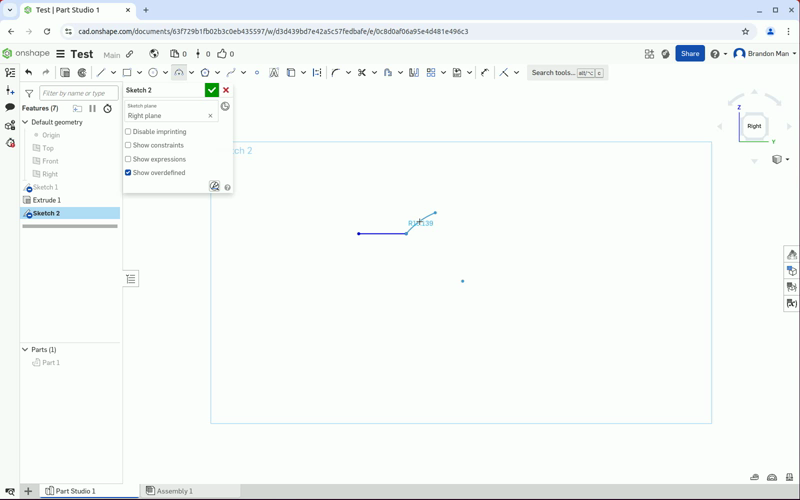
key_up(shift)
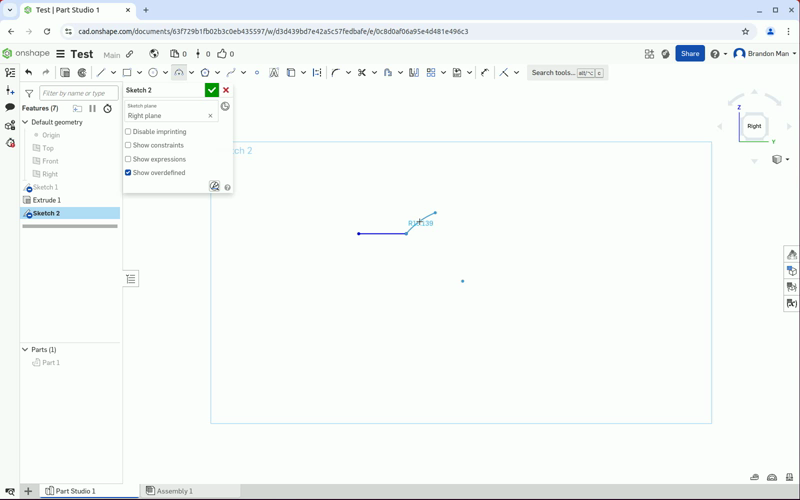
key(esc)
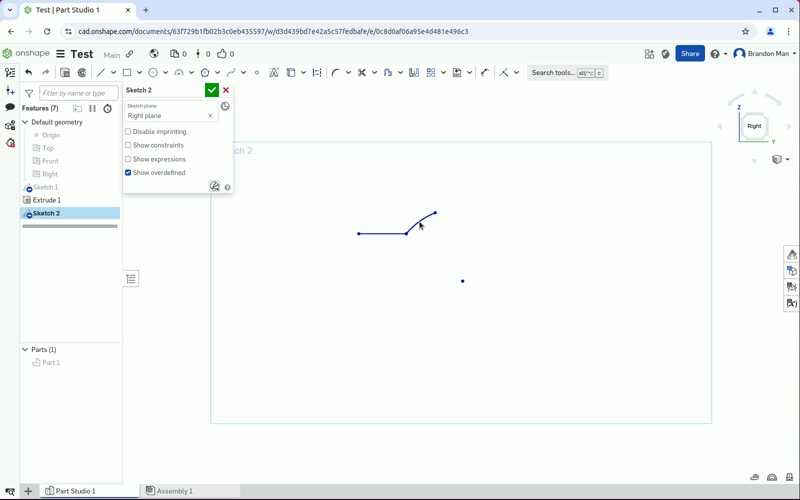
key(l)
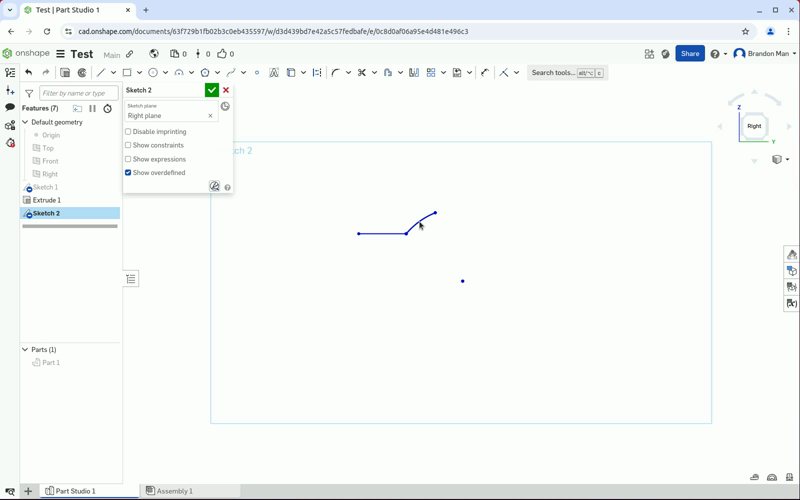
mouse_move(435, 212)
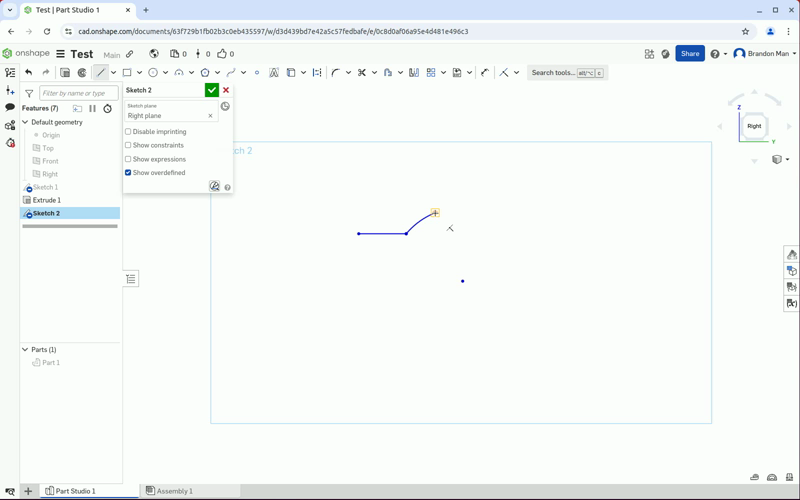
click(435, 212)
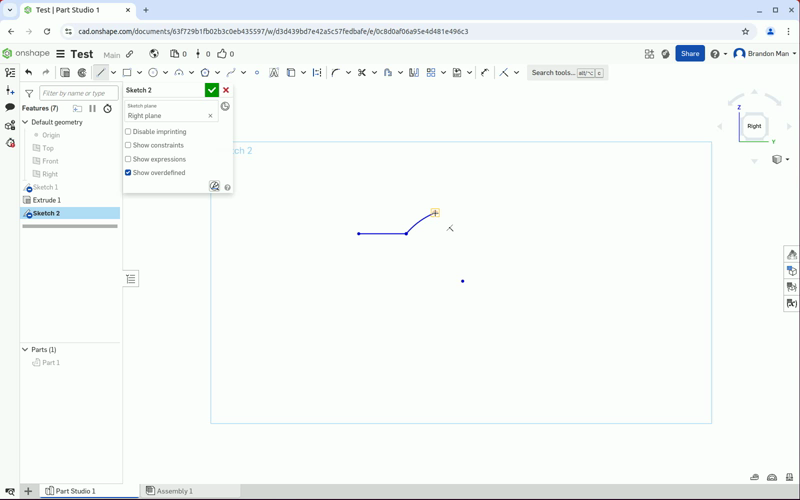
key_down(shift)
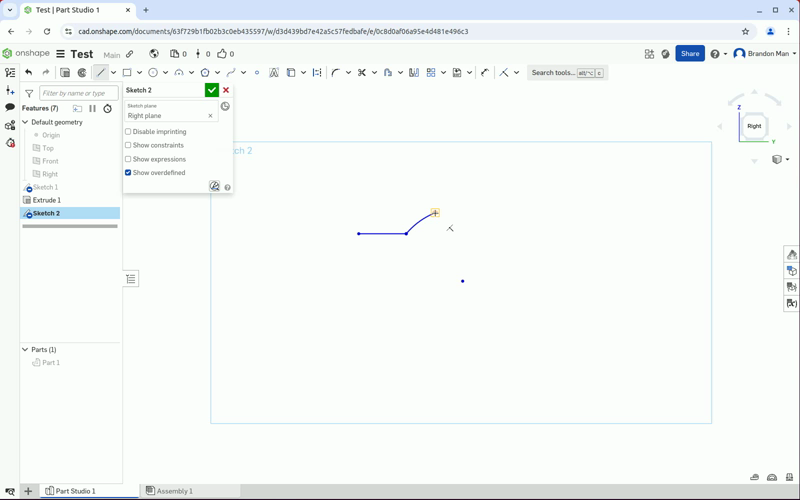
mouse_move(465, 212)
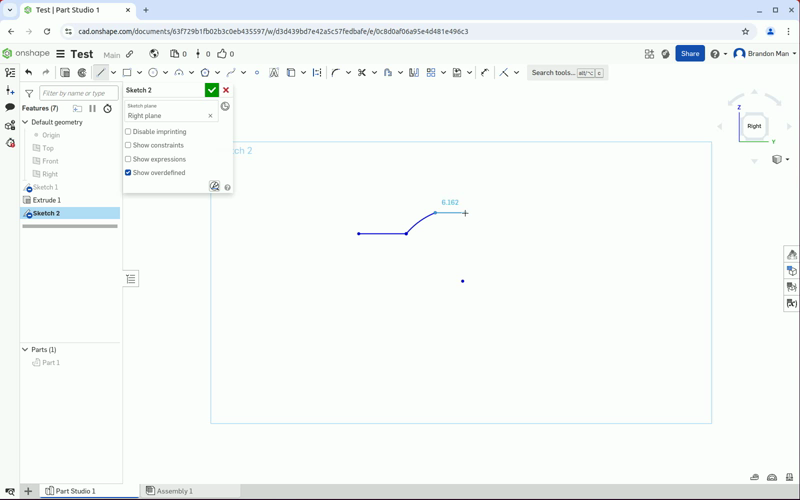
mouse_move(435, 177)
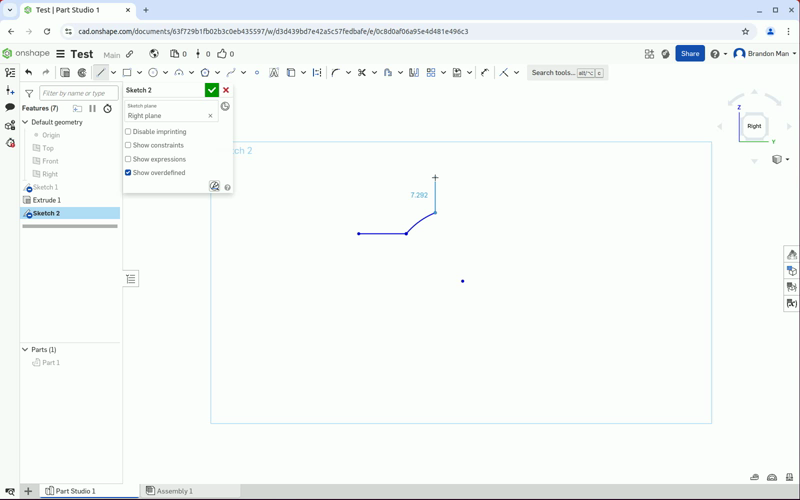
click(435, 177)
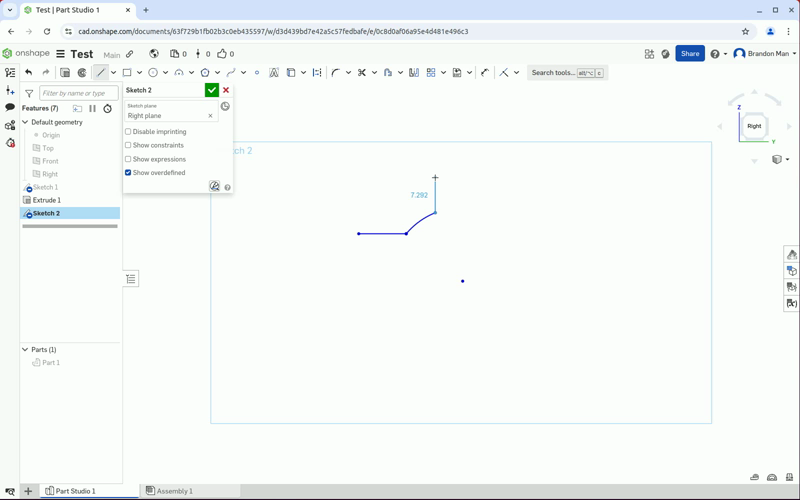
key_up(shift)
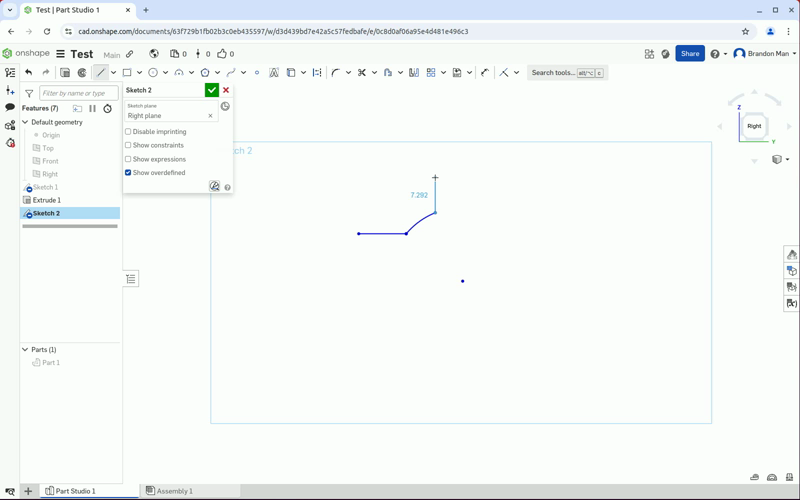
key_down(shift)
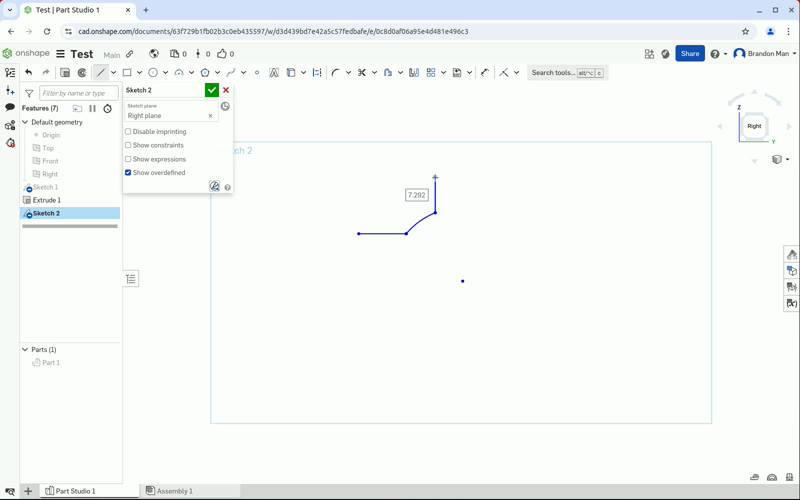
mouse_move(358, 177)
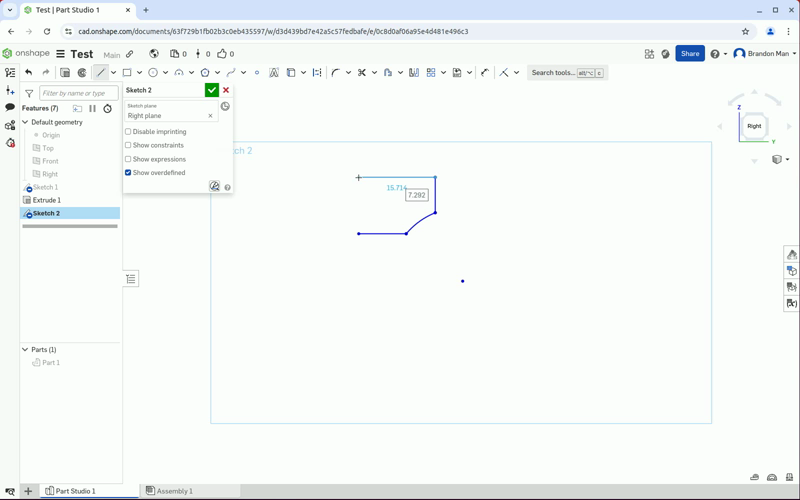
click(358, 177)
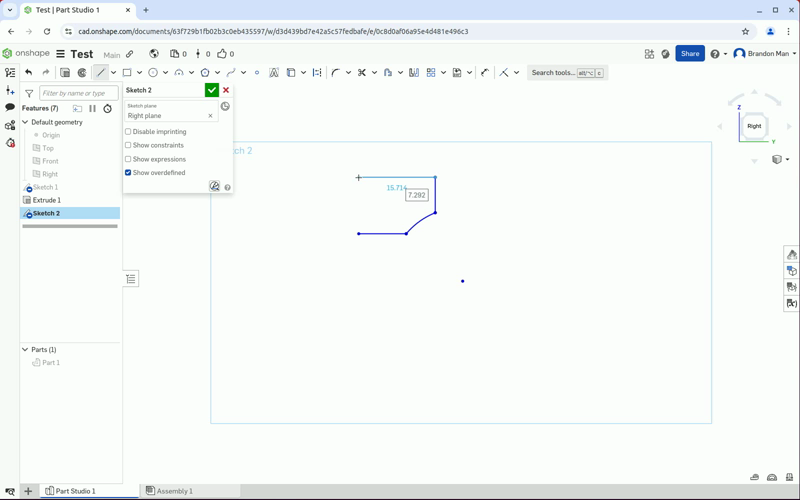
key_up(shift)
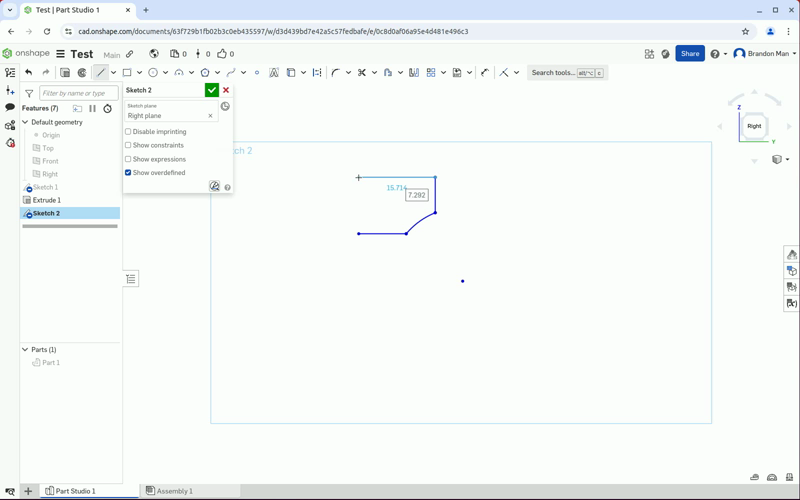
mouse_move(388, 177)
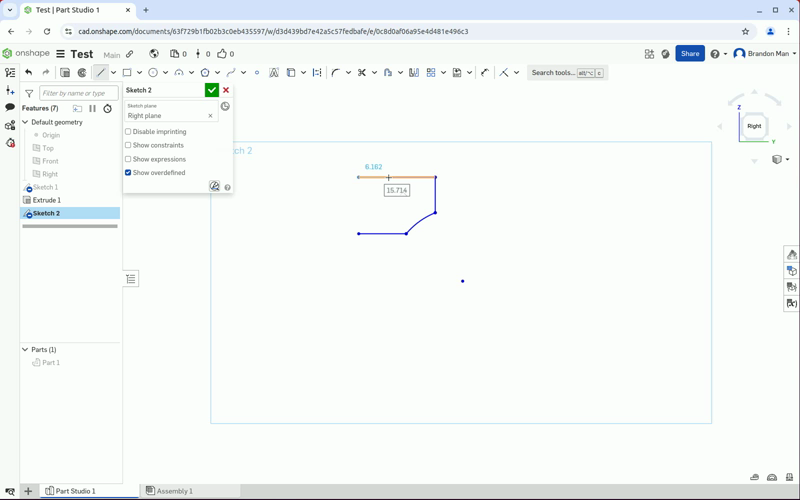
key_down(shift)
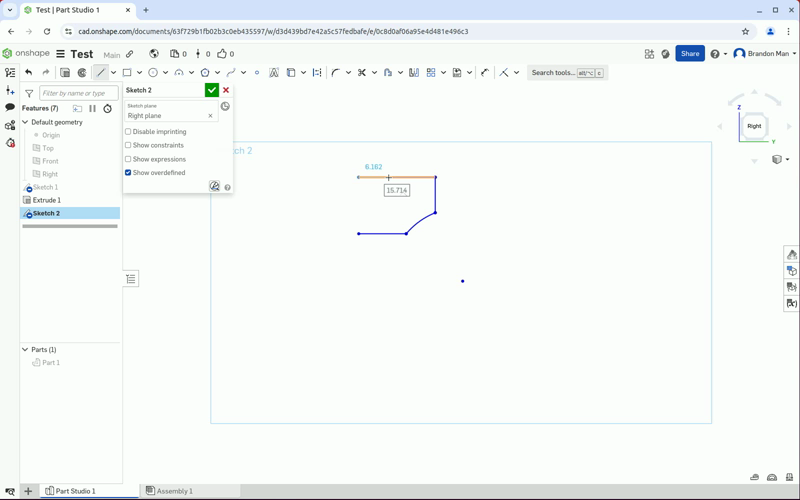
mouse_move(358, 233)
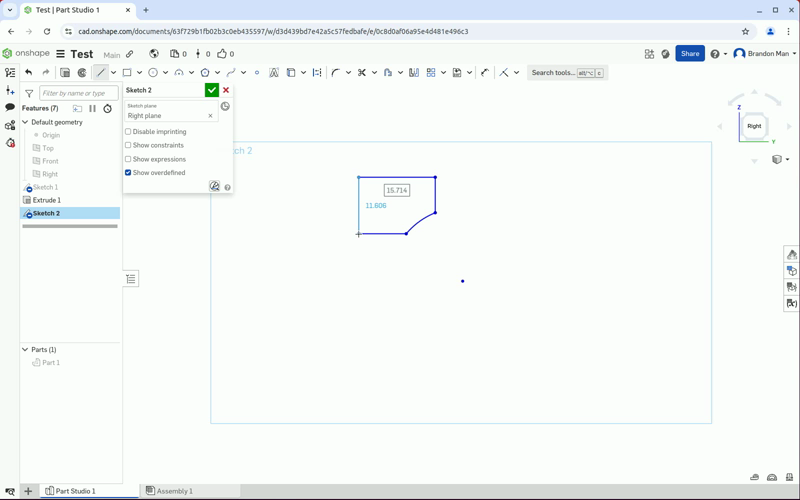
key_up(shift)
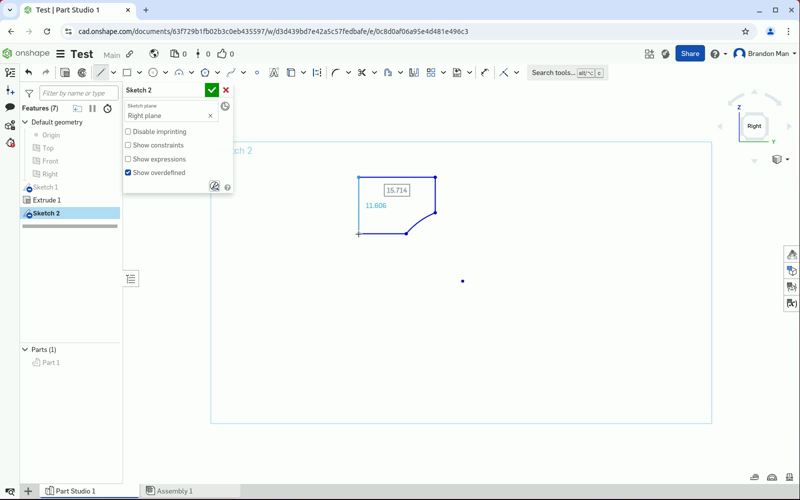
click(358, 233)
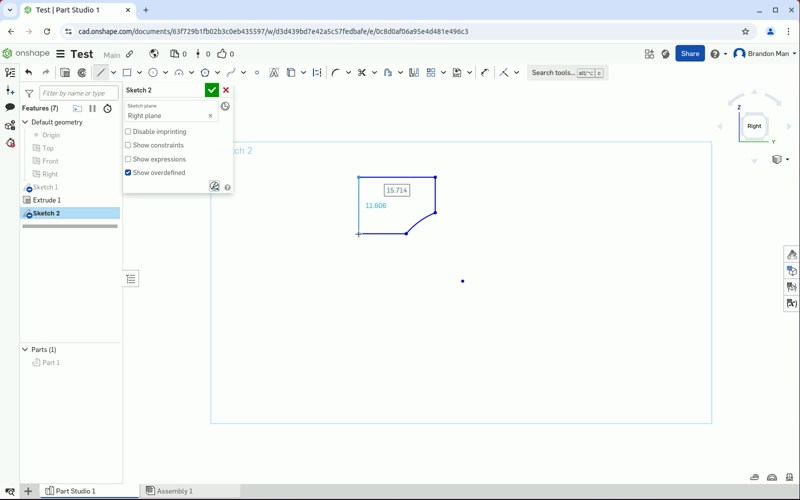
key(esc)
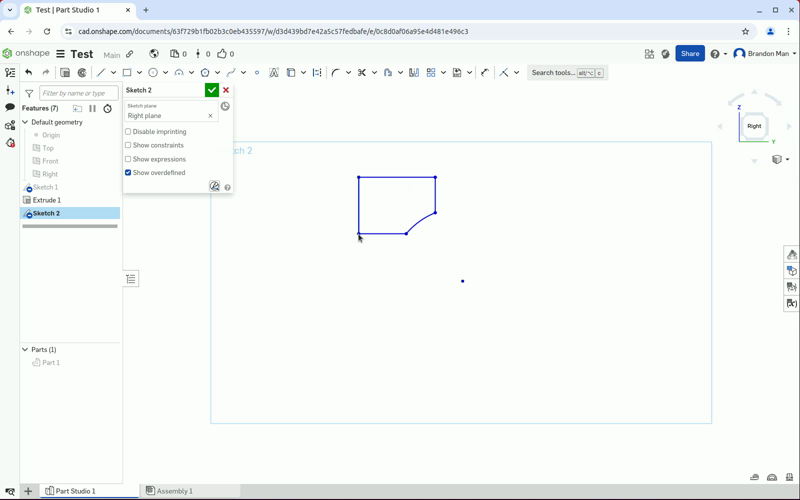
mouse_move(410, 222)
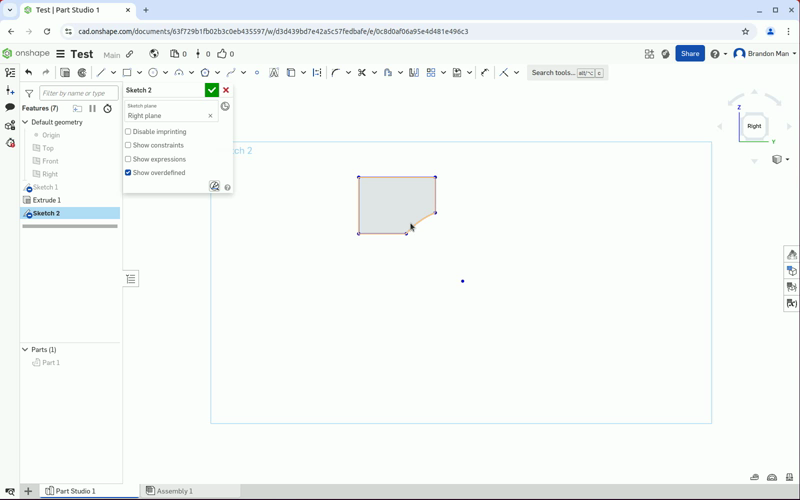
click(410, 222)
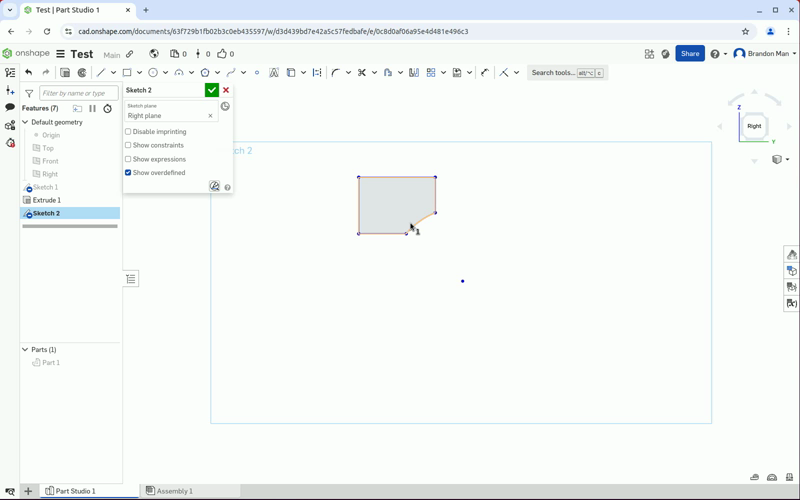
mouse_move(73, 352)
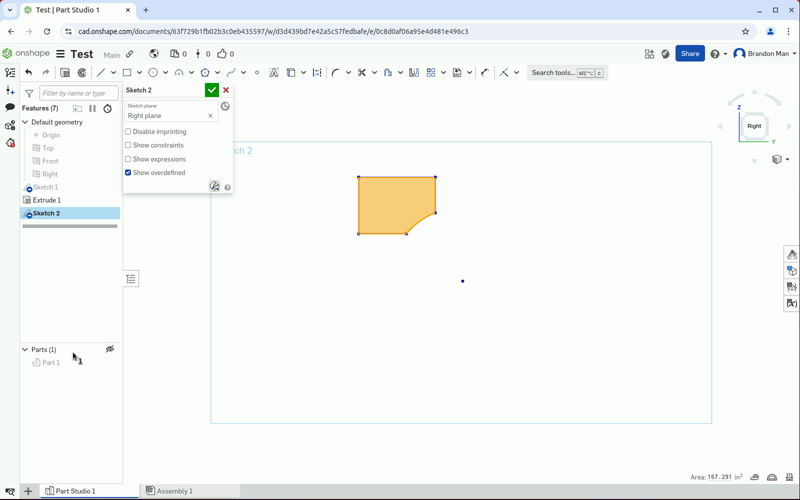
key(shift+y)
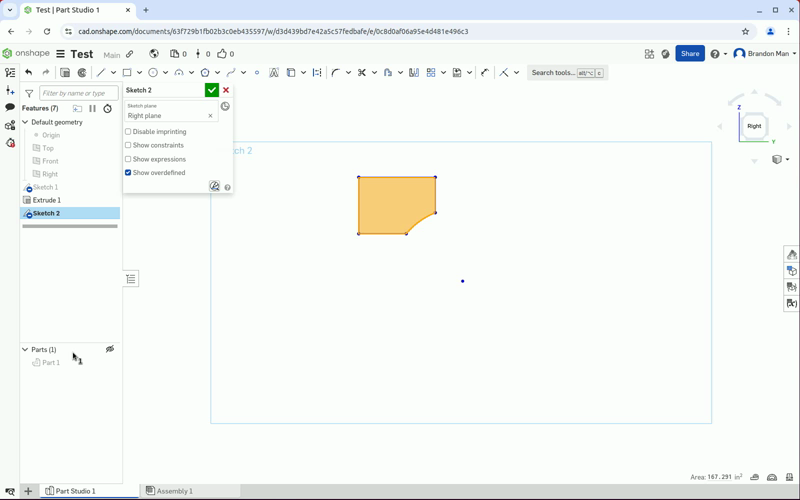
key(shift+e)
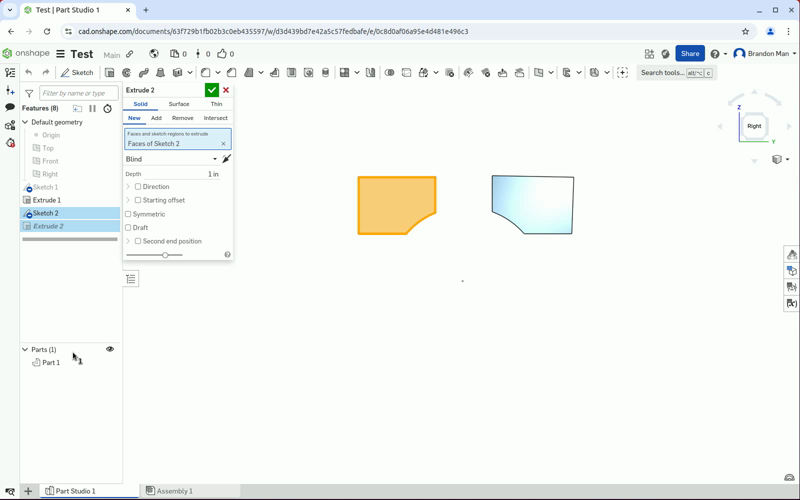
mouse_move(143, 106)
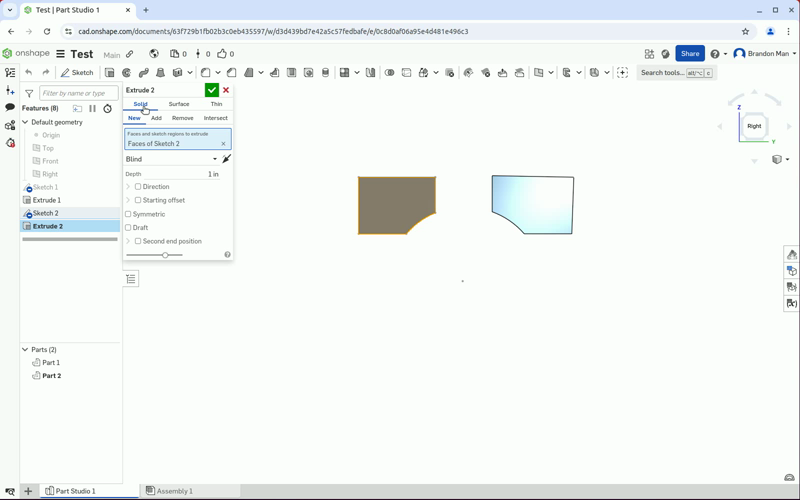
click(143, 106)
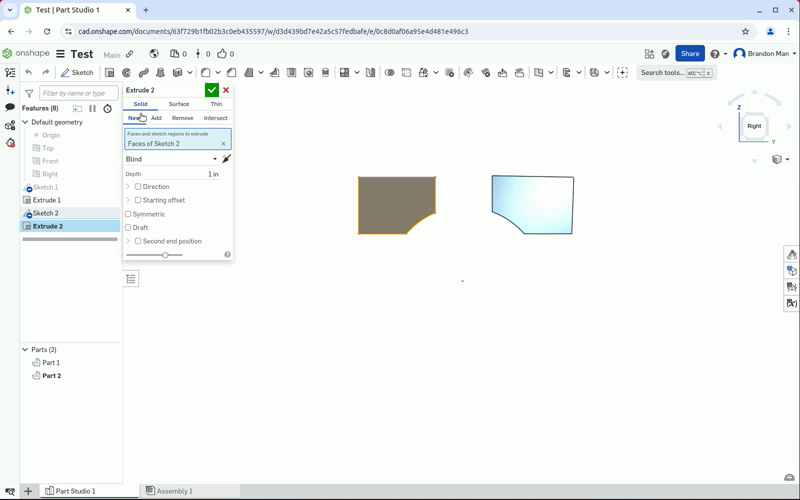
mouse_move(137, 120)
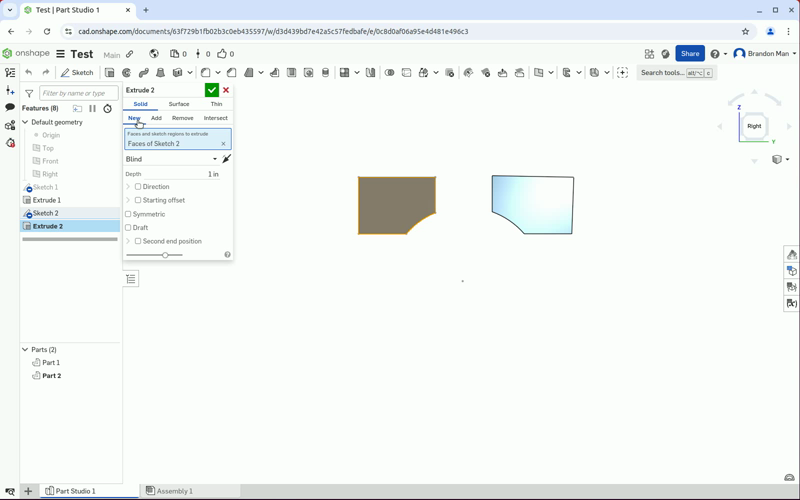
click(137, 120)
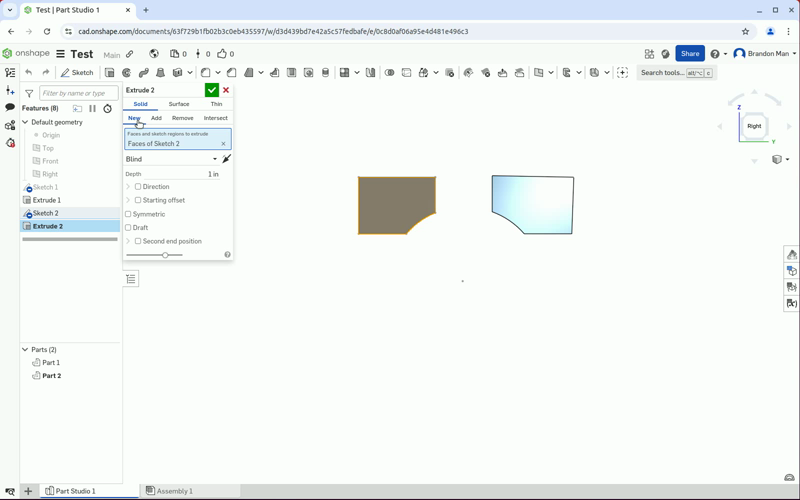
key(tab, 4)
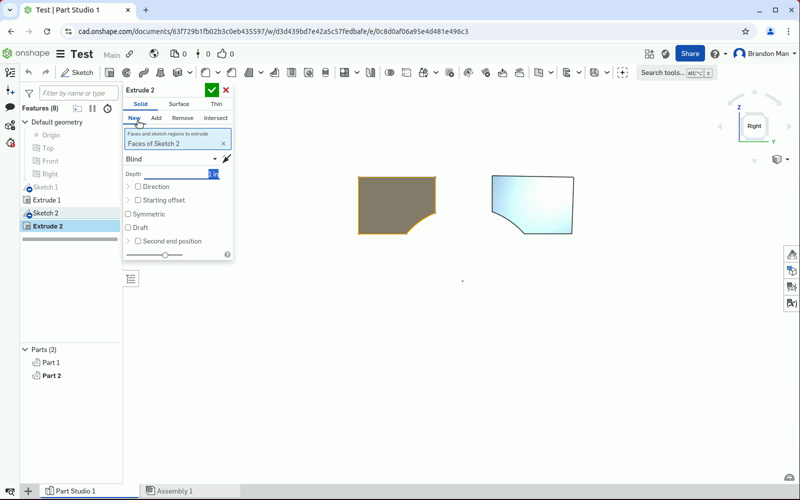
text(5.296)
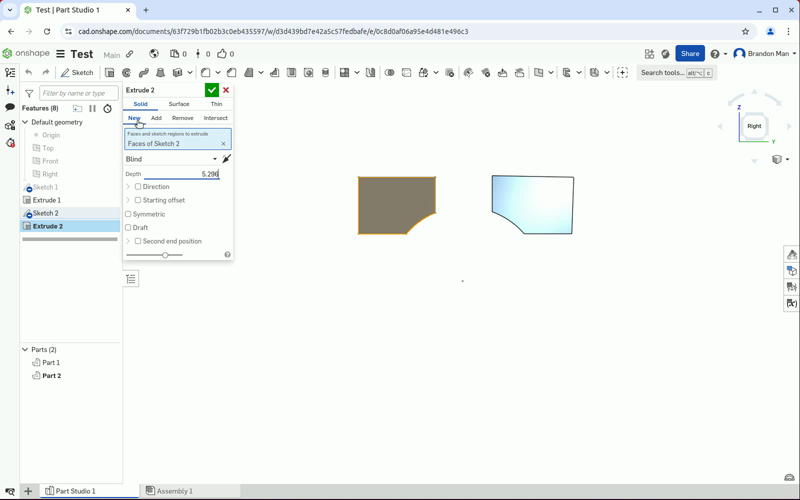
key(enter)
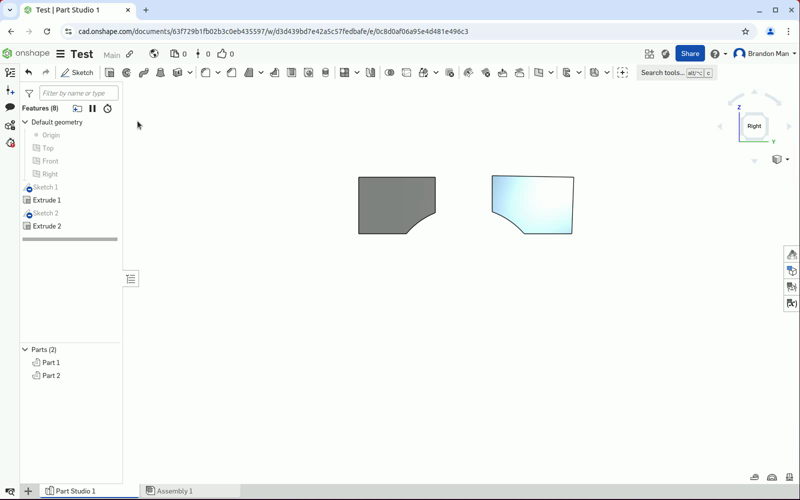
key(shift+h)
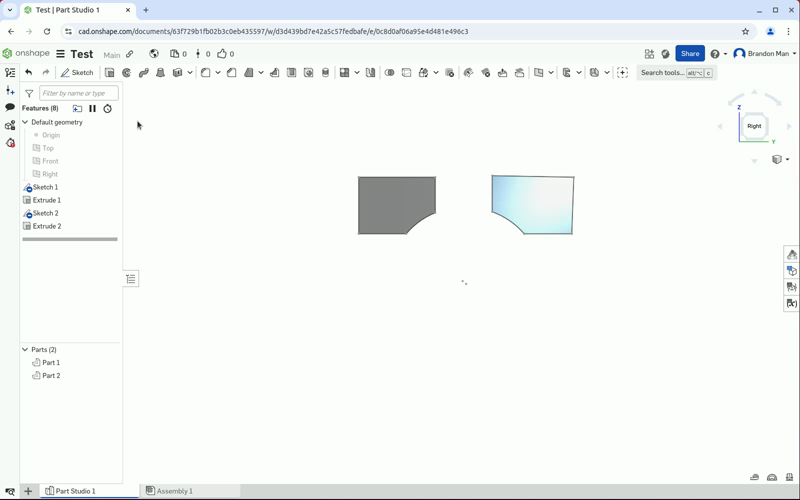
key(shift+h)
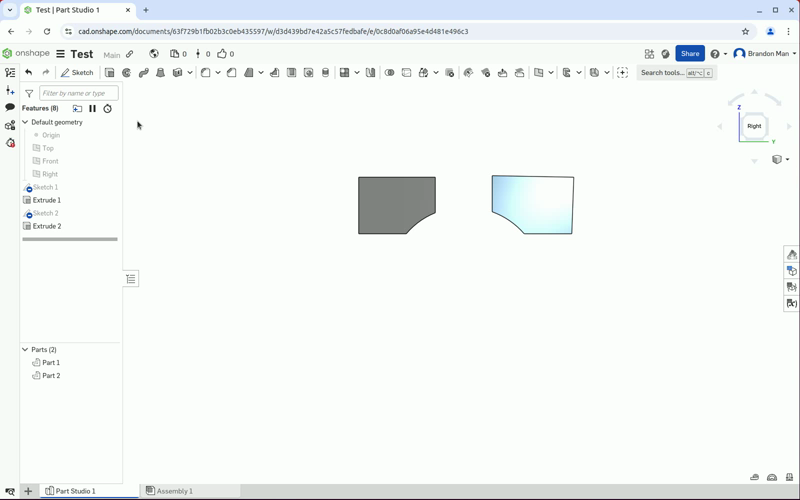
mouse_move(73, 189)
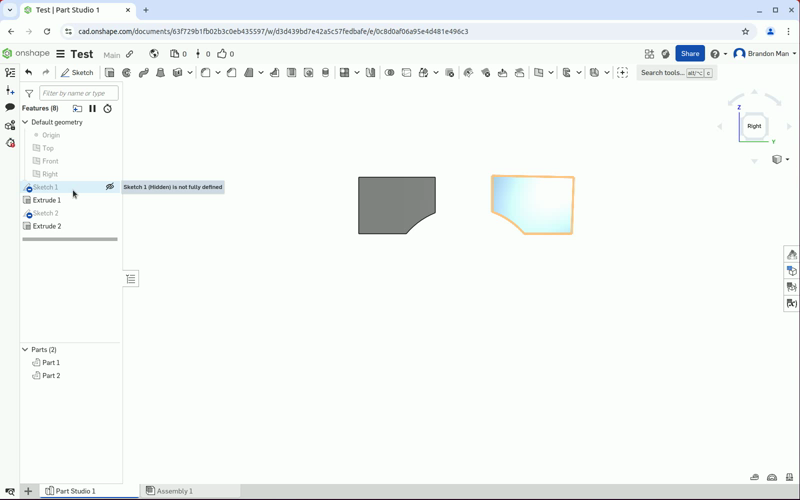
click(73, 189)
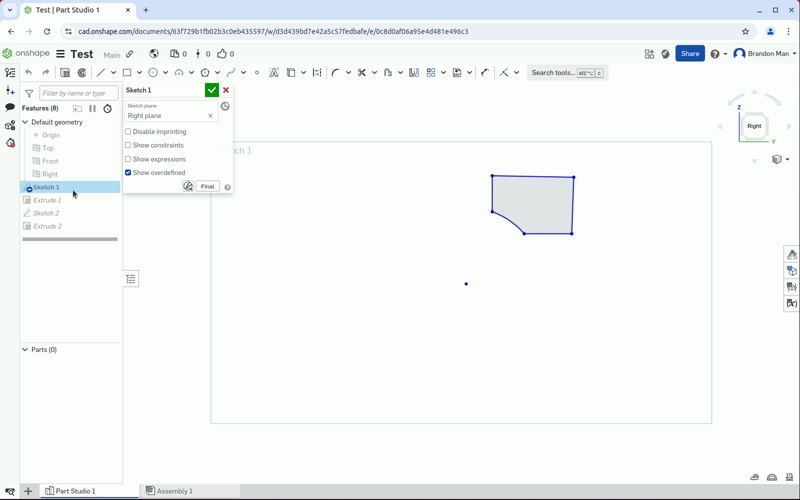
mouse_move(229, 92)
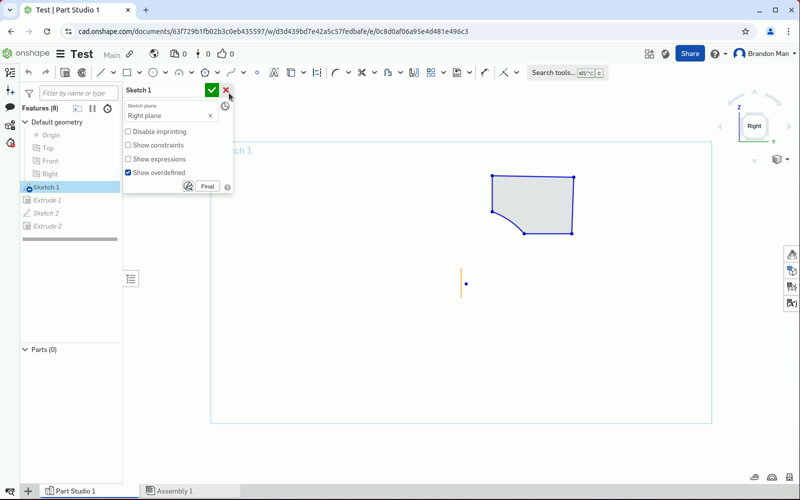
click(229, 92)
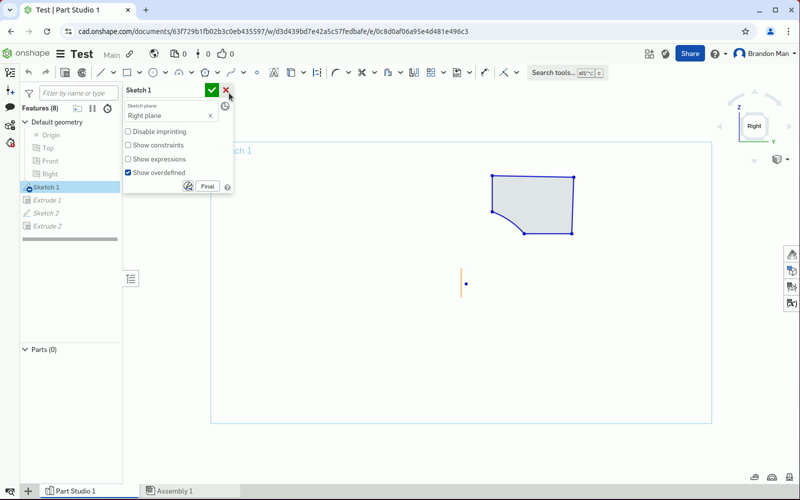
key(shift+s)
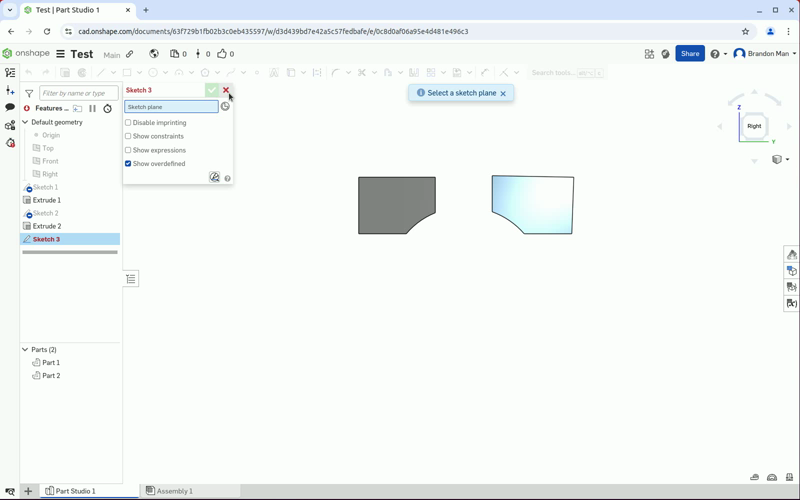
mouse_move(73, 176)
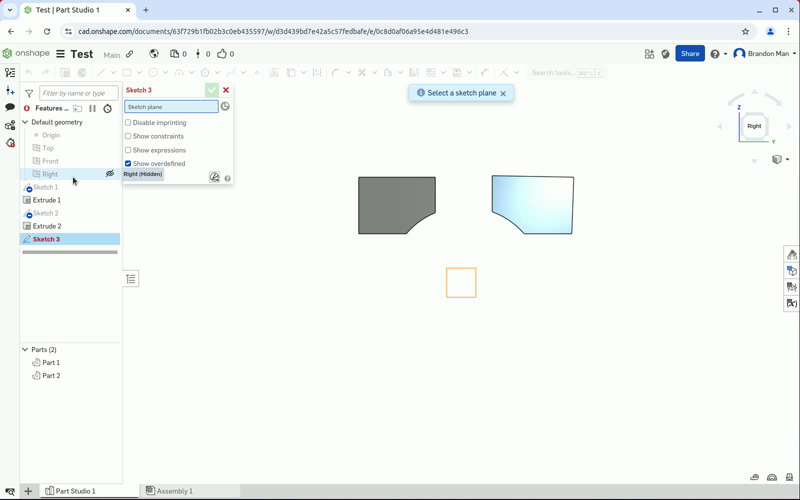
click(73, 176)
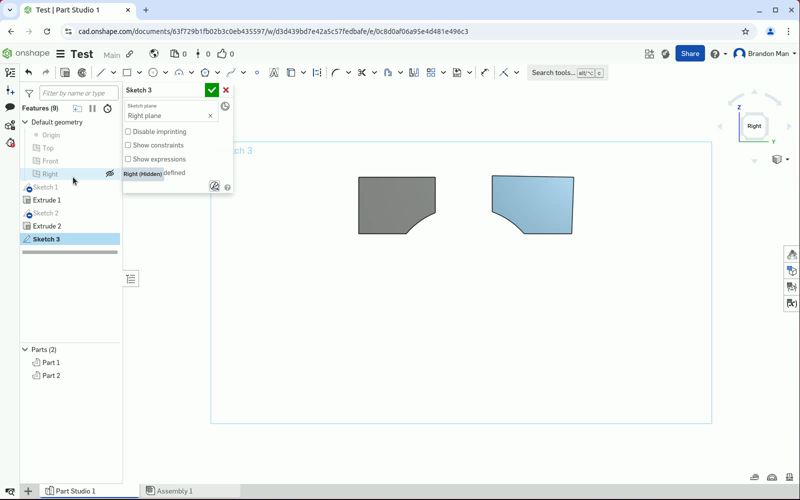
mouse_move(73, 352)
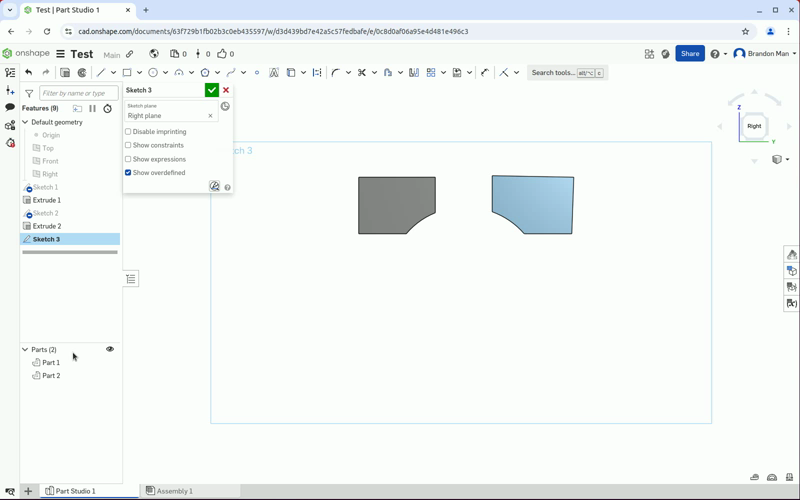
key(y)
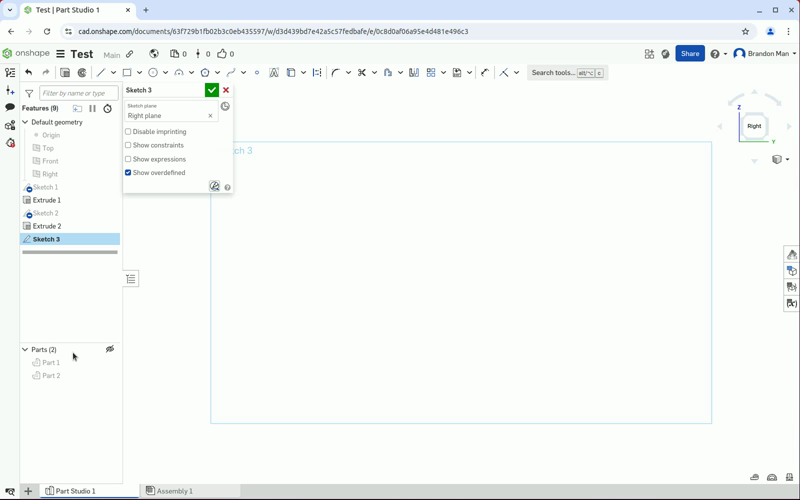
key(l)
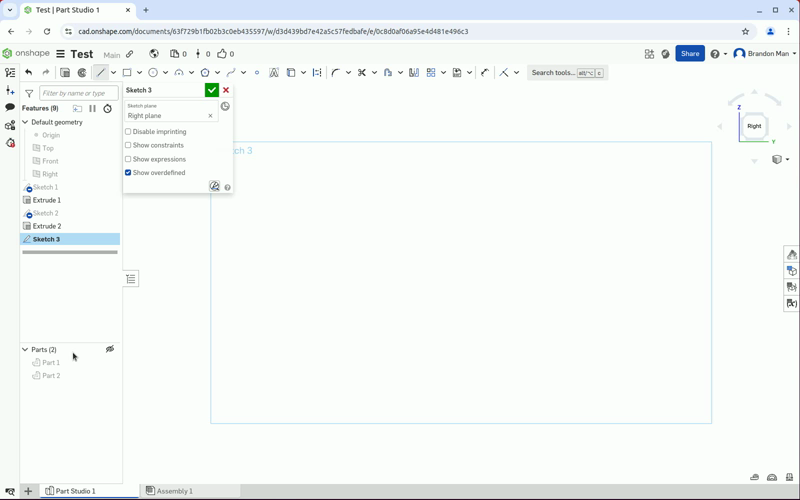
key_down(shift)
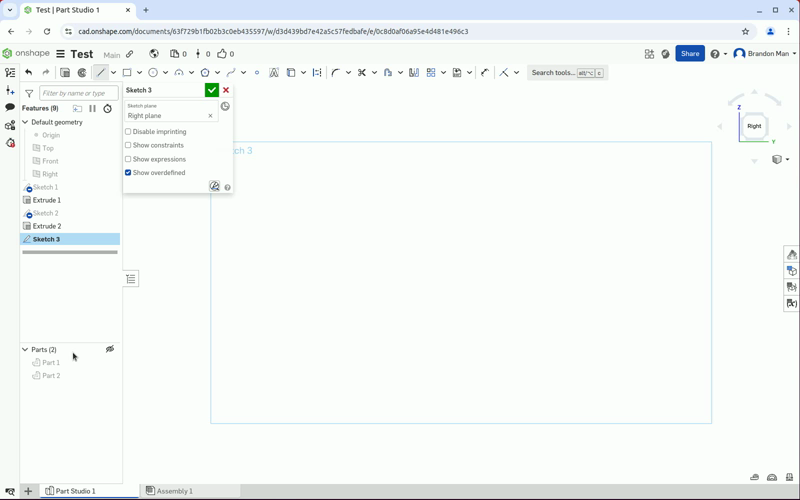
mouse_move(494, 389)
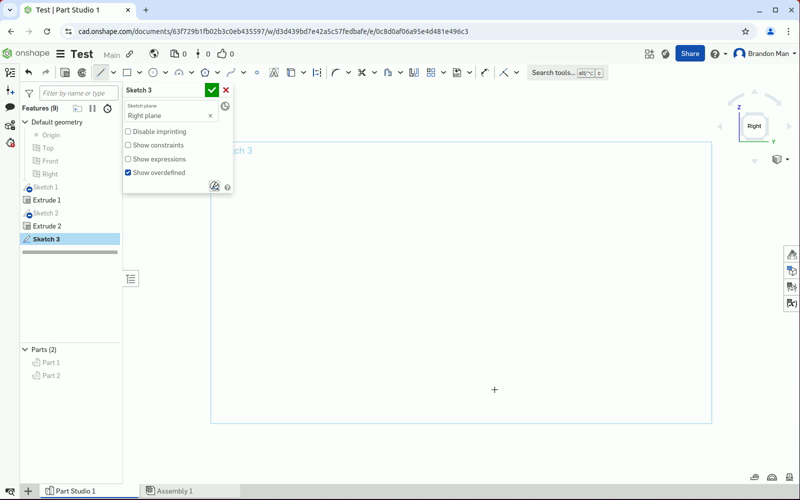
click(494, 389)
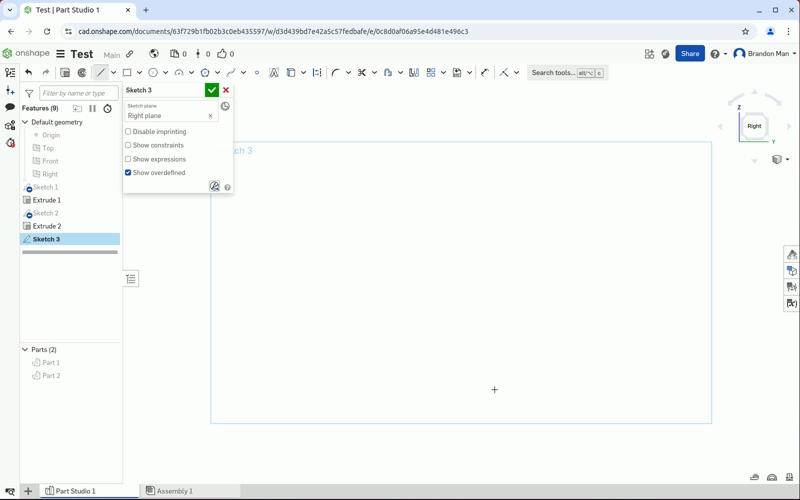
key_up(shift)
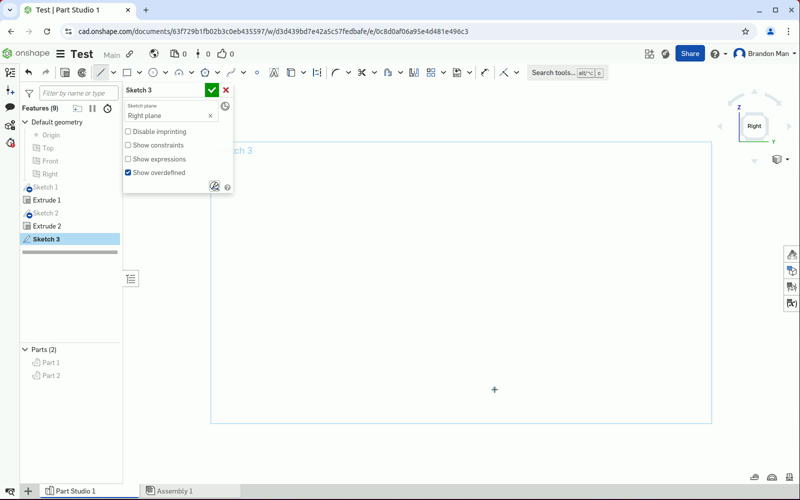
key_down(shift)
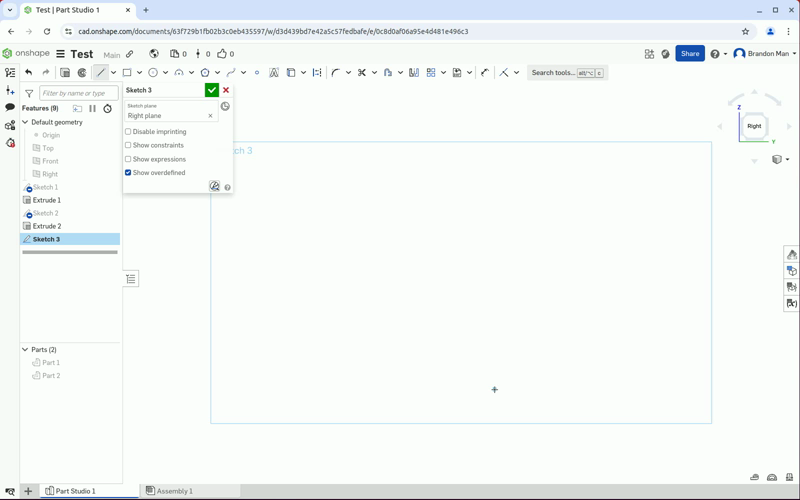
mouse_move(571, 389)
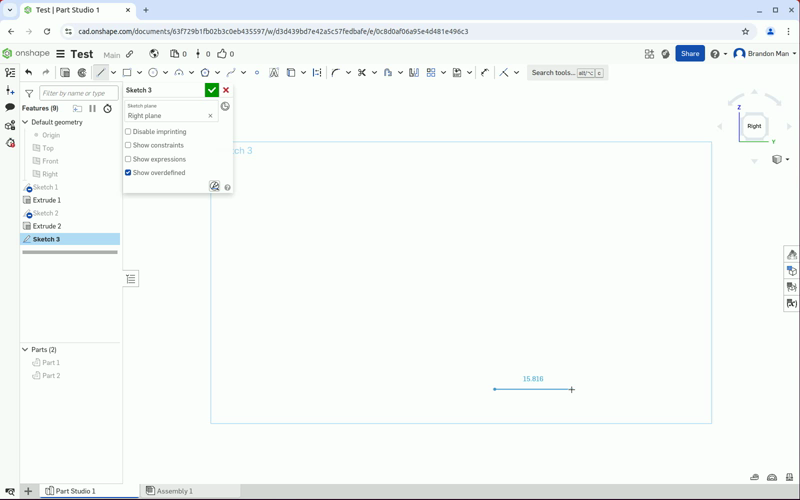
click(571, 389)
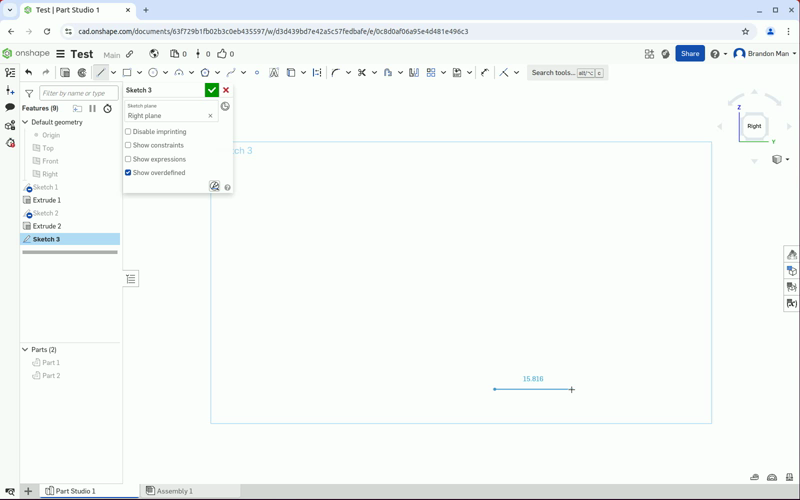
key_up(shift)
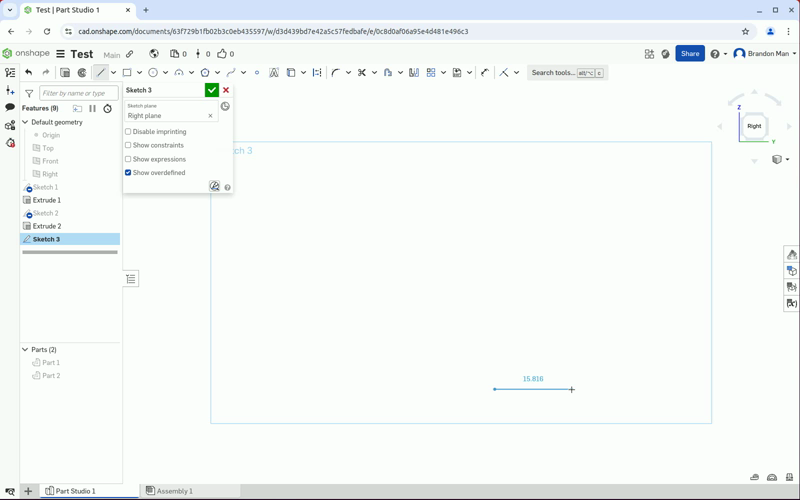
key_down(shift)
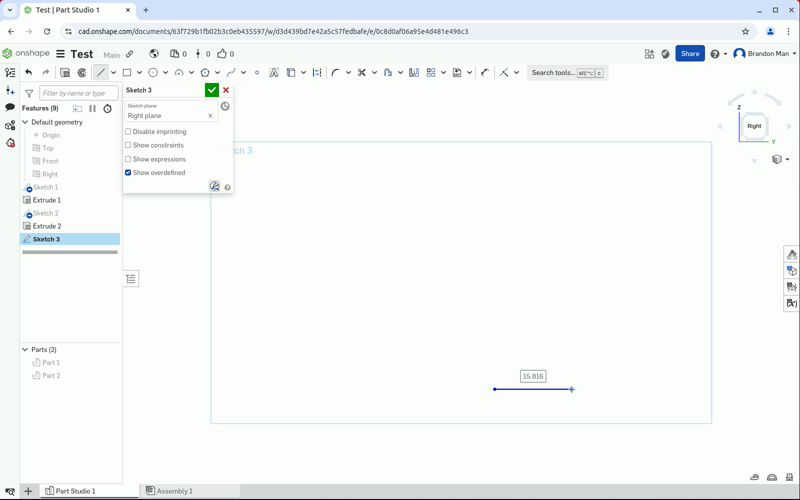
mouse_move(589, 389)
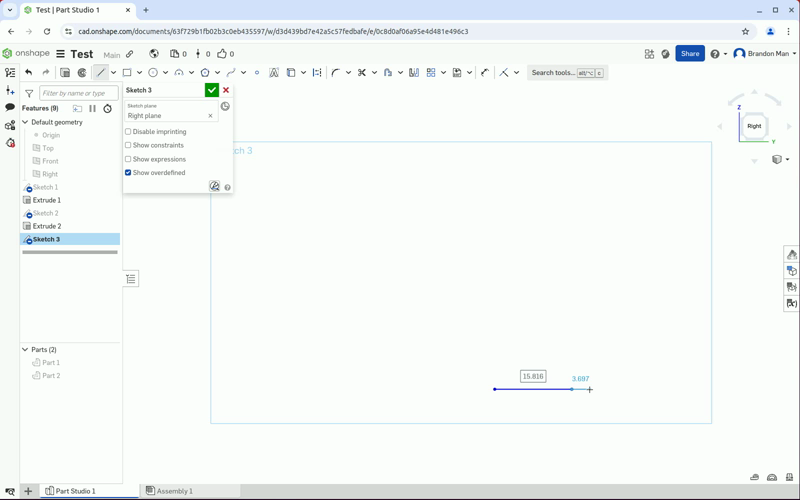
mouse_move(571, 333)
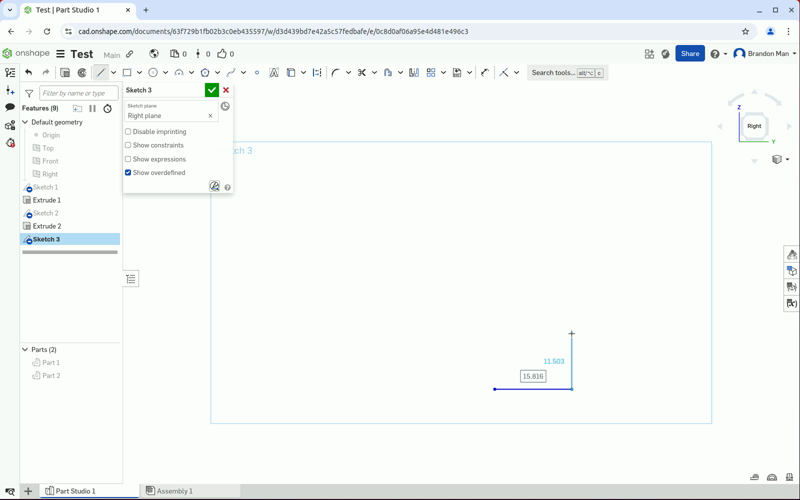
click(571, 333)
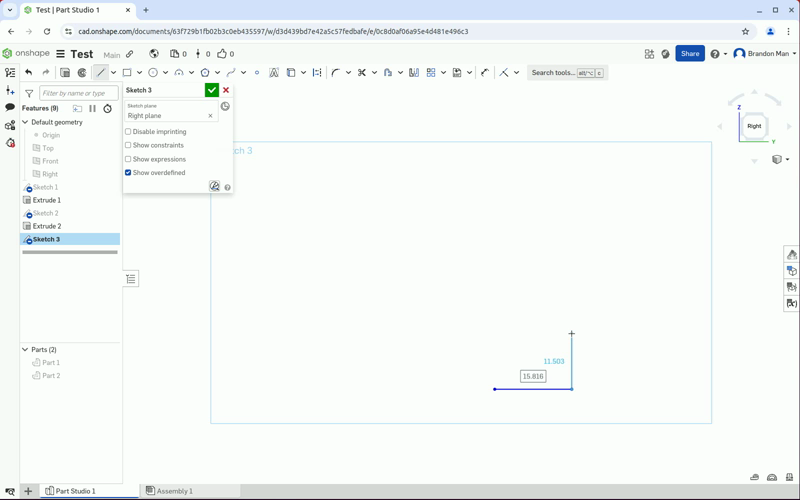
key_up(shift)
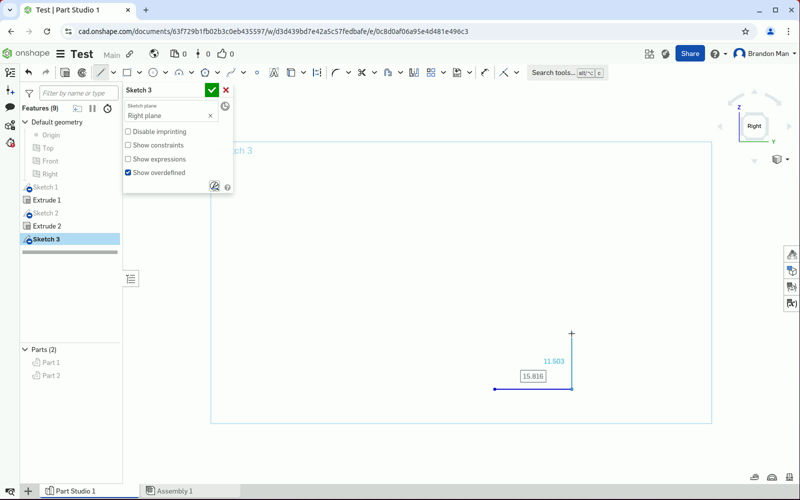
key_down(shift)
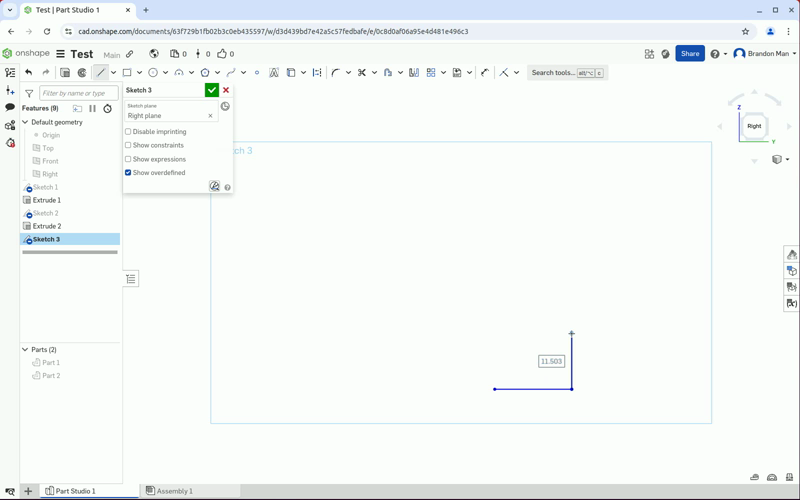
mouse_move(589, 333)
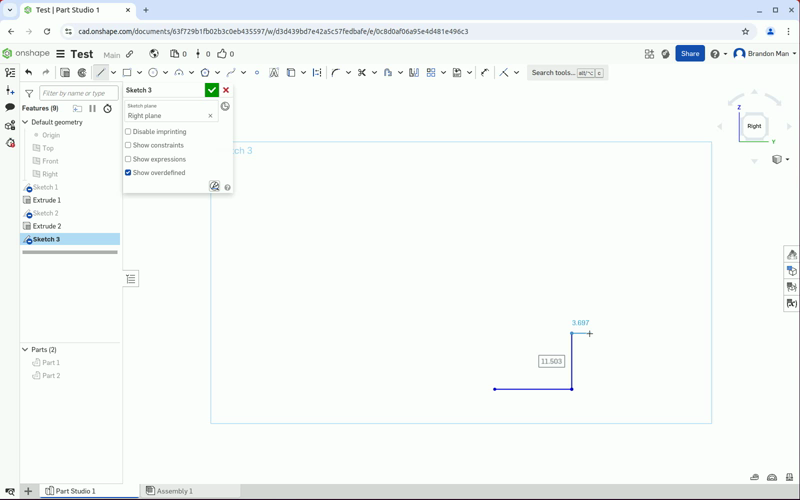
mouse_move(523, 333)
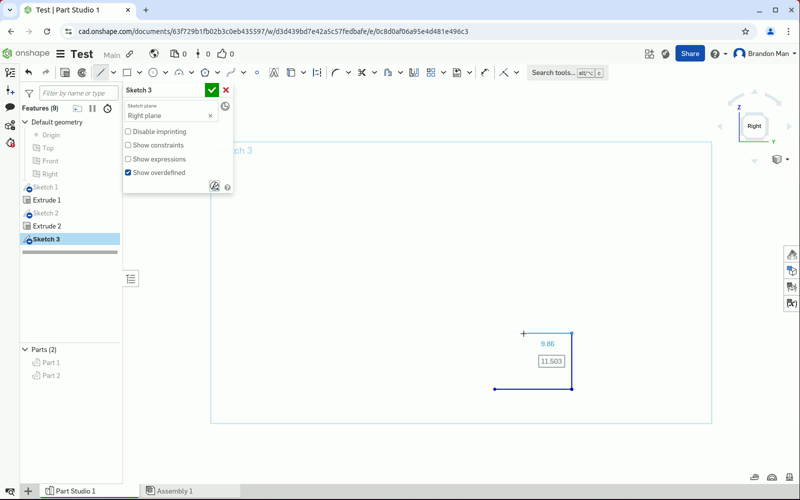
click(523, 333)
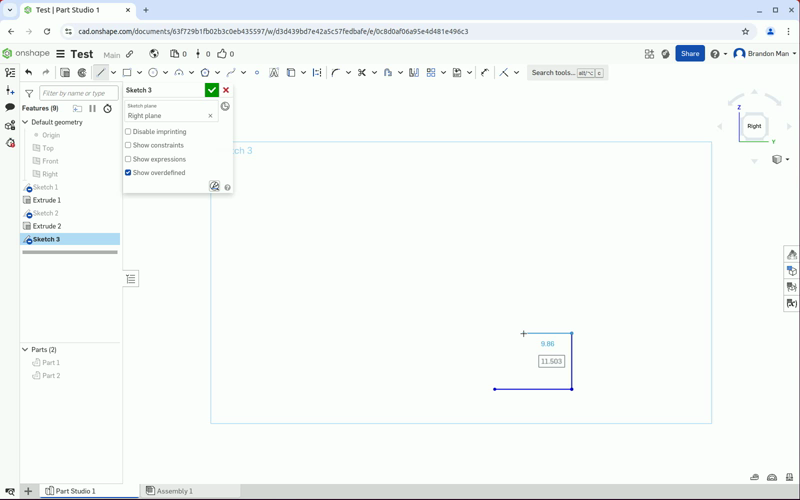
key_up(shift)
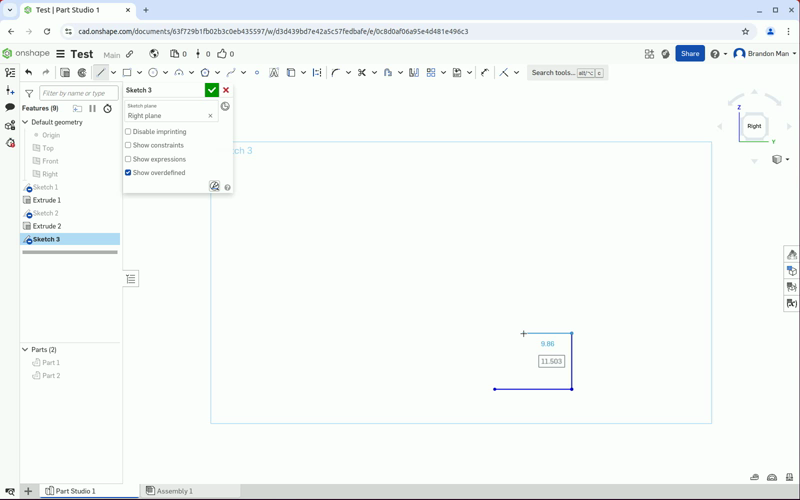
key(esc)
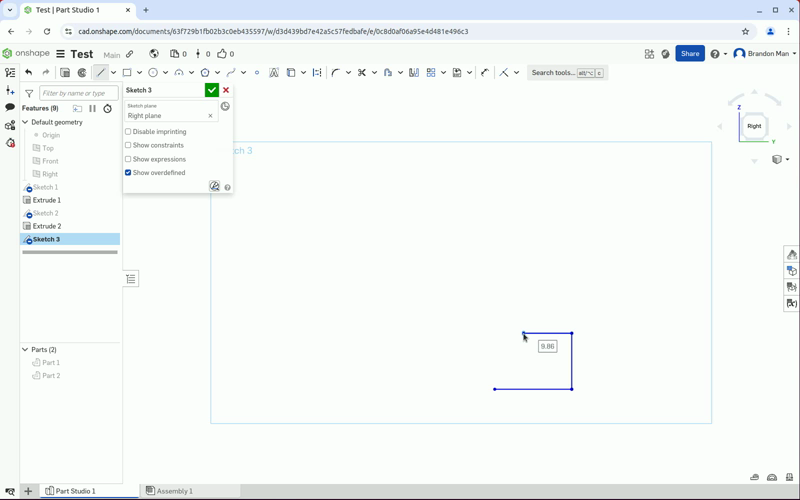
key(a)
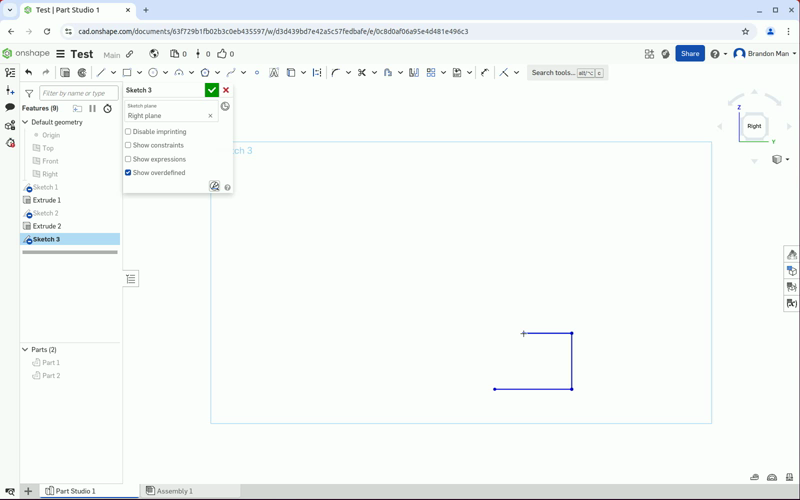
mouse_move(523, 333)
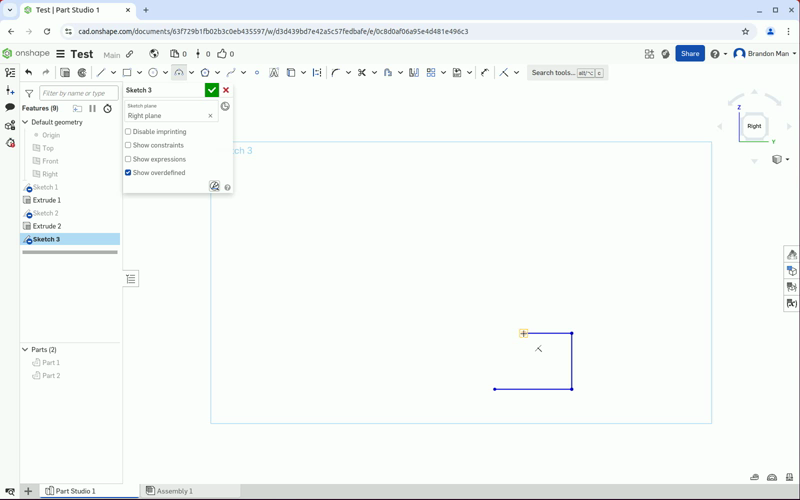
click(523, 333)
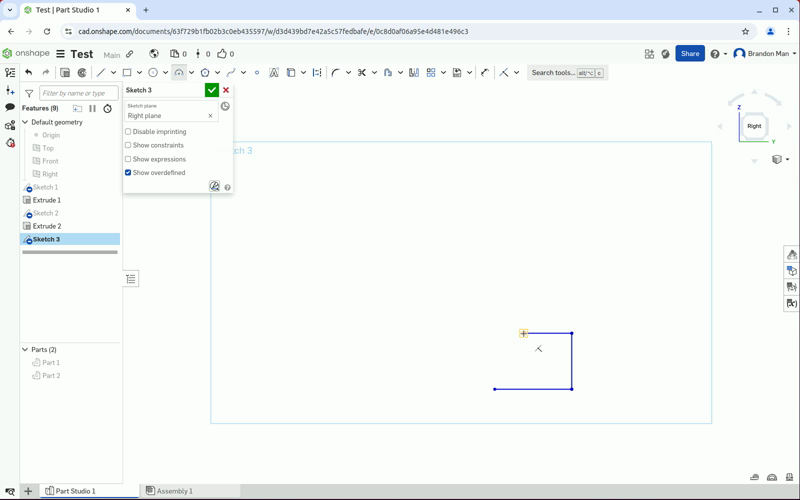
key_down(shift)
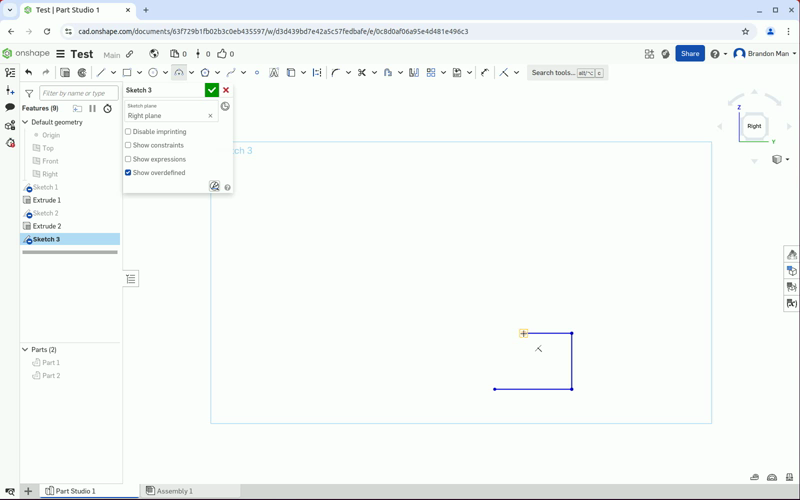
mouse_move(494, 354)
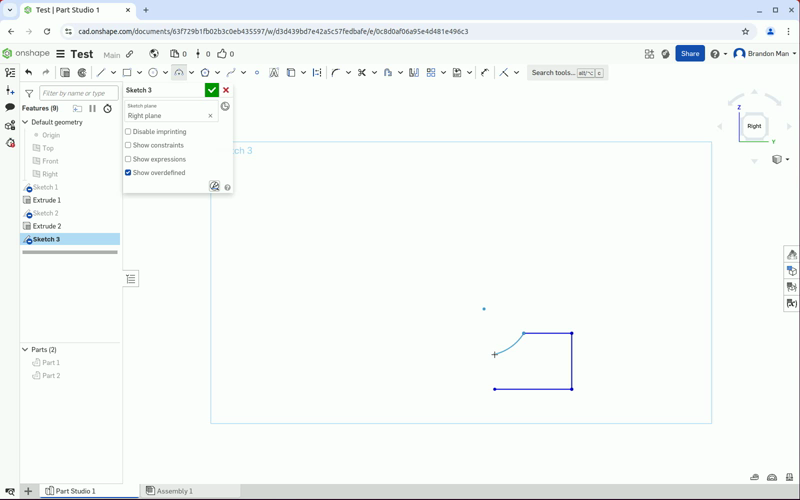
click(494, 354)
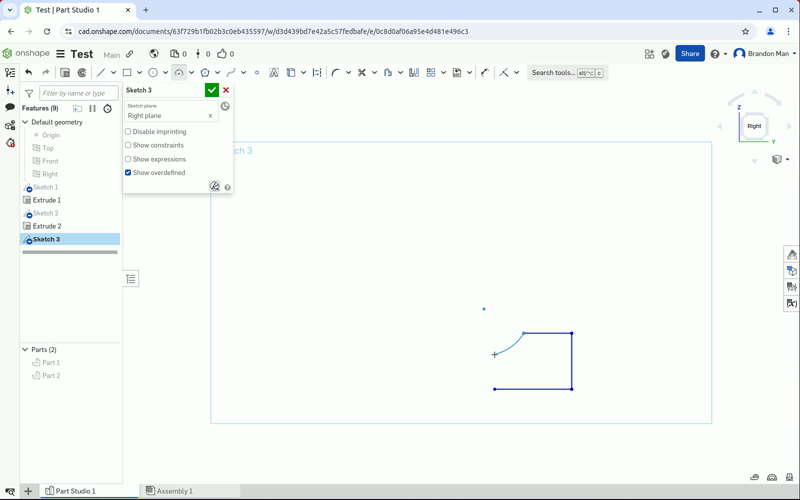
mouse_move(510, 345)
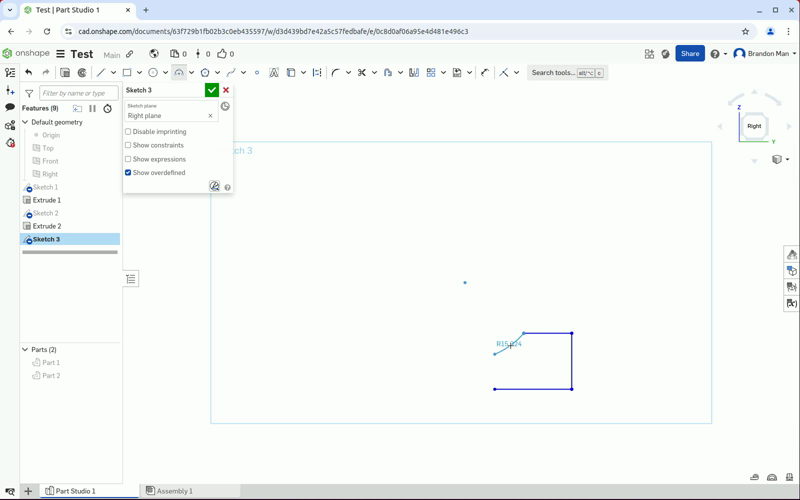
click(510, 345)
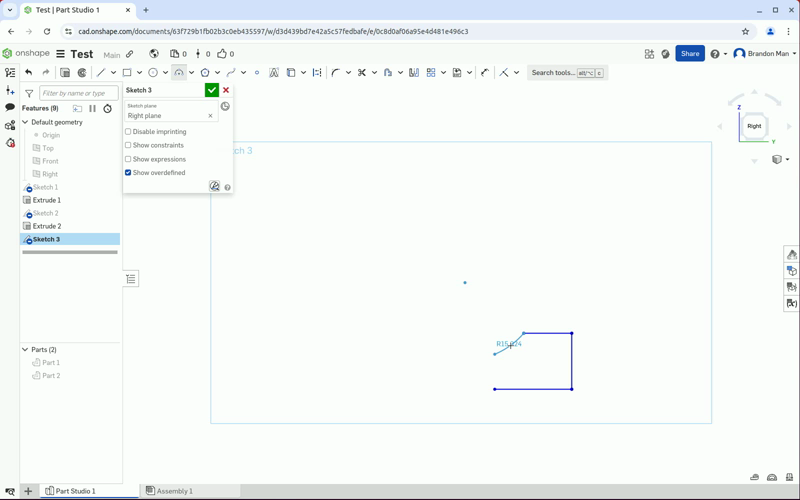
key_up(shift)
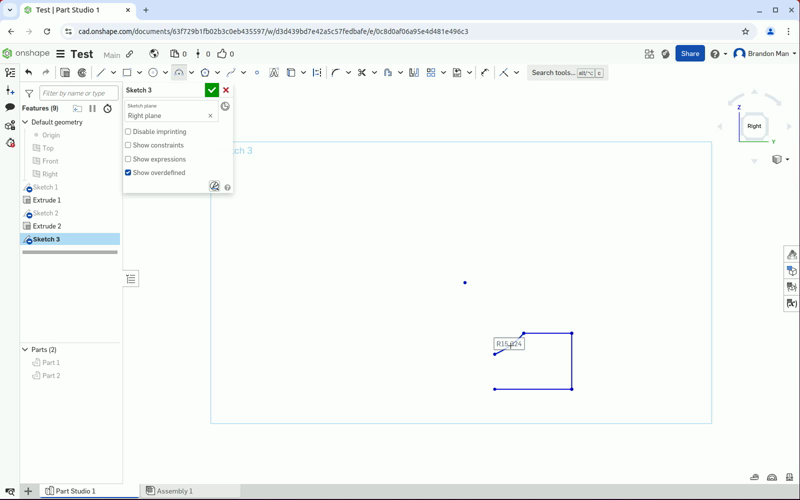
key(esc)
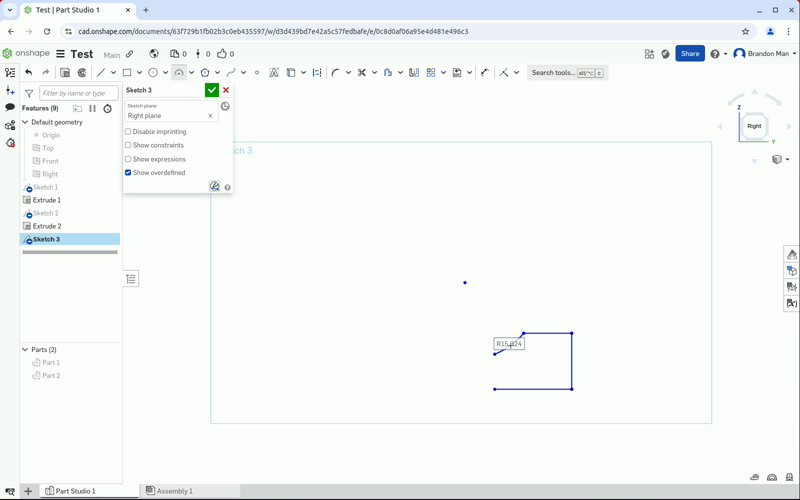
key(l)
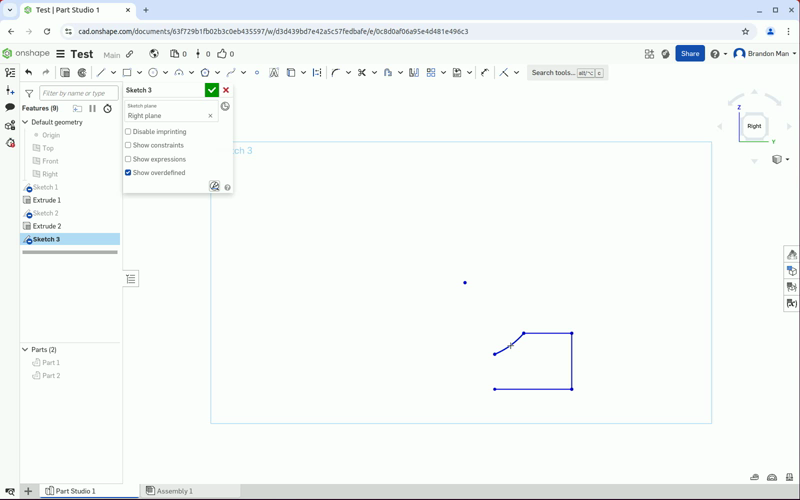
mouse_move(494, 354)
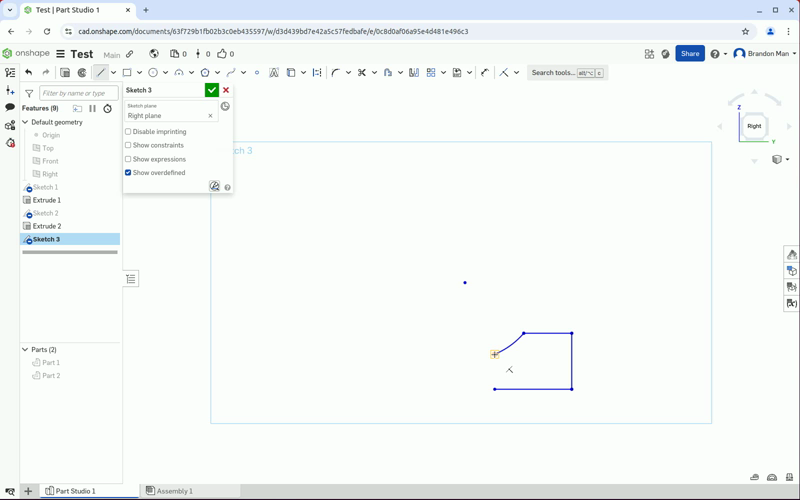
click(494, 354)
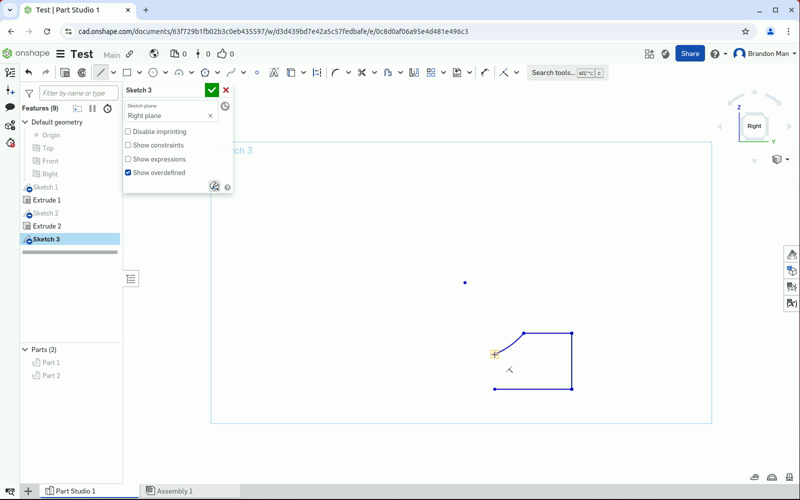
mouse_move(524, 354)
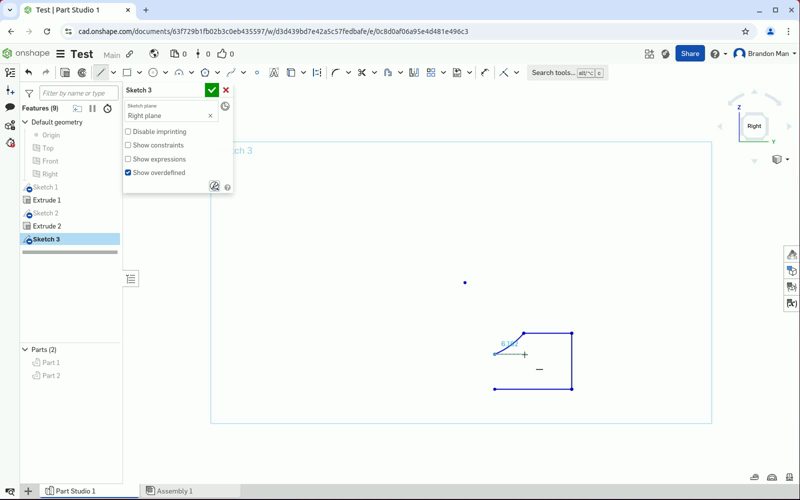
key_down(shift)
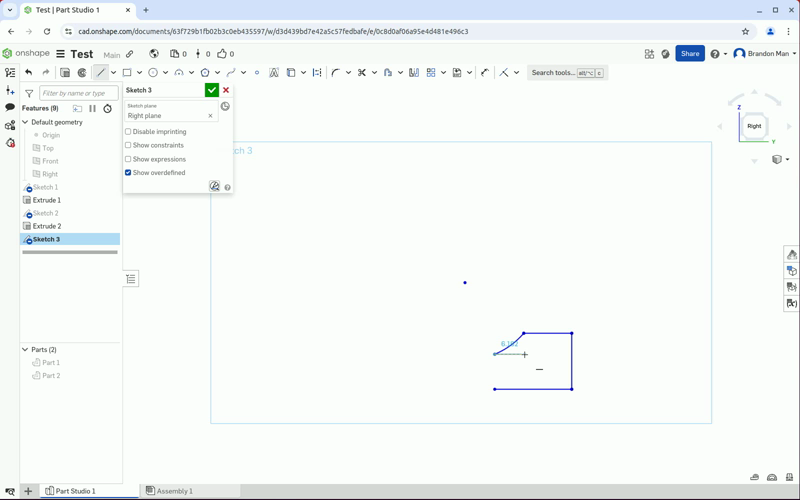
mouse_move(494, 389)
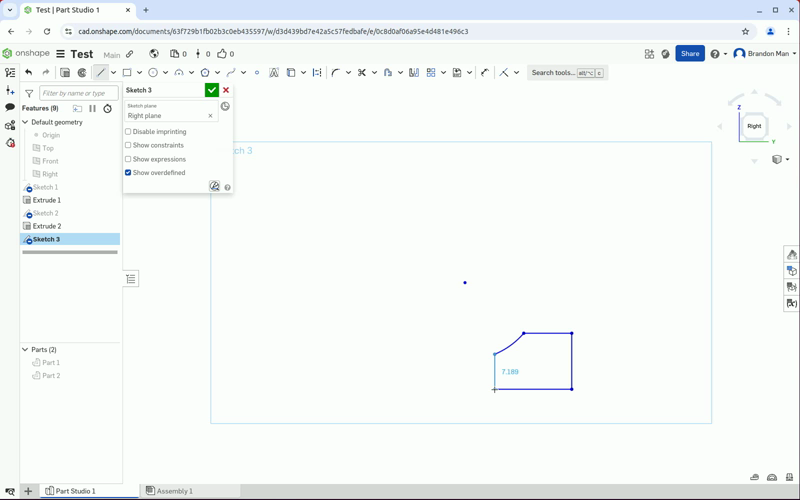
key_up(shift)
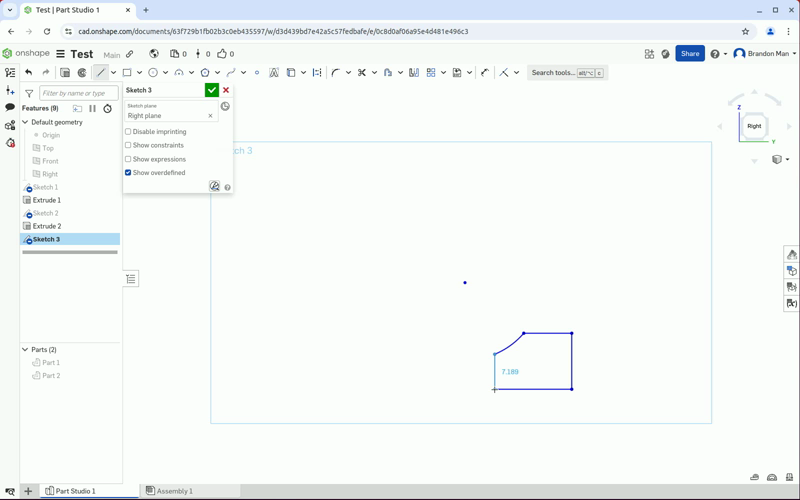
click(494, 389)
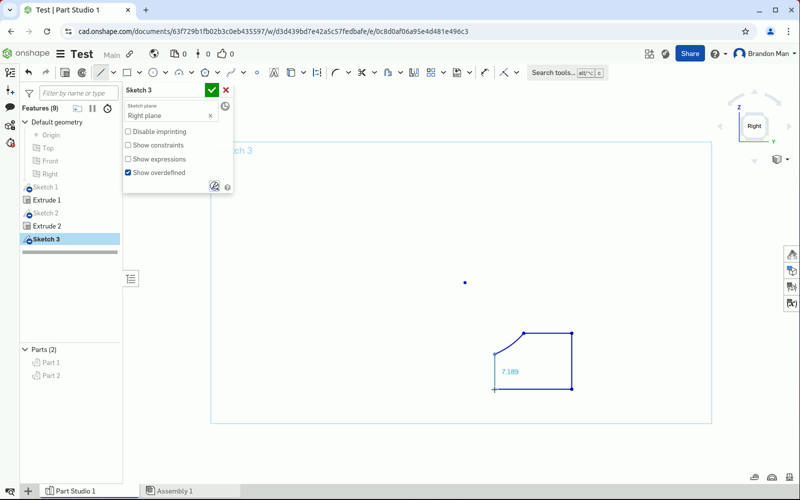
key(esc)
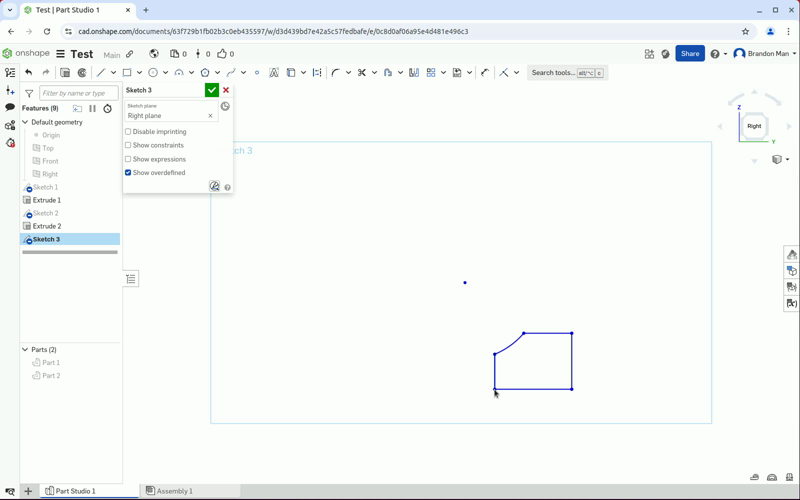
mouse_move(565, 353)
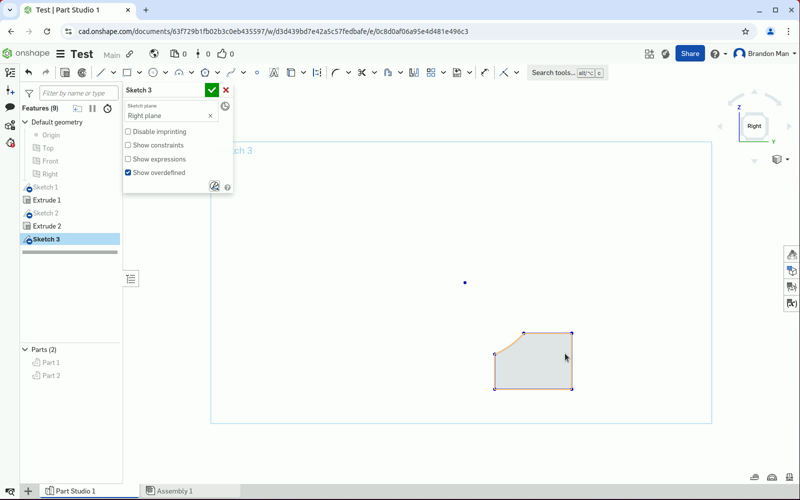
click(565, 353)
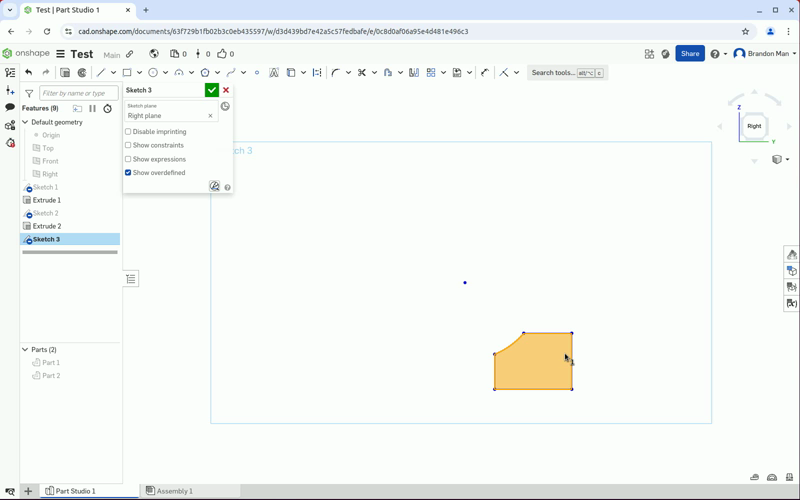
mouse_move(73, 352)
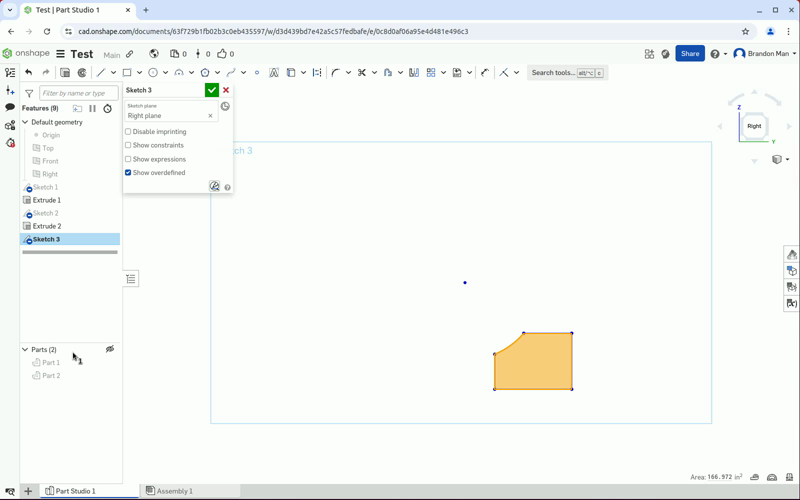
key(shift+y)
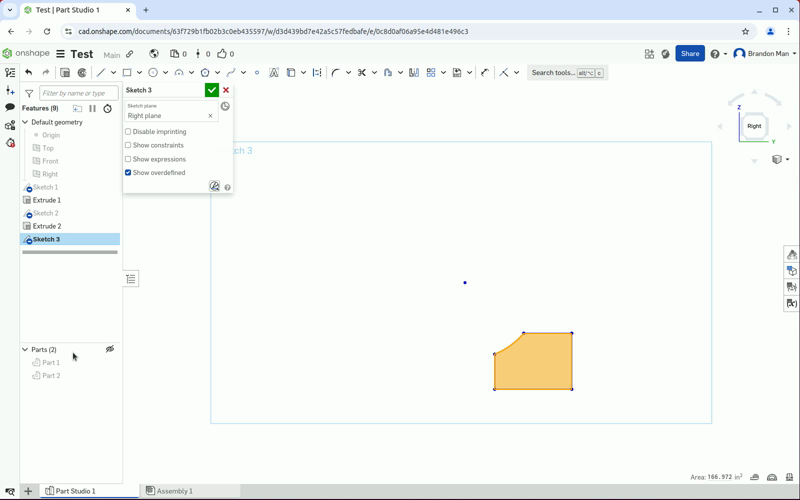
key(shift+e)
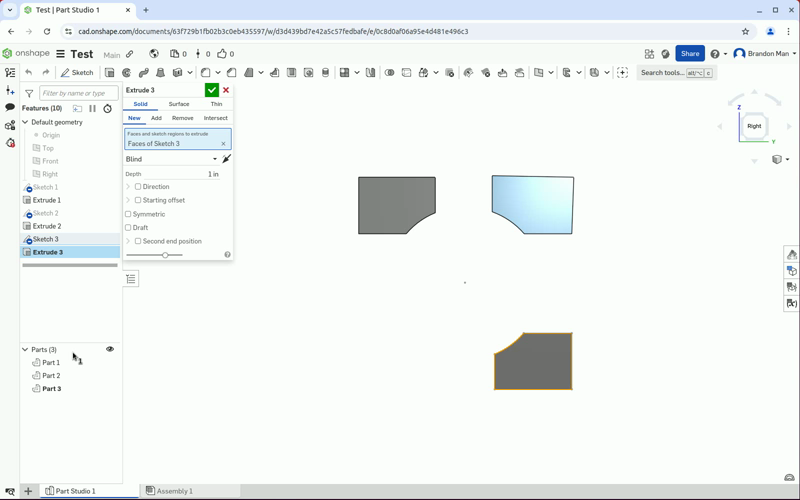
mouse_move(143, 106)
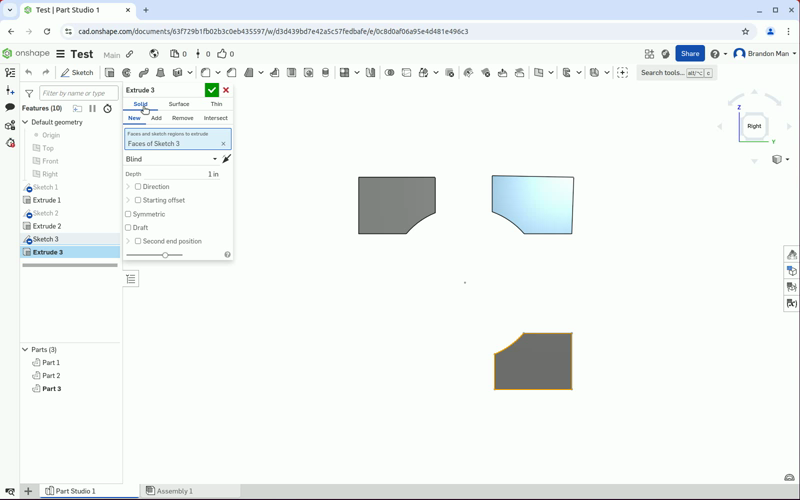
click(143, 106)
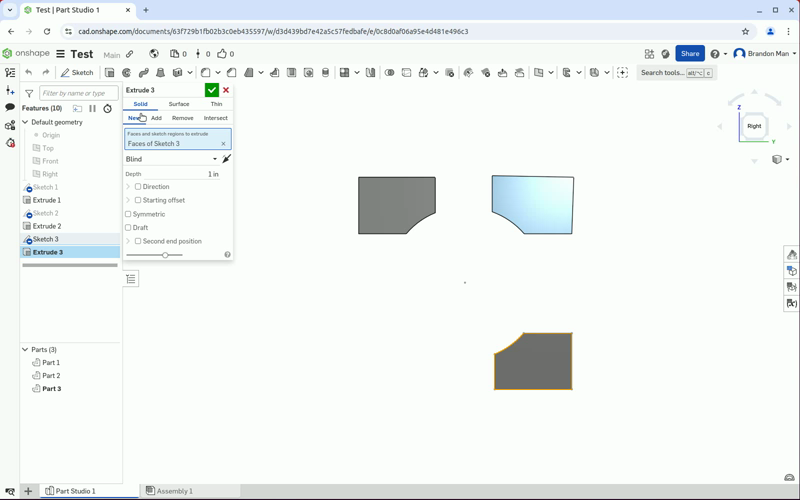
mouse_move(137, 120)
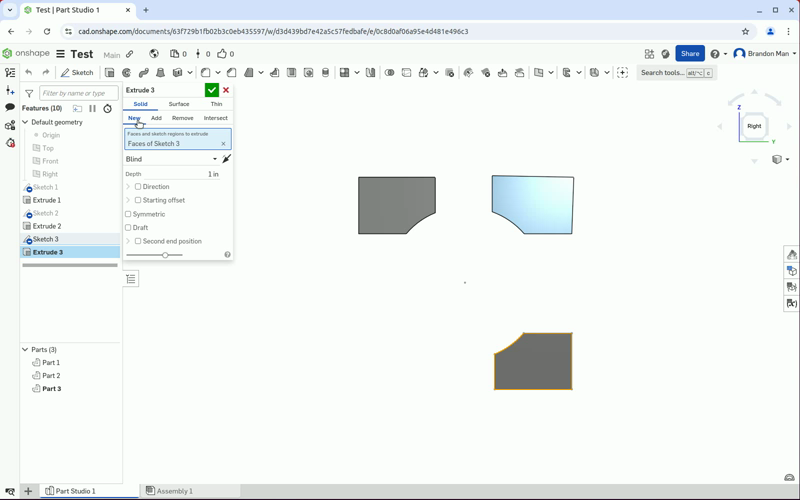
click(137, 120)
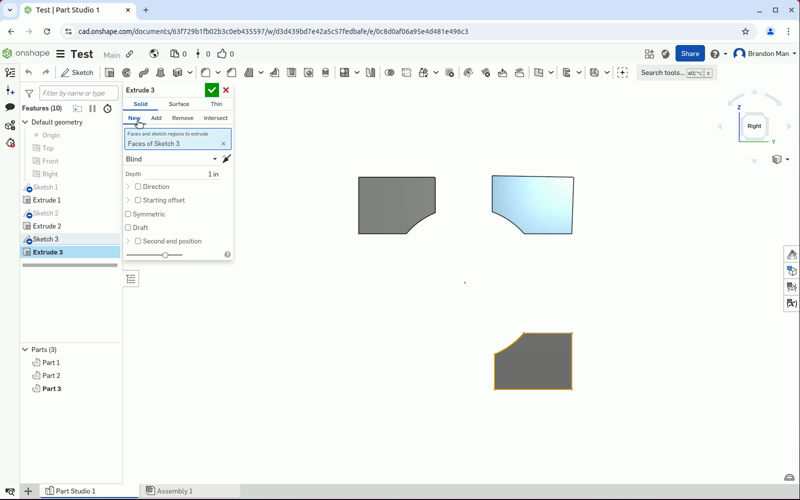
key(tab, 4)
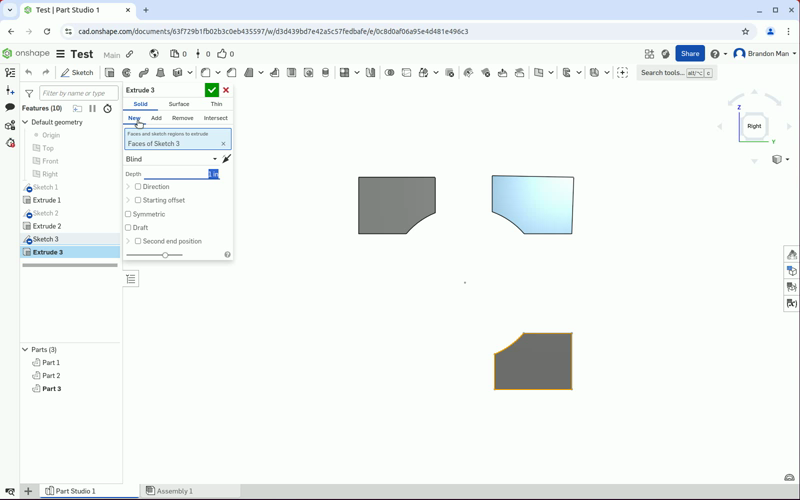
text(5.296)
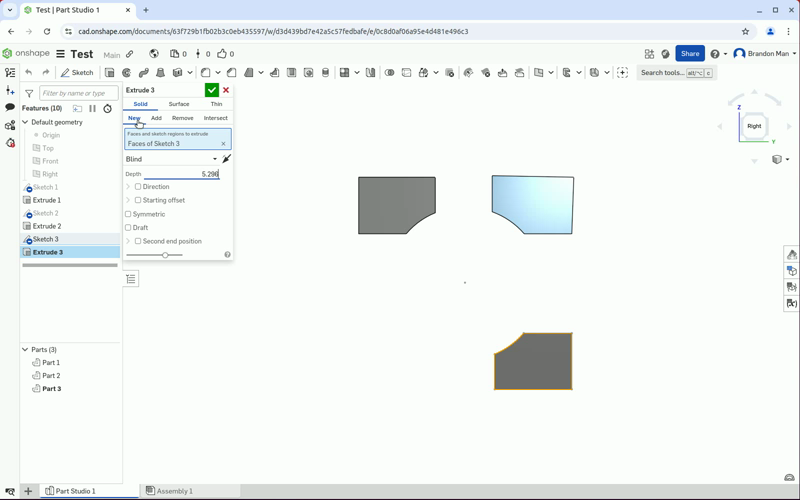
key(enter)
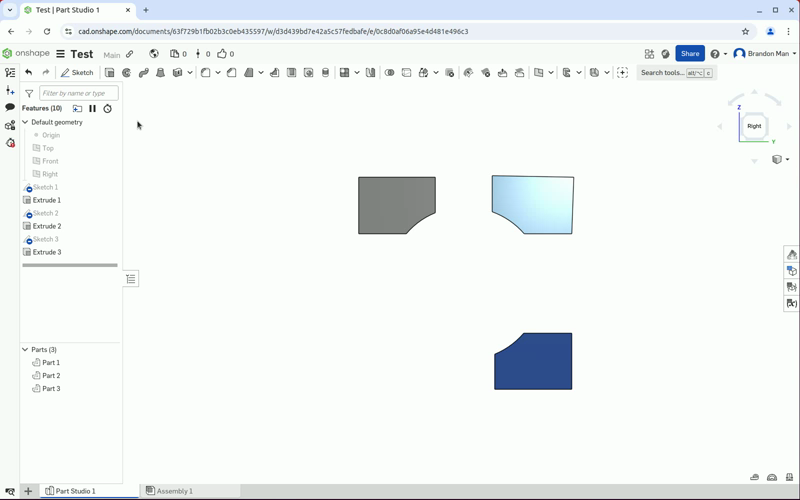
key(shift+h)
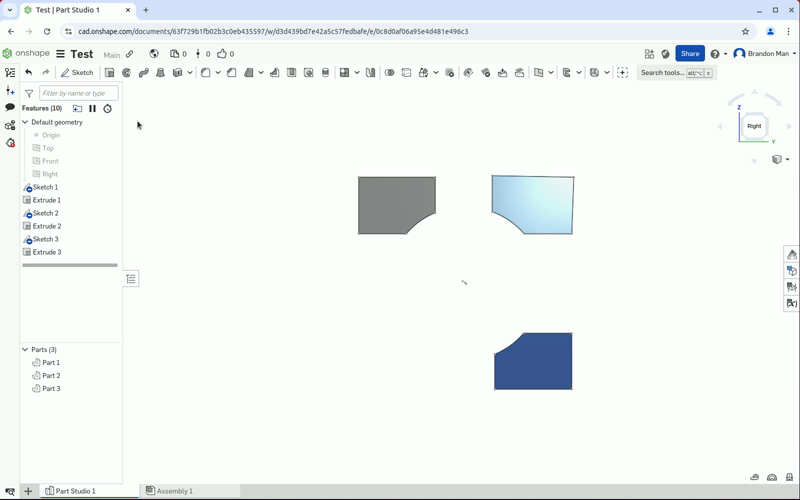
key(shift+h)
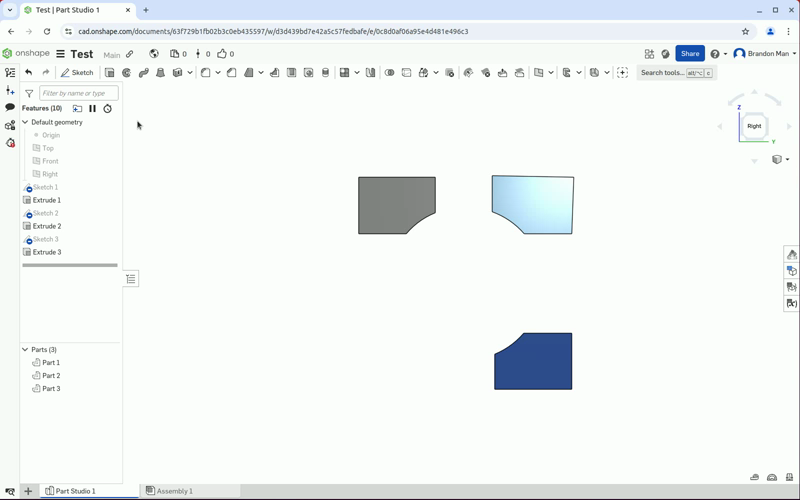
mouse_move(73, 189)
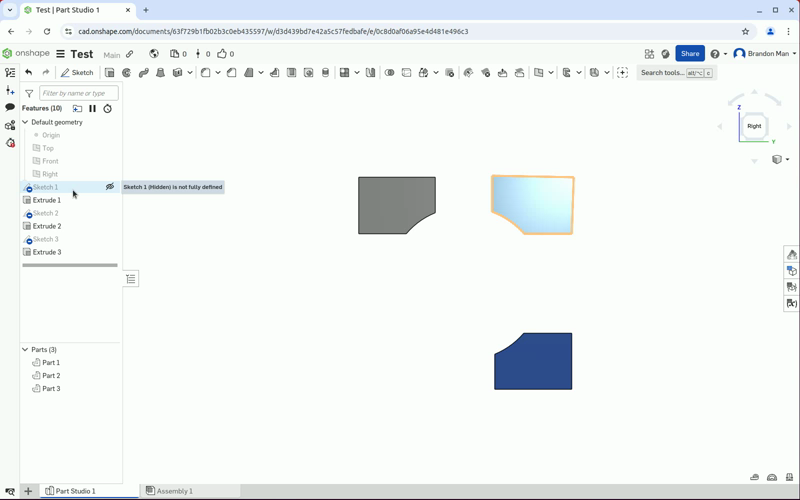
click(73, 189)
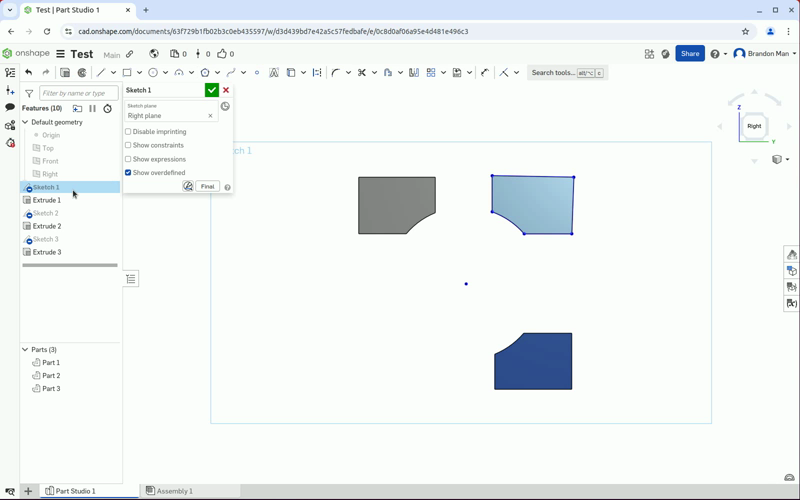
mouse_move(229, 92)
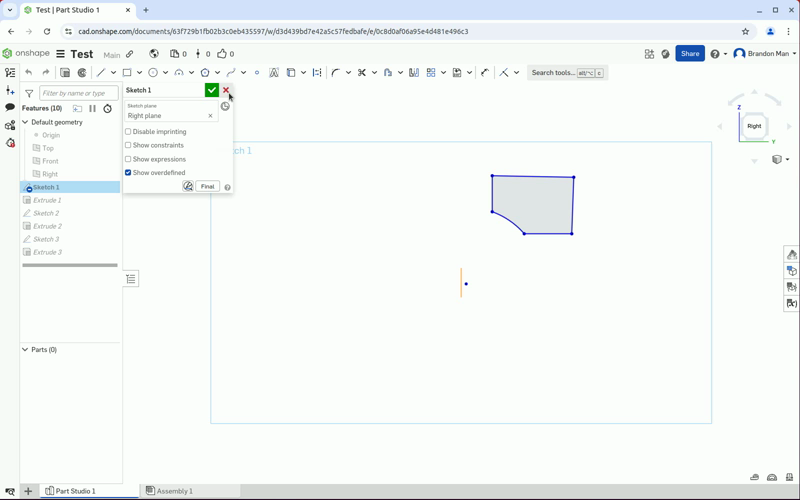
click(229, 92)
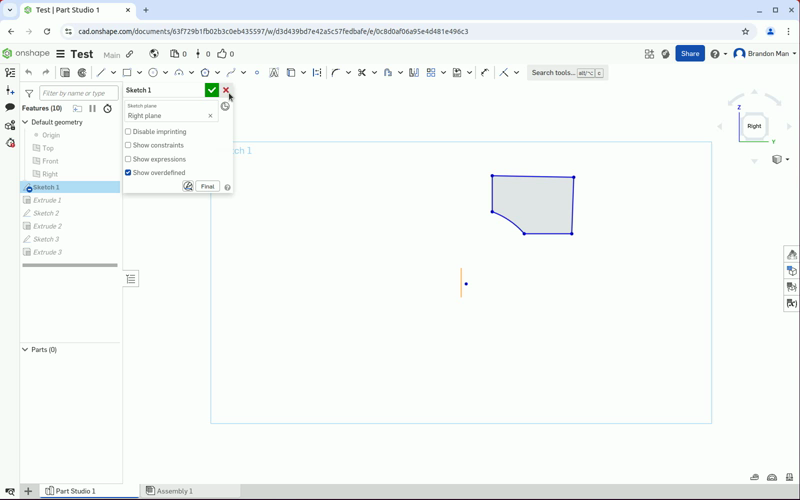
key(shift+s)
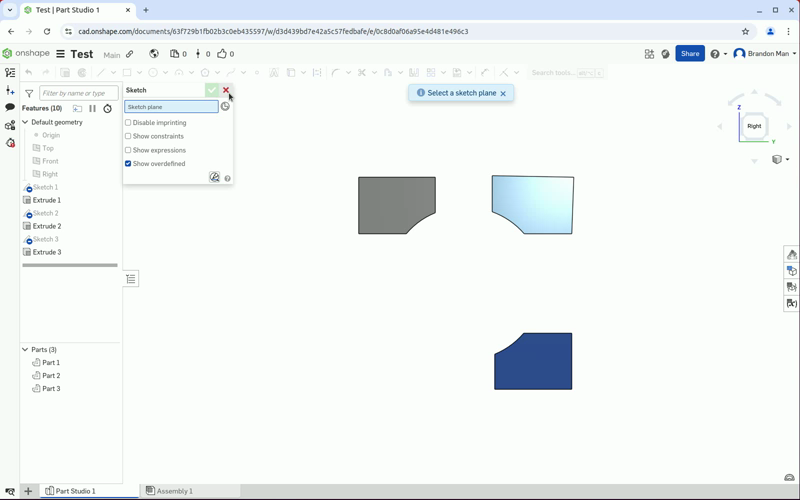
mouse_move(73, 176)
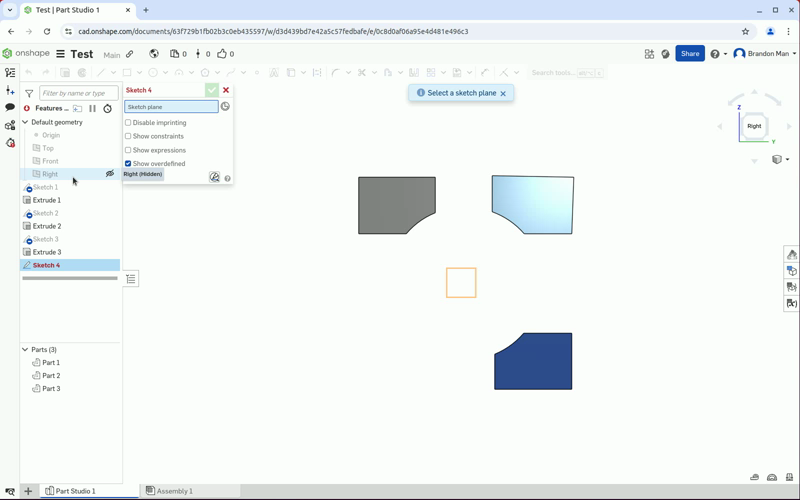
click(73, 176)
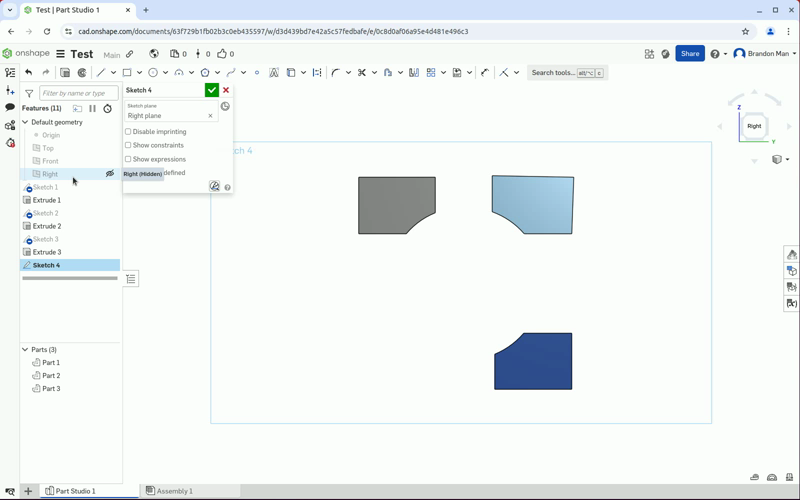
mouse_move(73, 352)
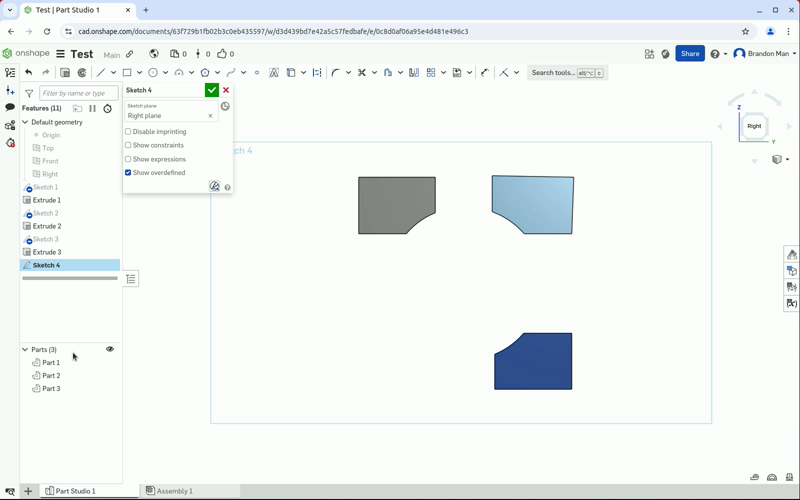
key(y)
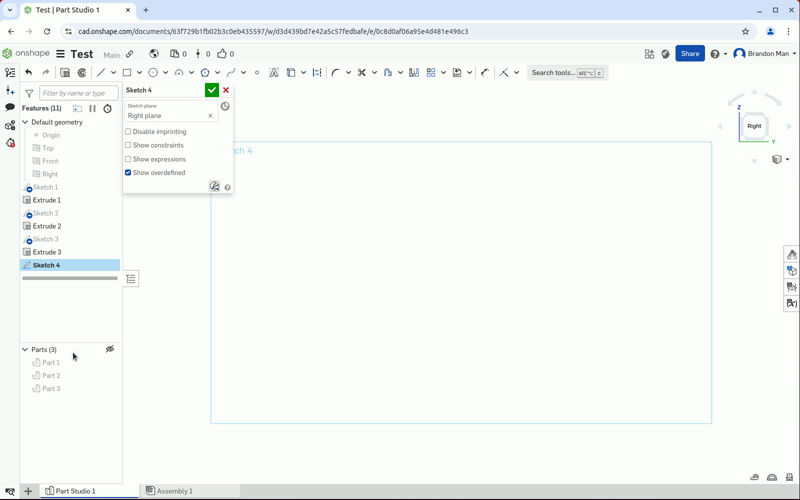
key(l)
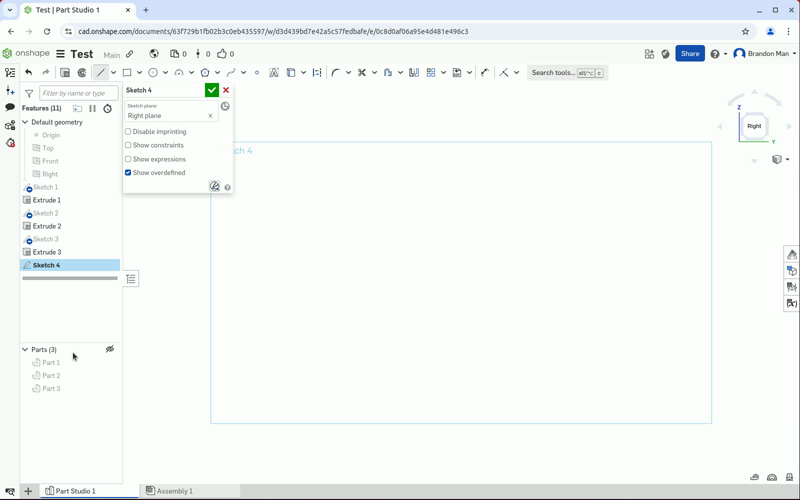
key_down(shift)
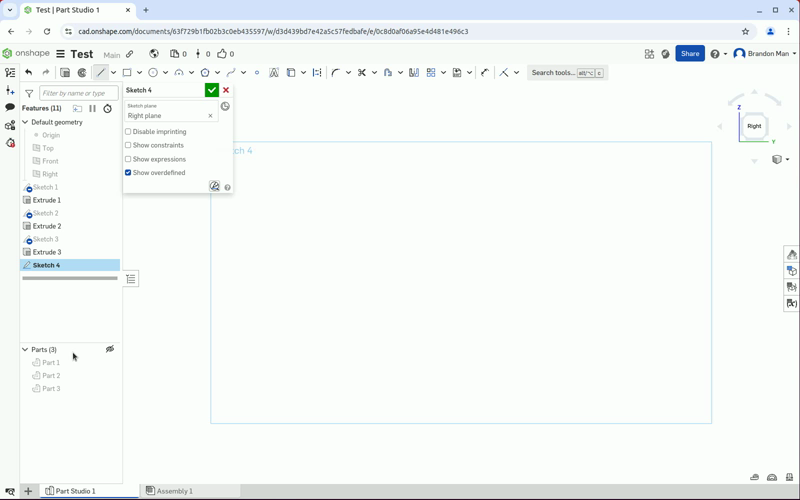
mouse_move(358, 390)
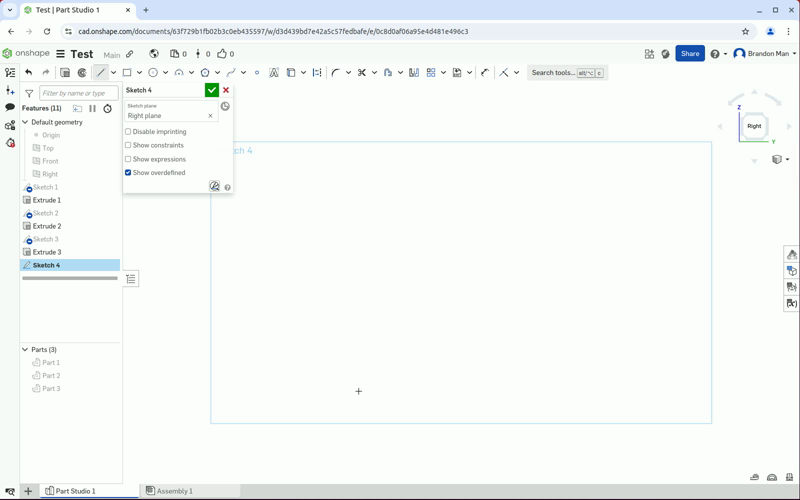
click(358, 390)
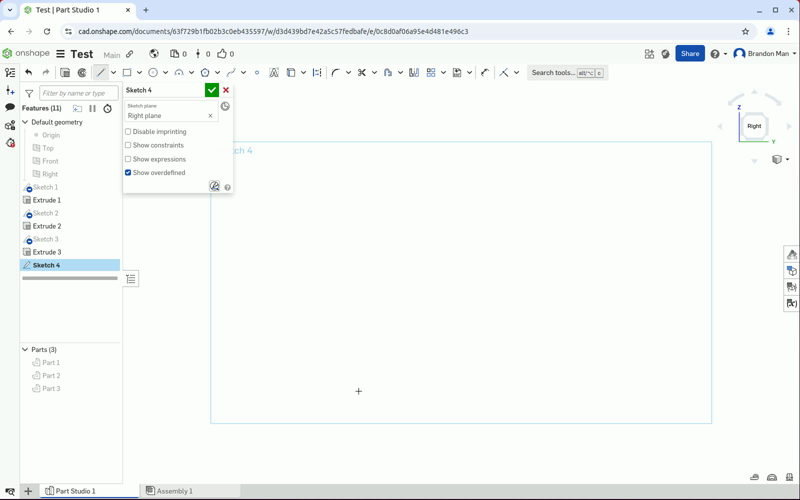
key_up(shift)
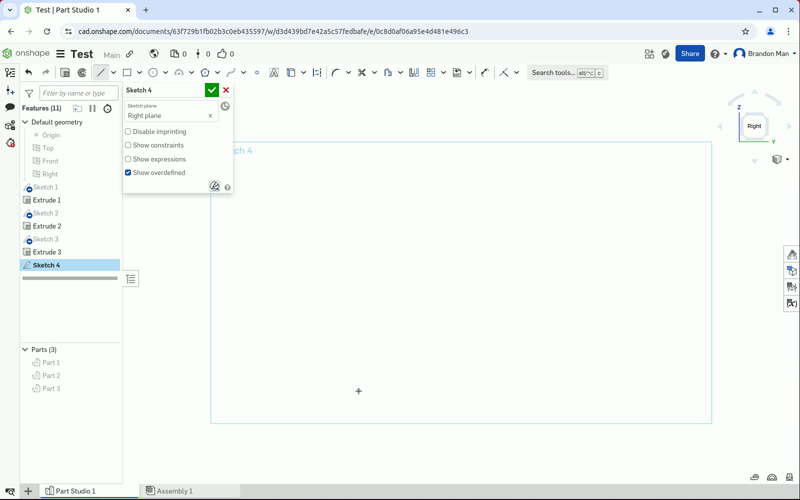
key_down(shift)
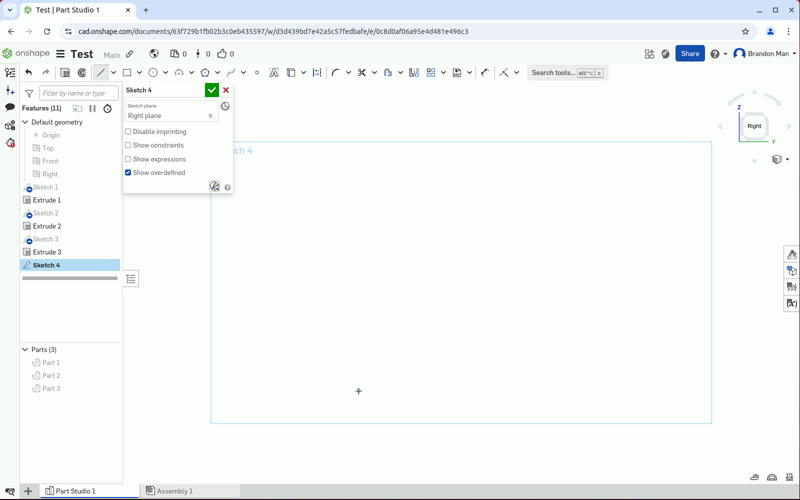
mouse_move(438, 390)
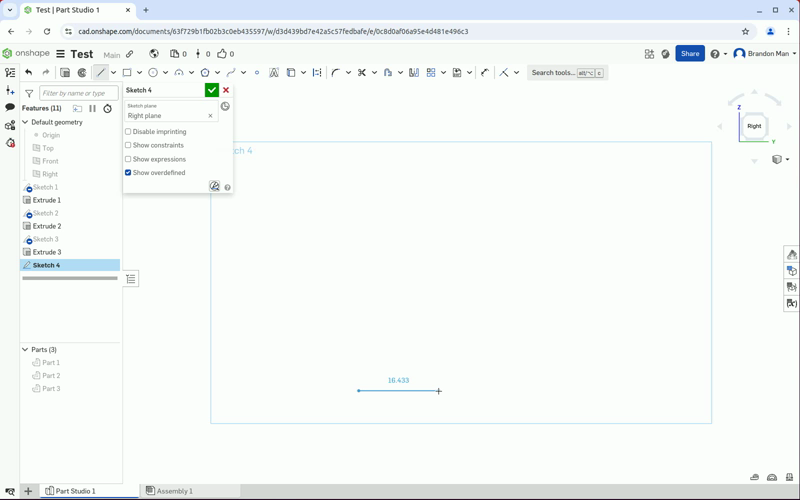
click(438, 390)
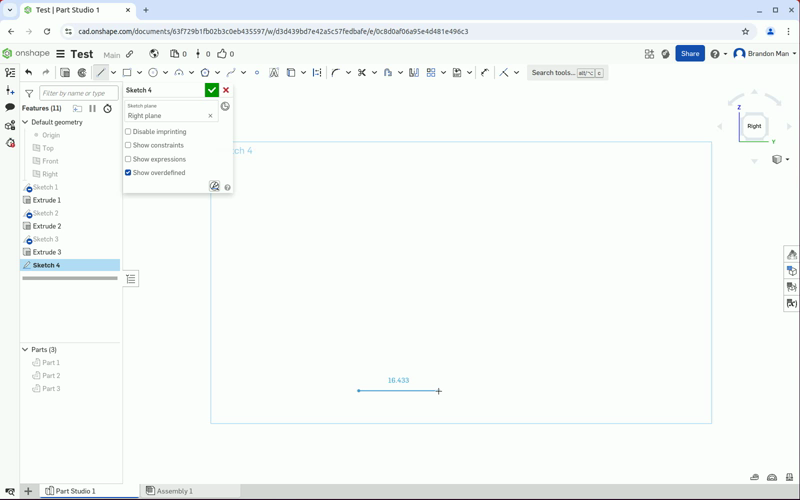
key_up(shift)
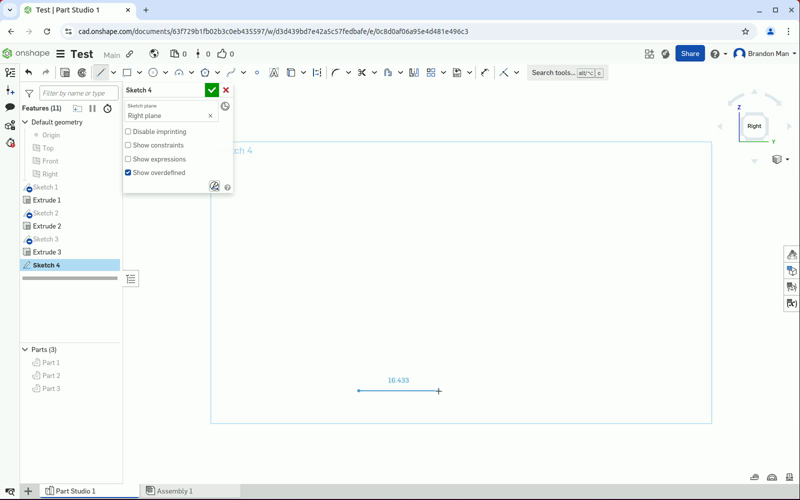
key_down(shift)
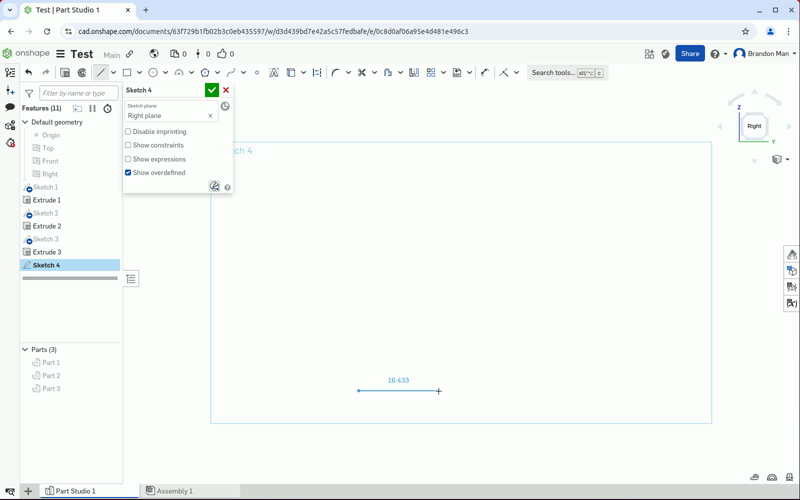
mouse_move(468, 390)
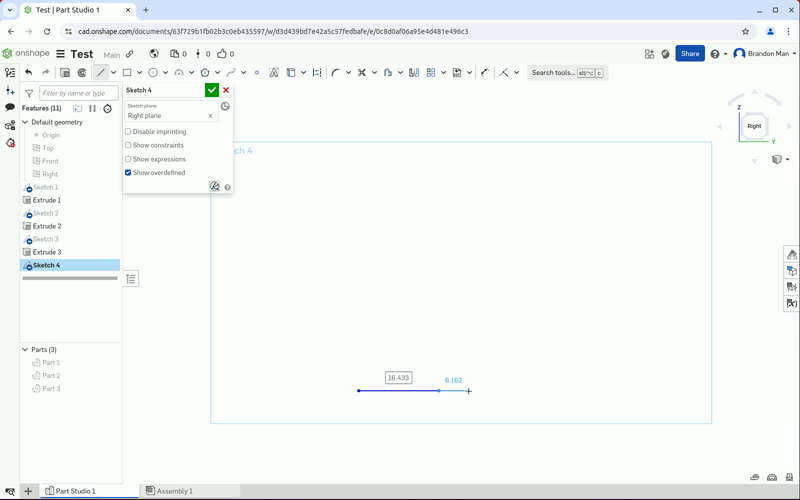
mouse_move(438, 355)
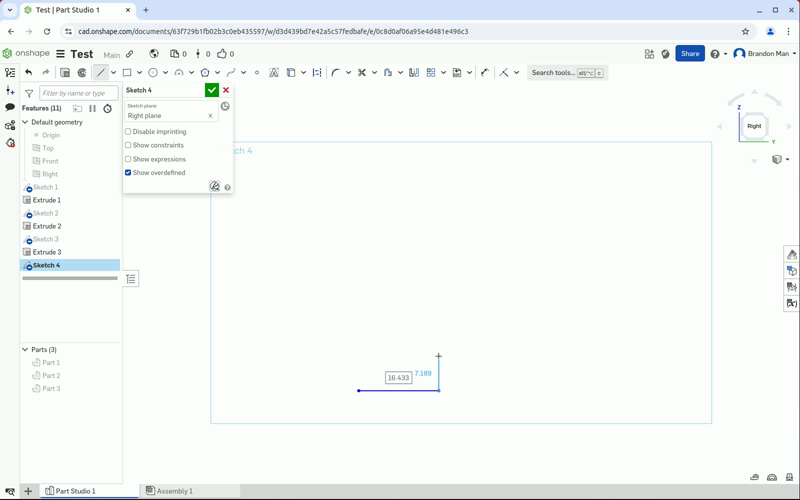
click(438, 355)
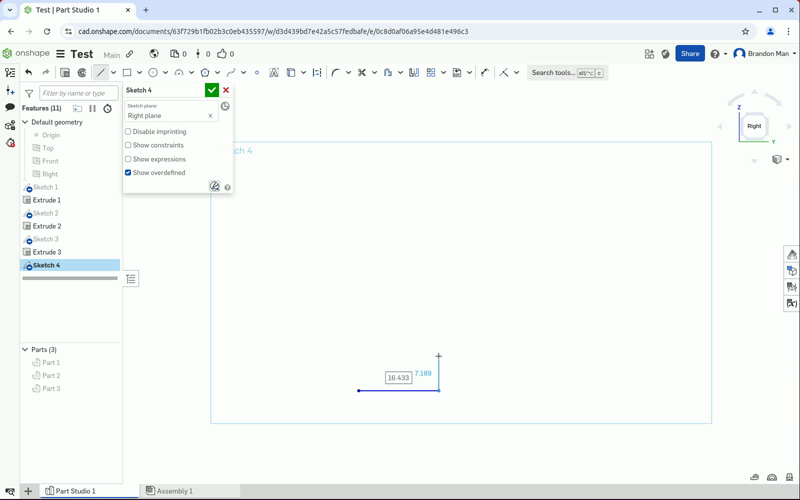
key_up(shift)
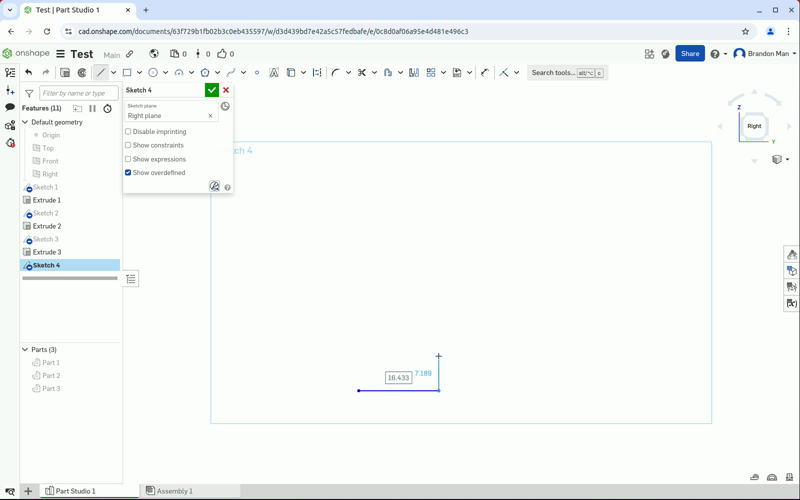
key(esc)
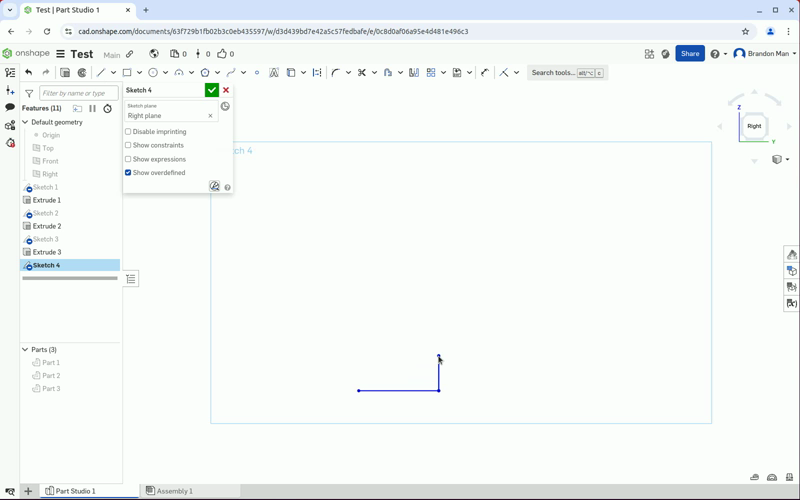
key(a)
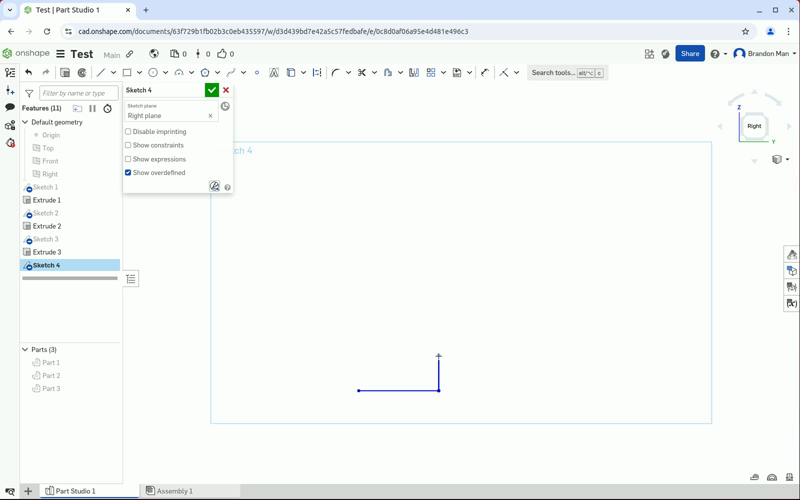
mouse_move(438, 355)
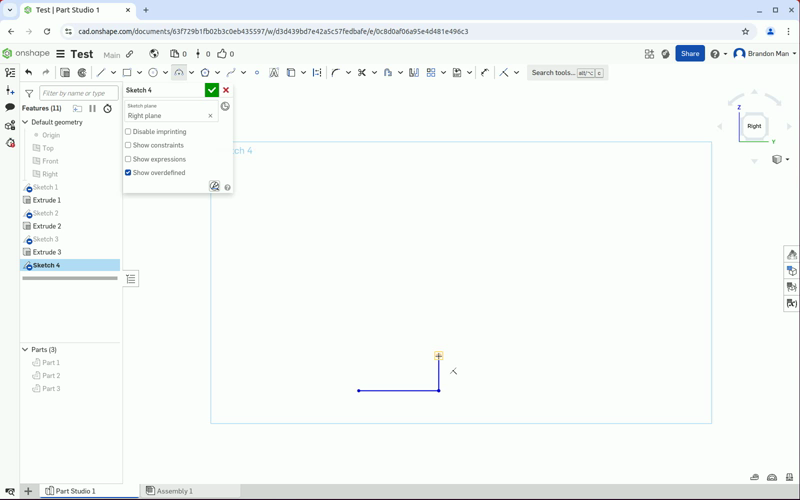
click(438, 355)
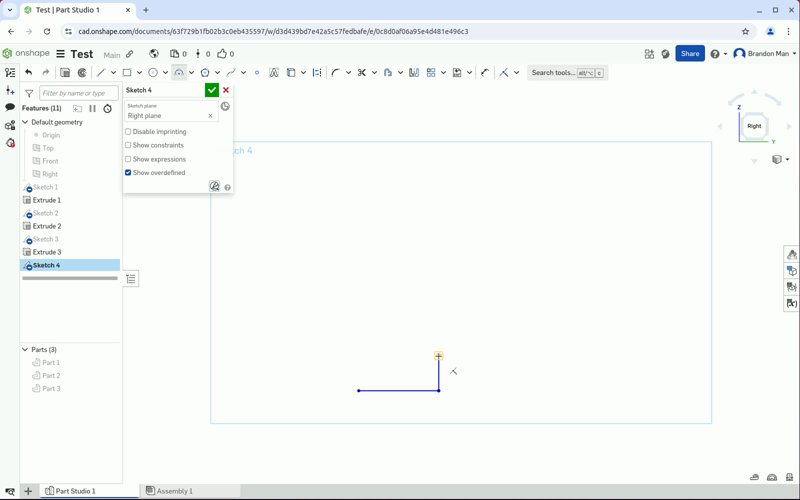
key_down(shift)
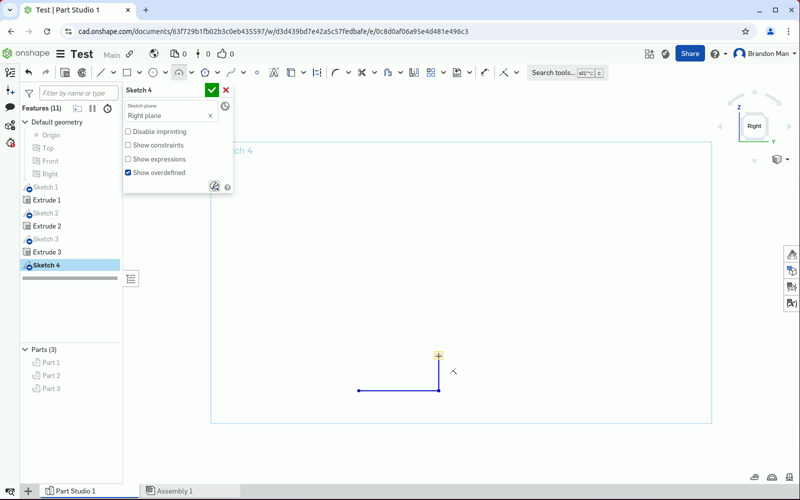
mouse_move(406, 332)
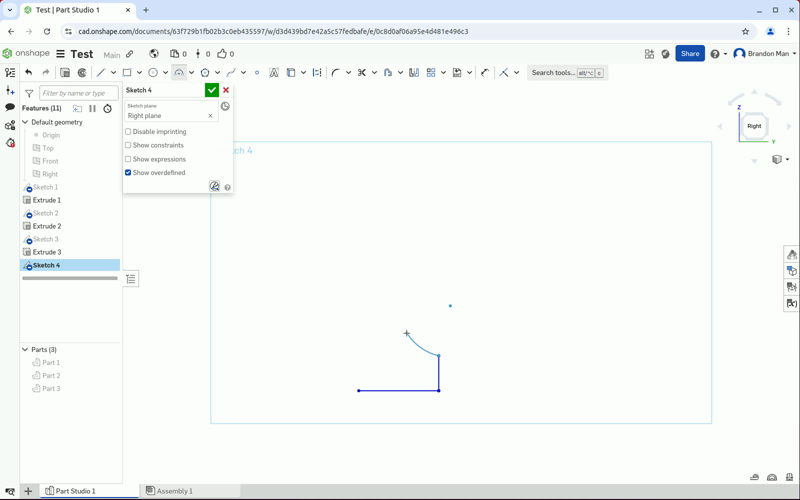
click(406, 332)
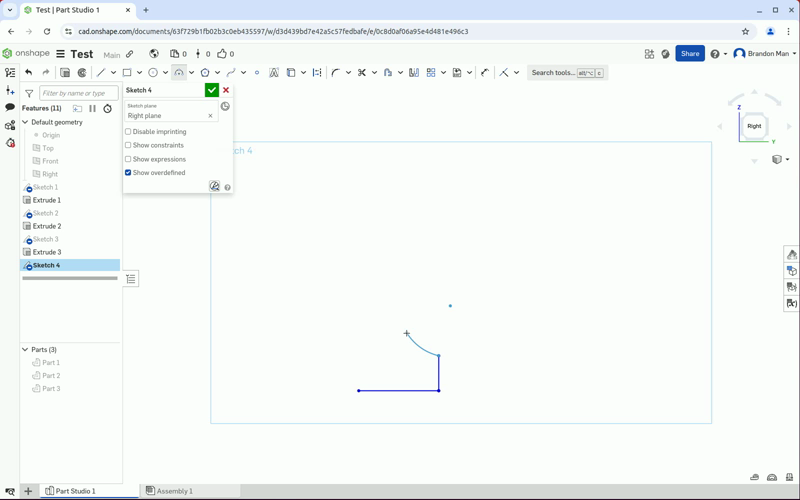
mouse_move(421, 346)
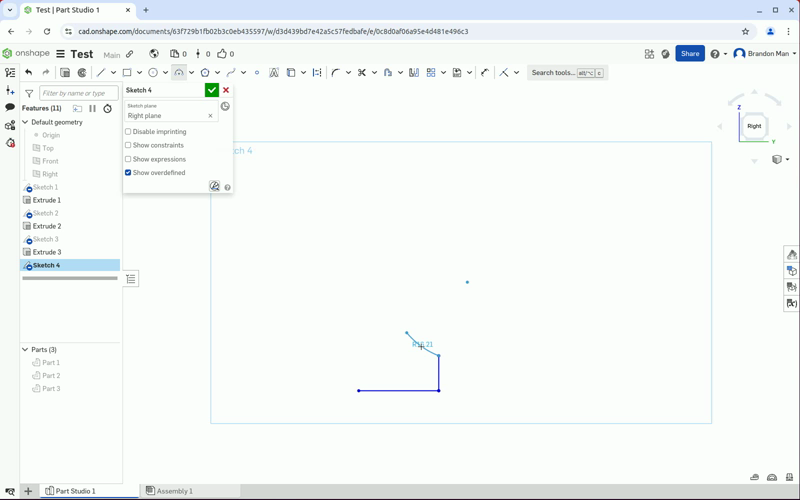
click(421, 346)
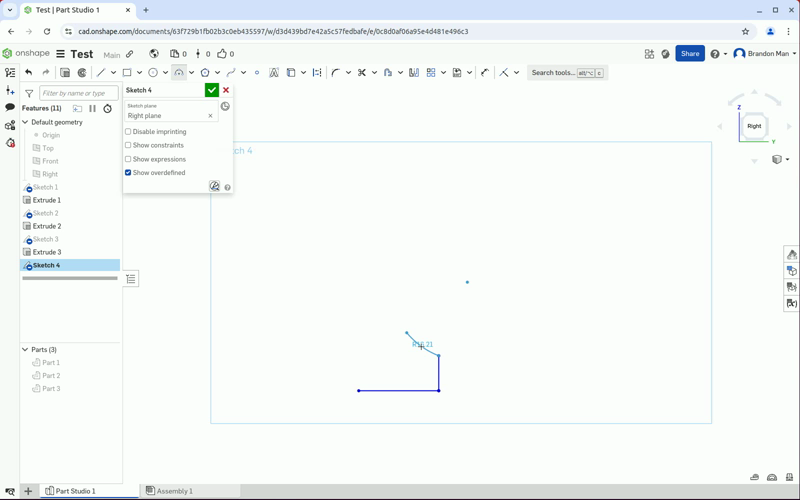
key_up(shift)
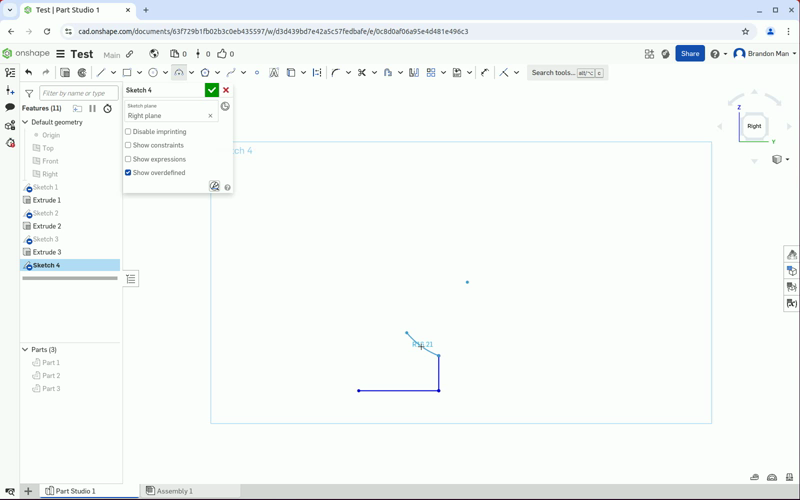
key(esc)
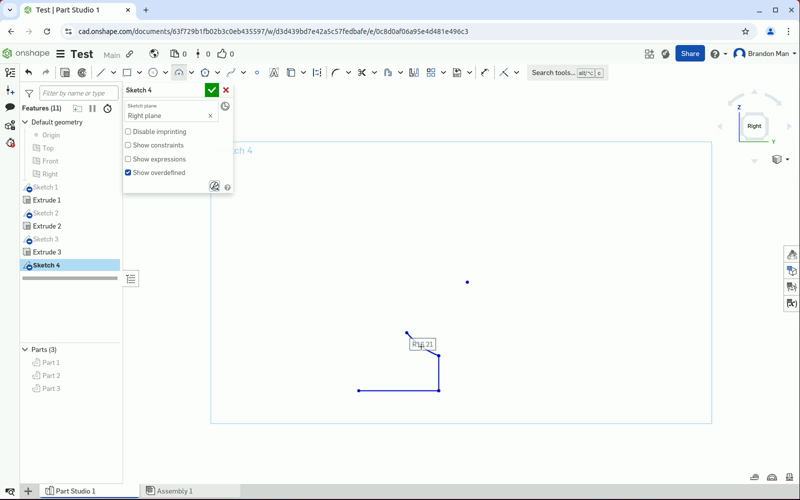
key(l)
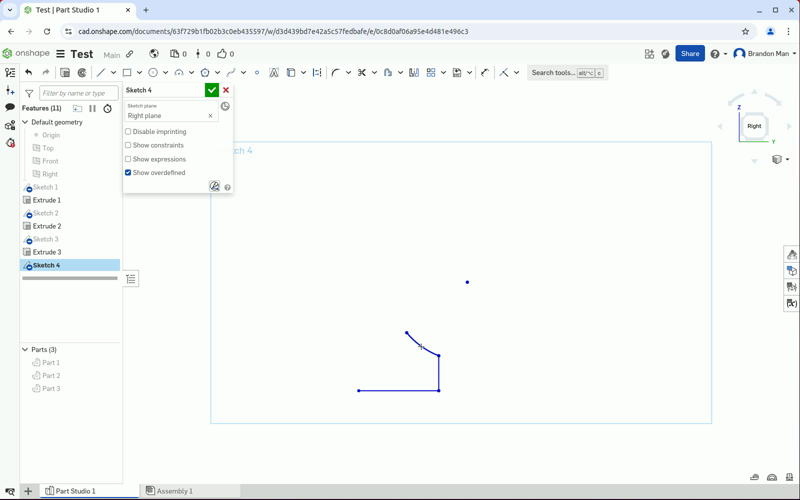
mouse_move(406, 332)
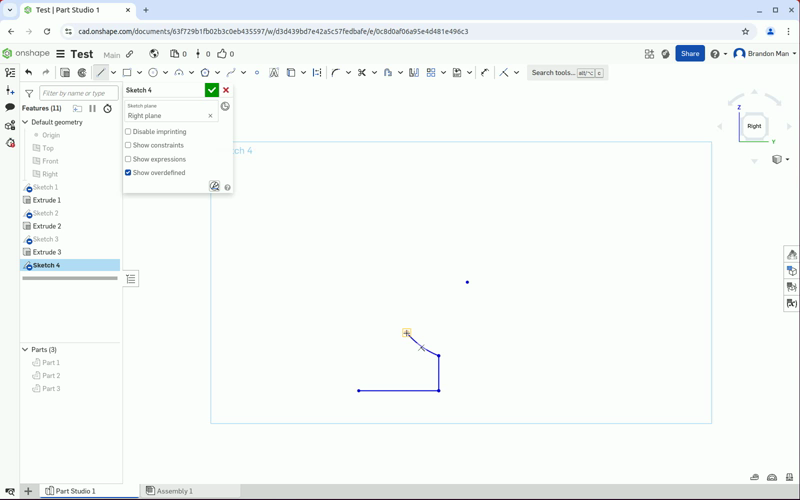
click(406, 332)
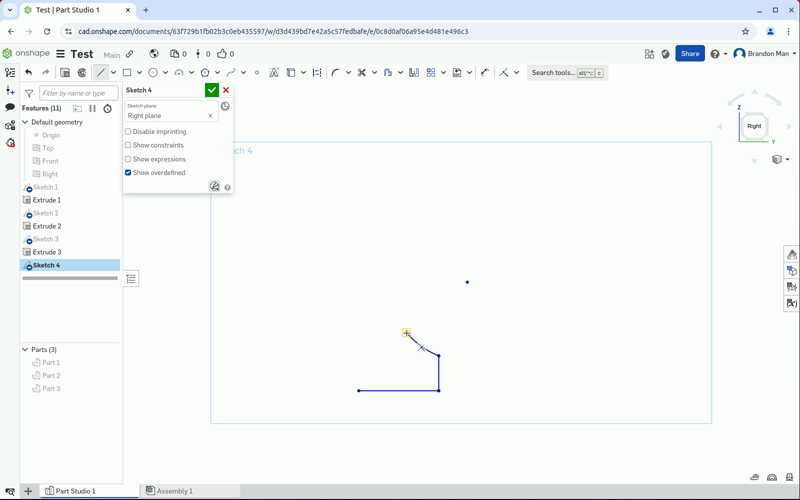
key_down(shift)
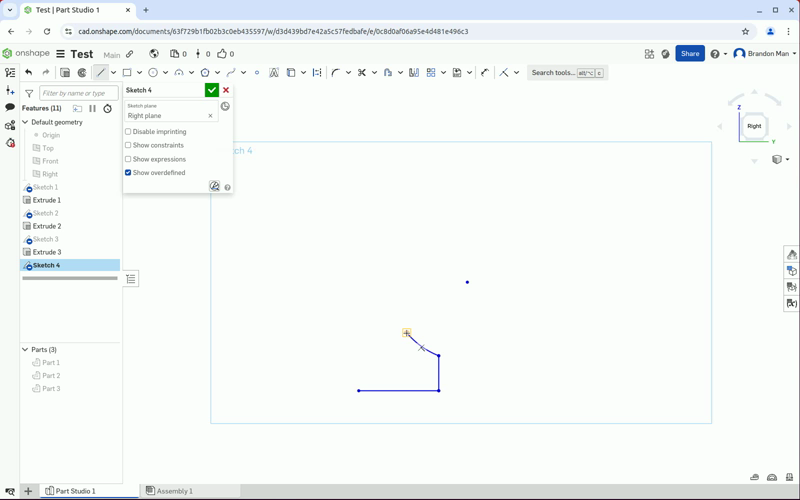
mouse_move(436, 332)
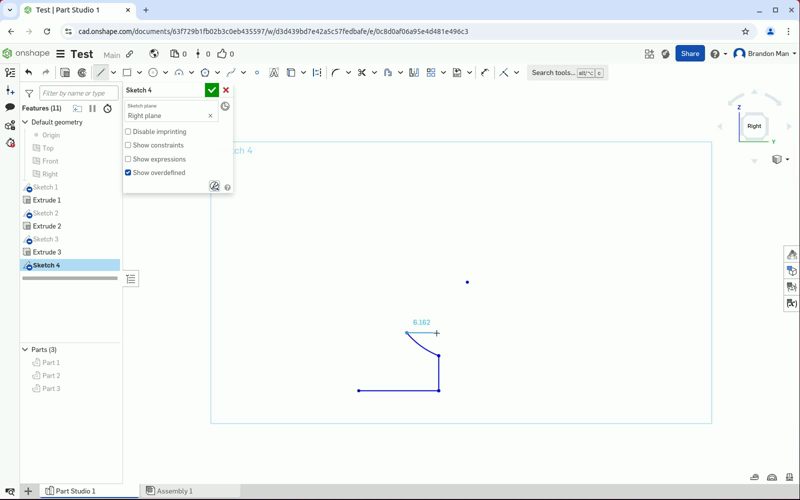
mouse_move(358, 332)
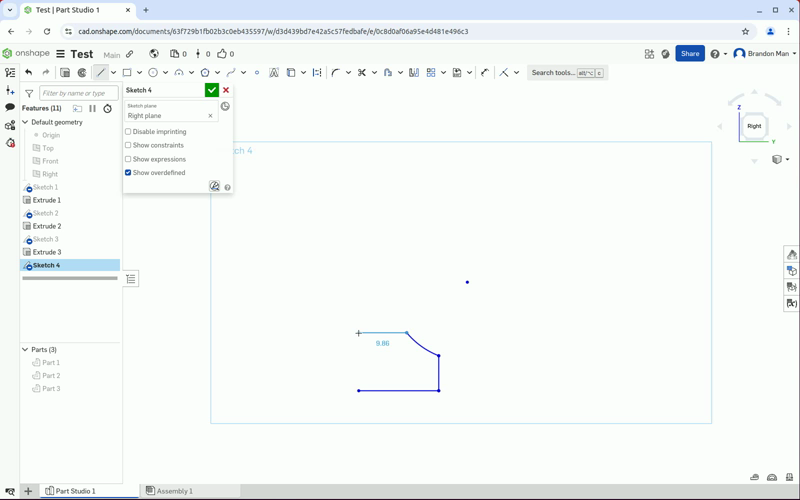
click(358, 332)
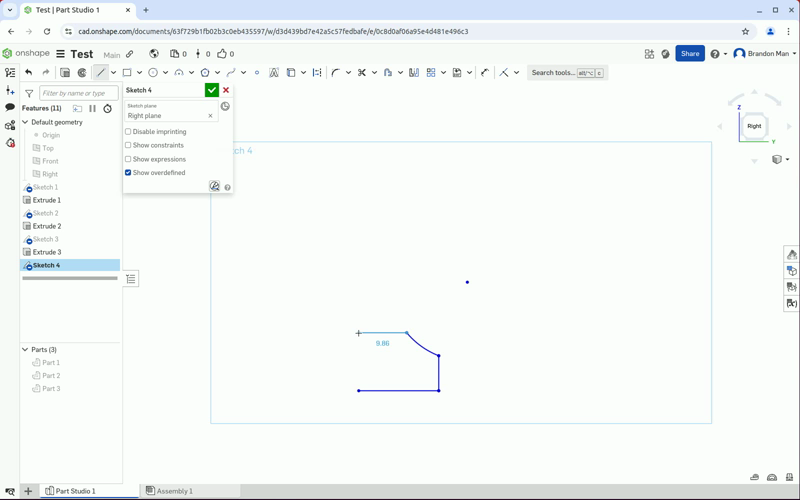
key_up(shift)
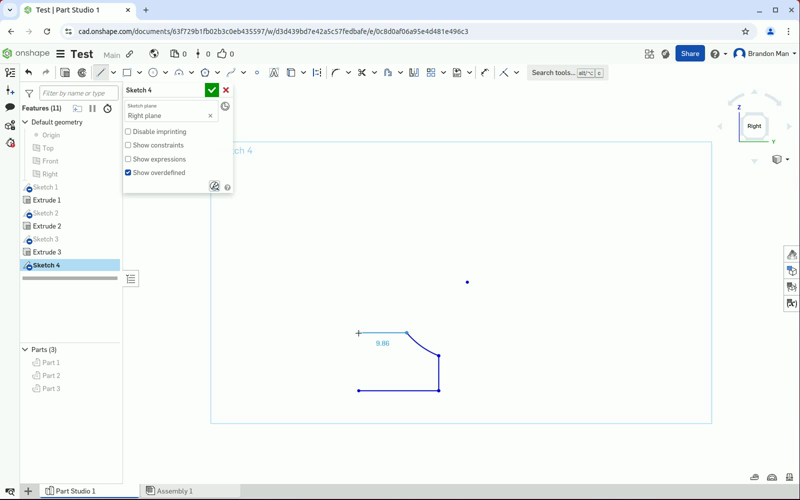
mouse_move(388, 332)
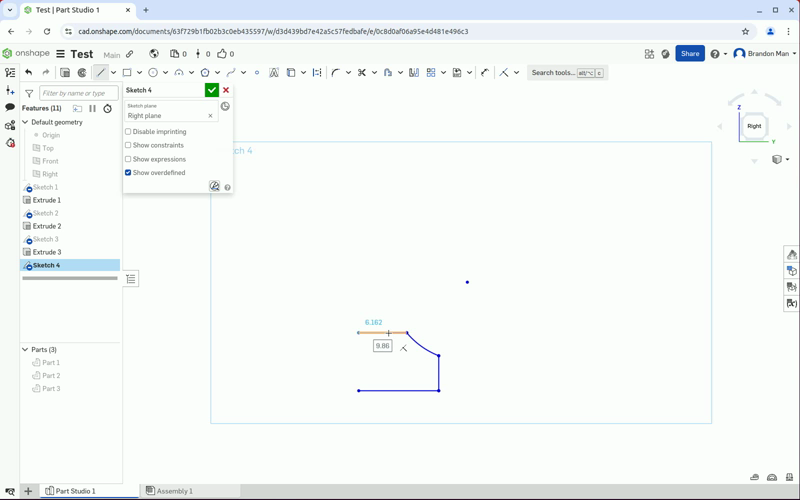
key_down(shift)
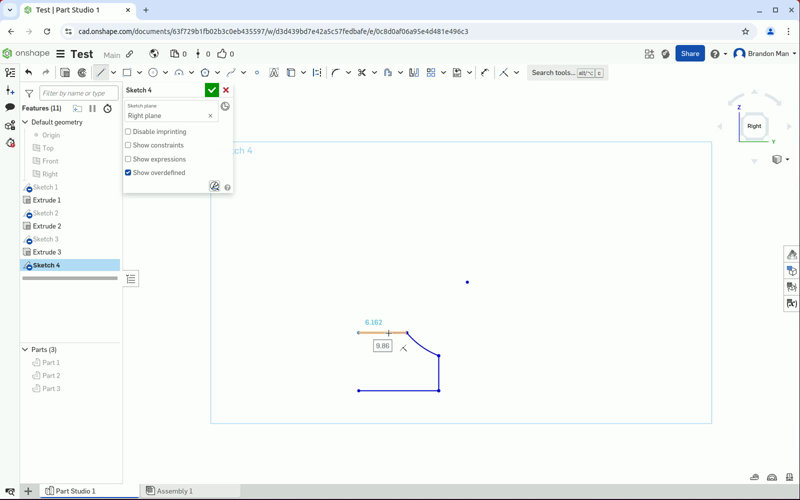
mouse_move(358, 390)
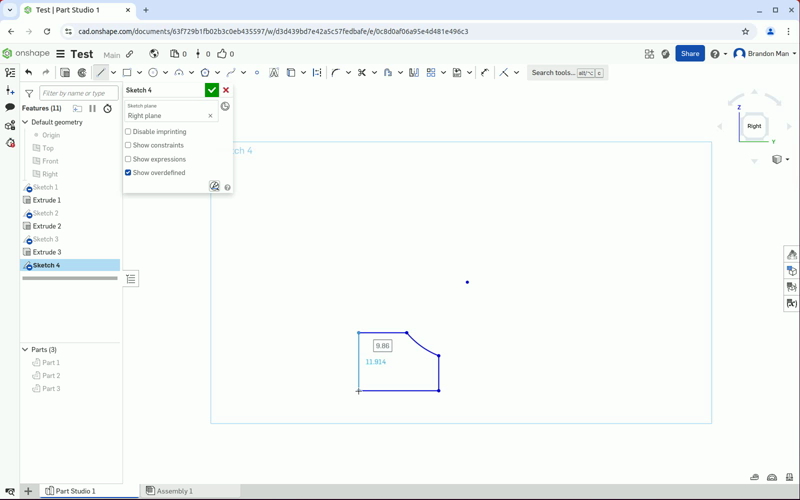
key_up(shift)
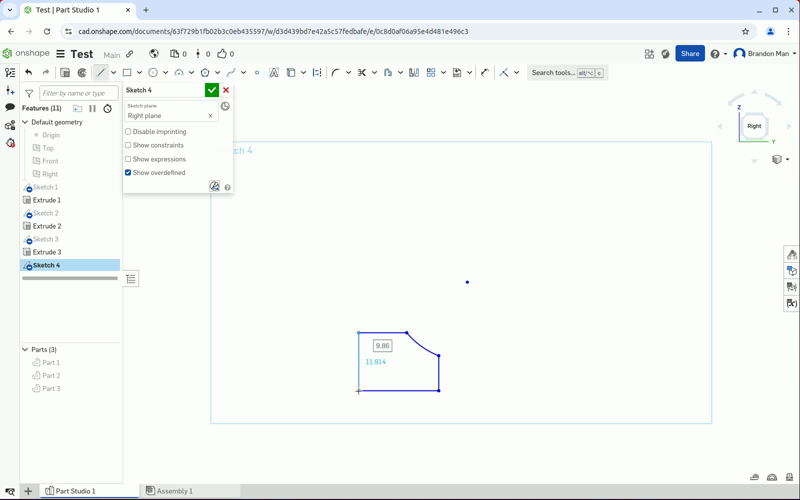
click(358, 390)
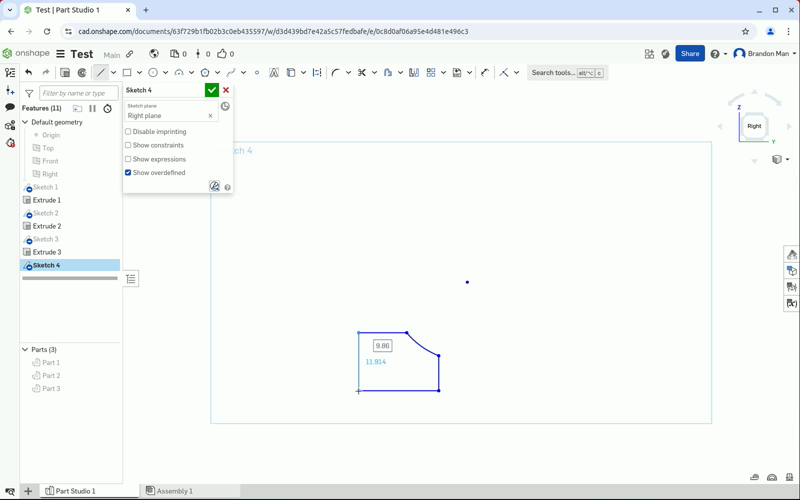
key(esc)
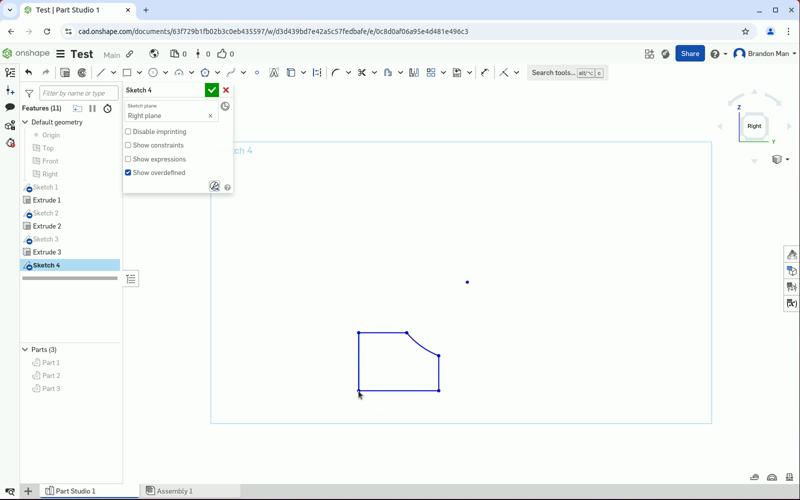
mouse_move(375, 370)
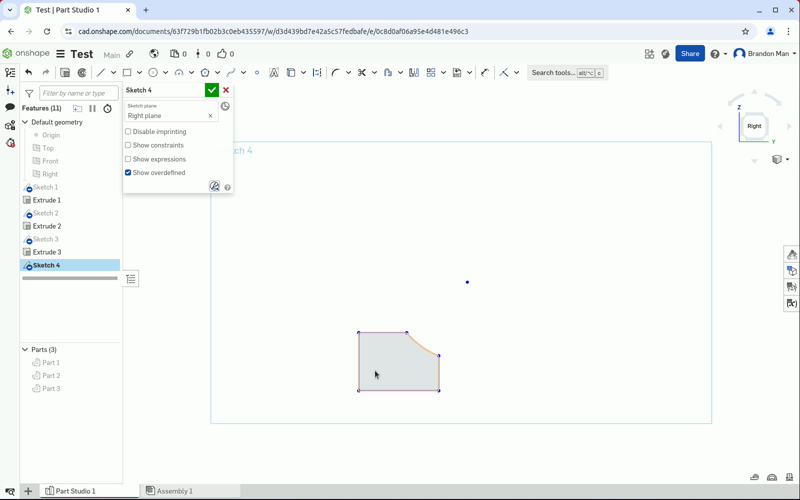
click(375, 370)
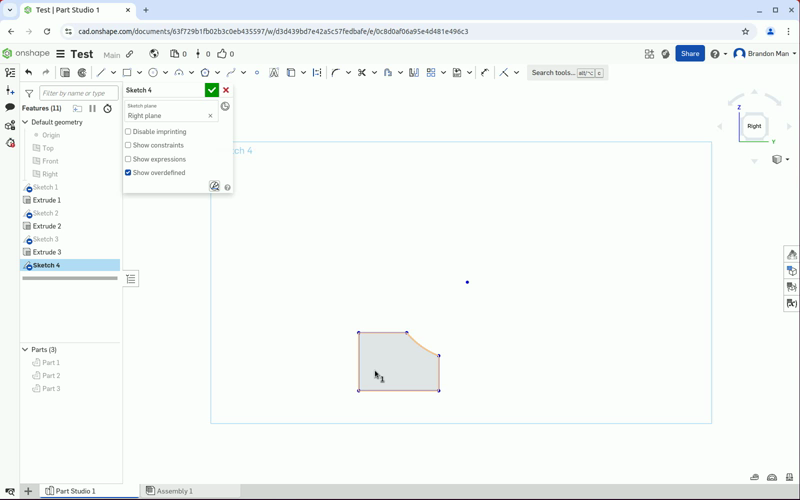
mouse_move(73, 352)
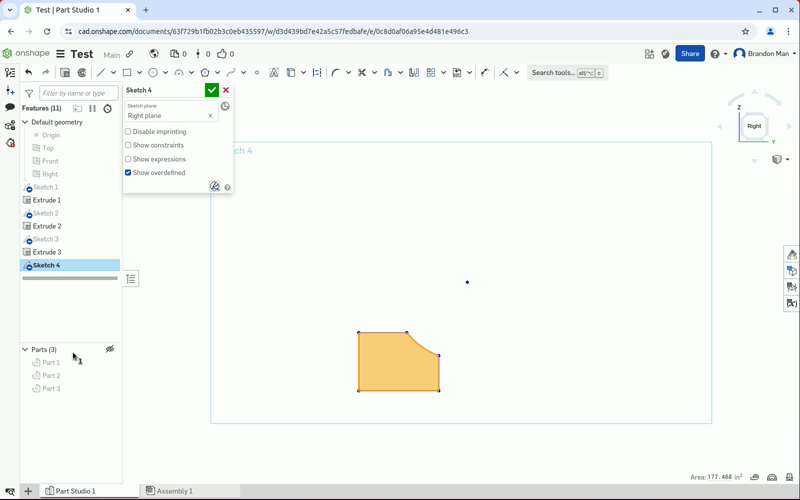
key(shift+y)
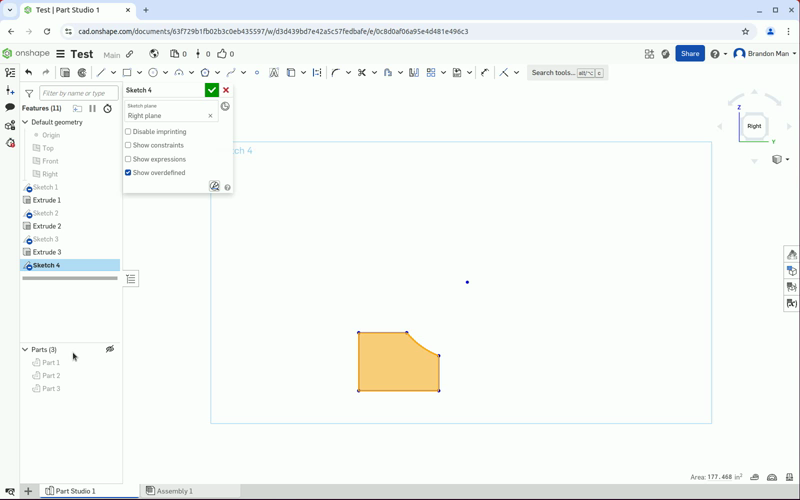
key(shift+e)
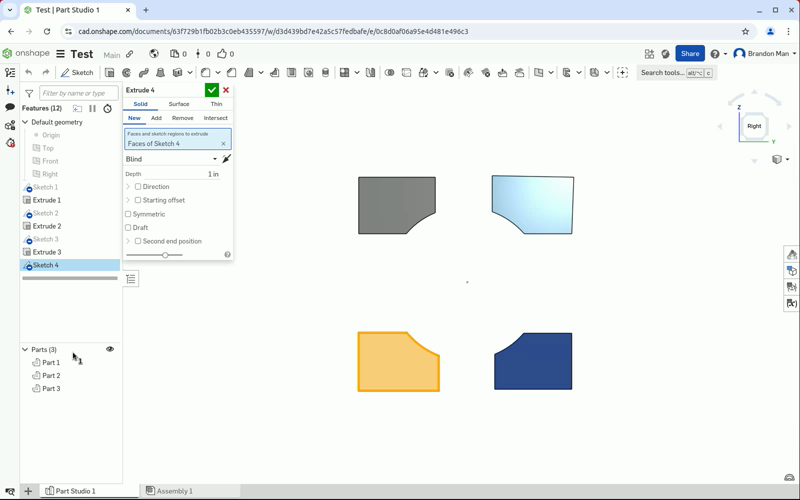
mouse_move(143, 106)
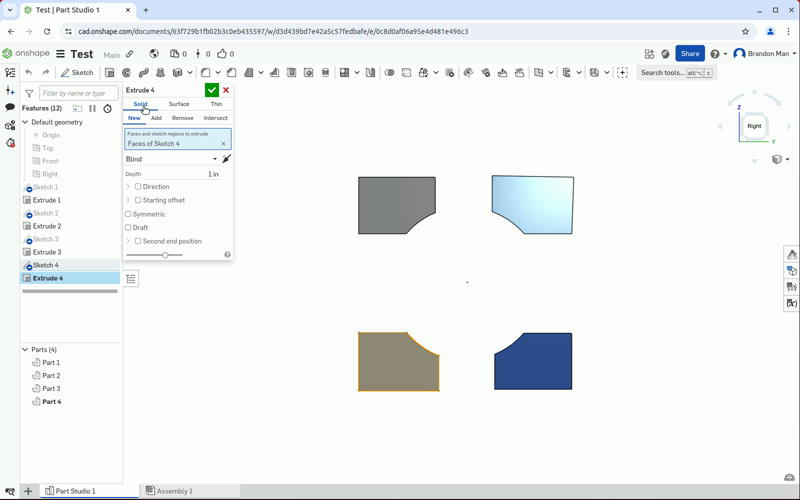
click(143, 106)
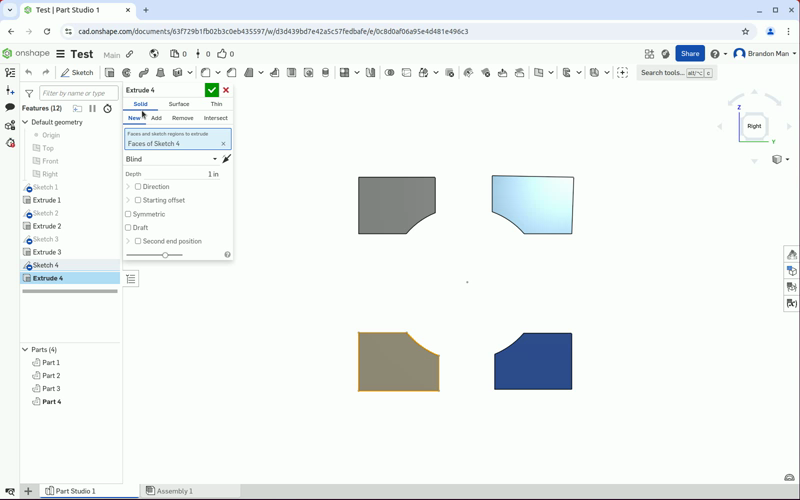
mouse_move(137, 120)
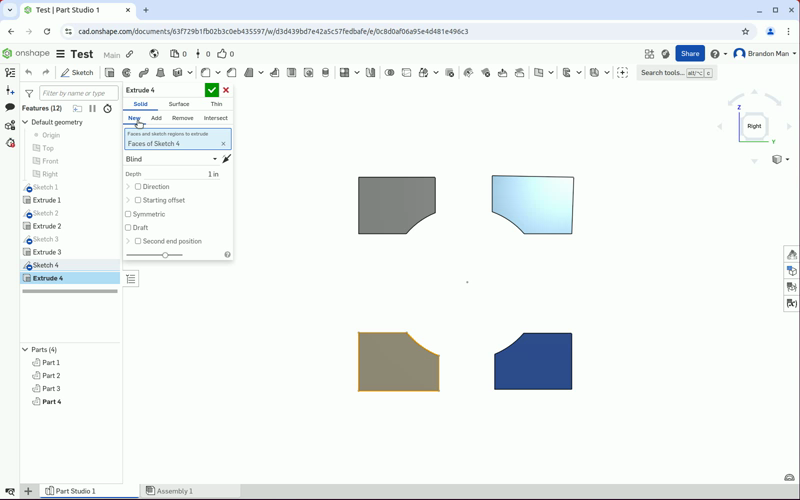
click(137, 120)
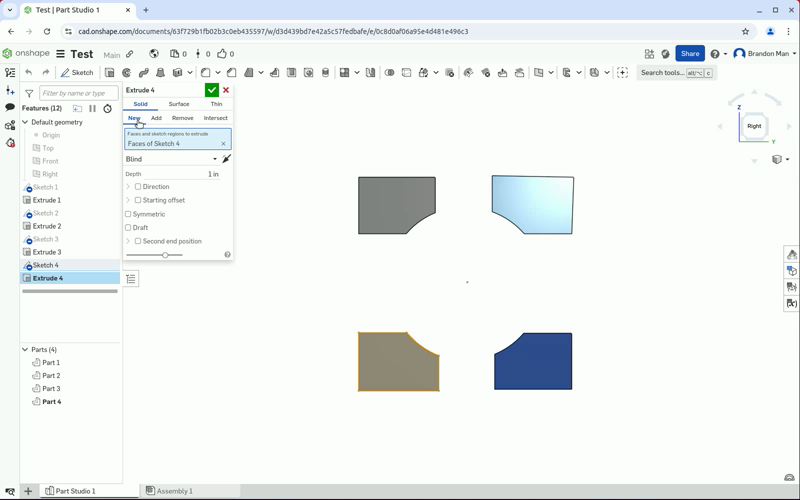
key(tab, 4)
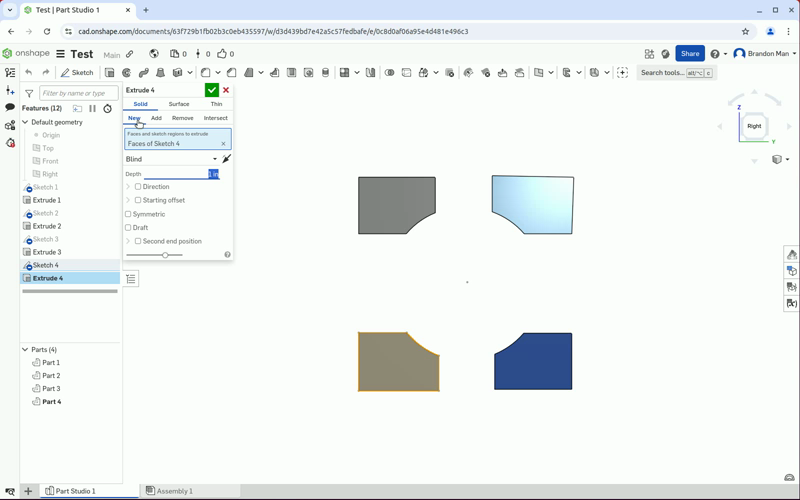
text(5.296)
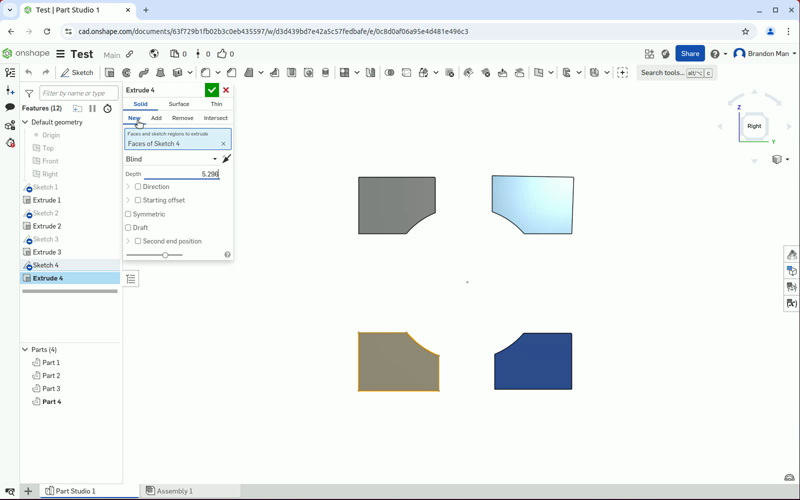
key(enter)
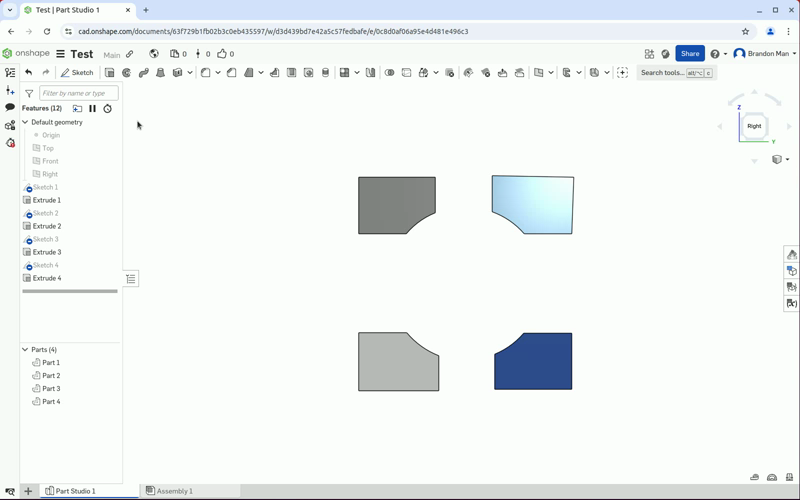
key(shift+h)
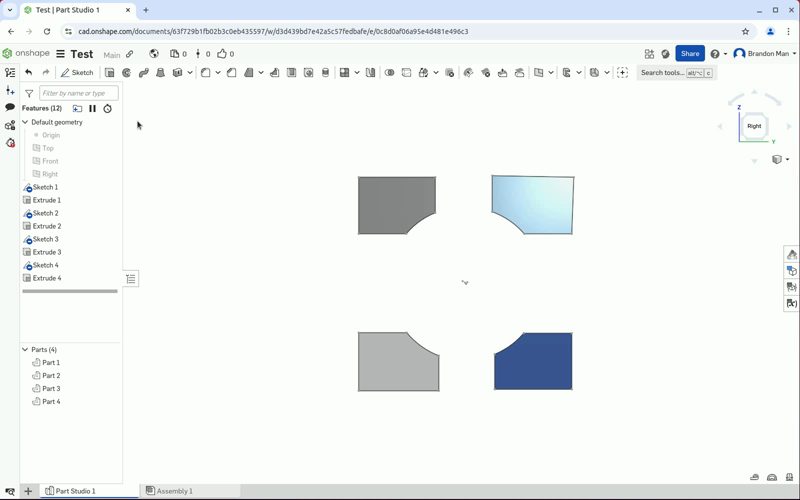
key(shift+h)
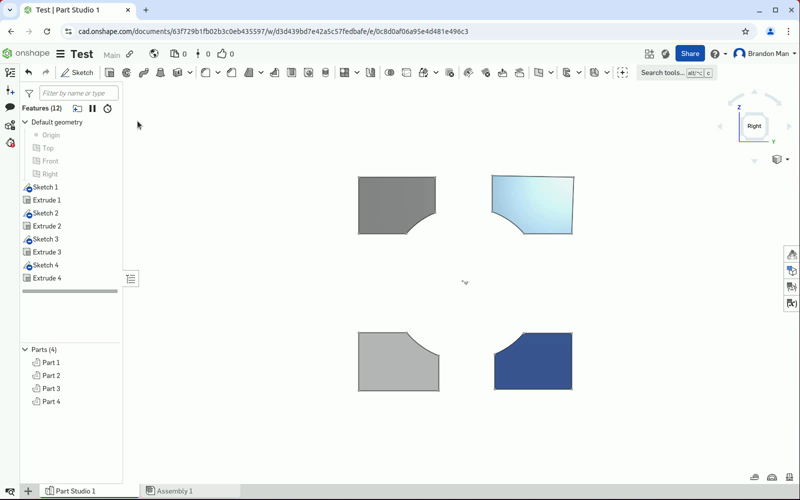
key(shift+7)
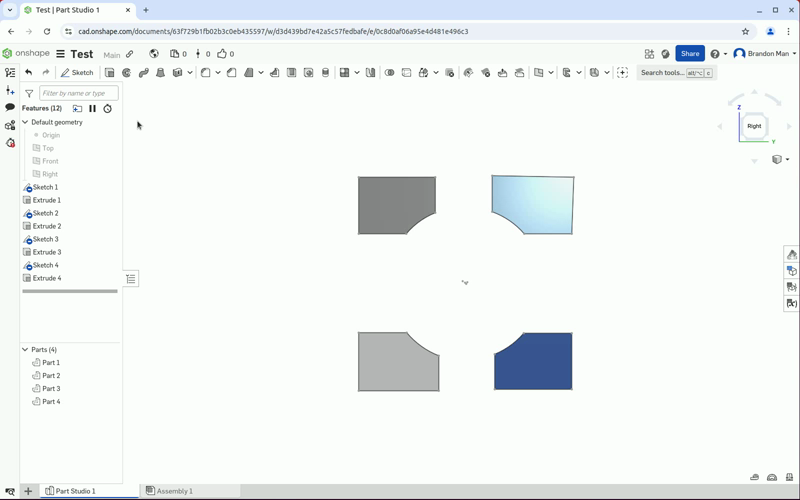
key(right, 2)
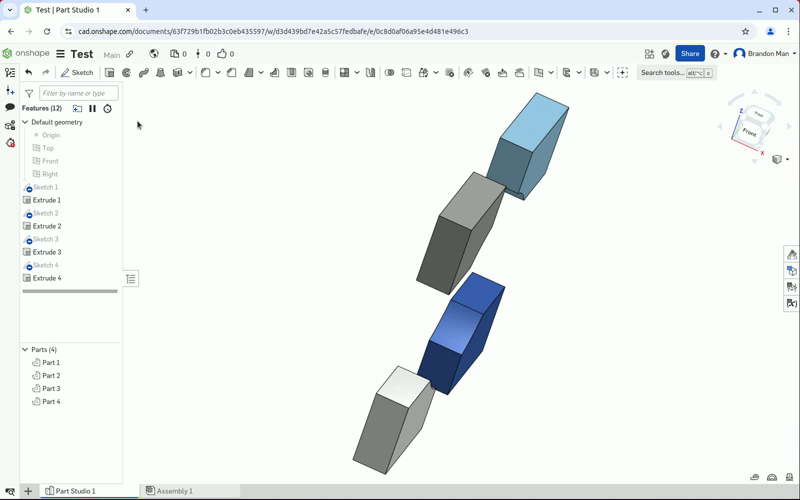
key(down, 2)
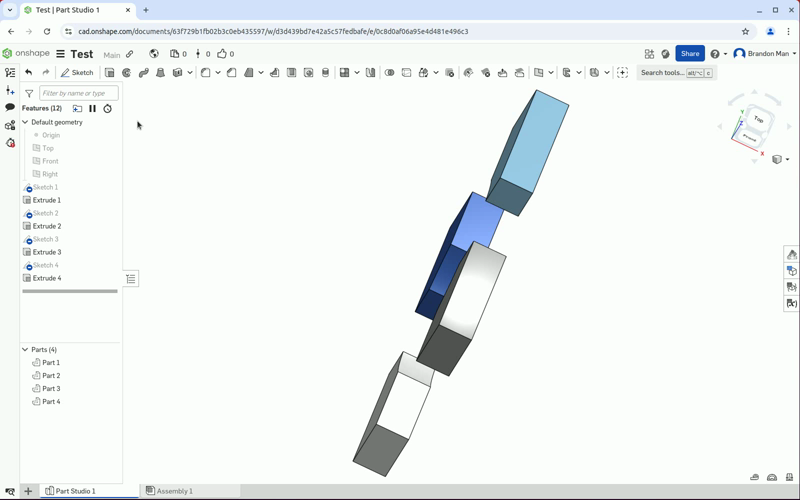
key(up, 2)
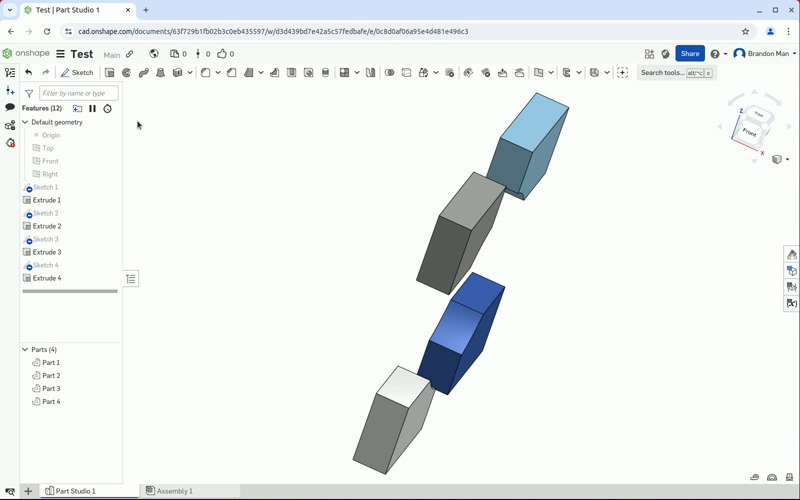
key(left, 2)
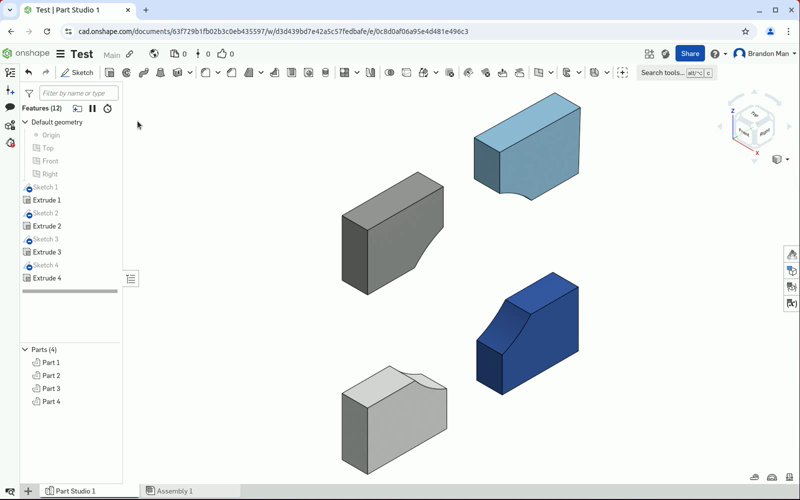
mouse_move(73, 189)
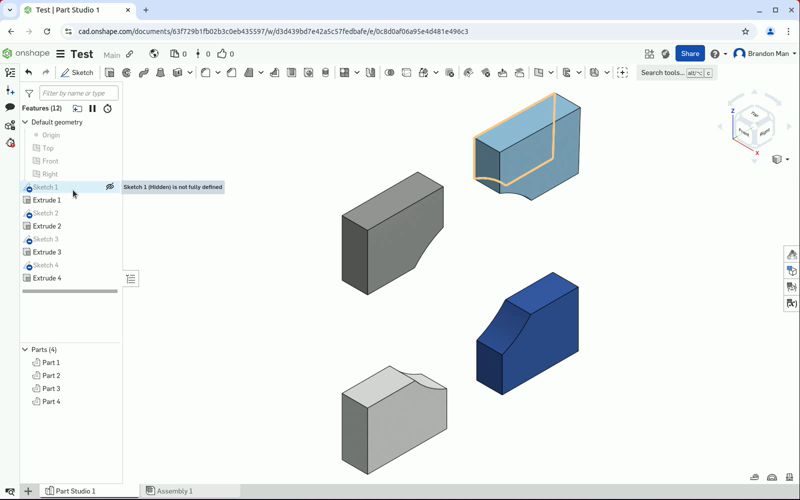
click(73, 189)